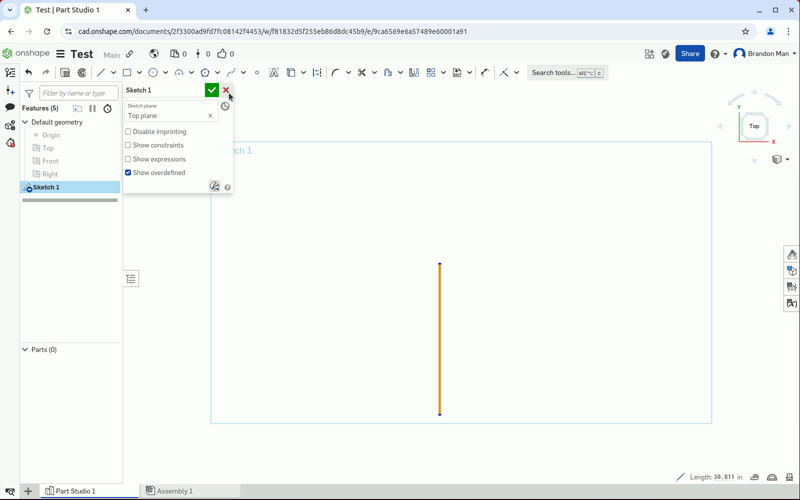
key(shift+h)
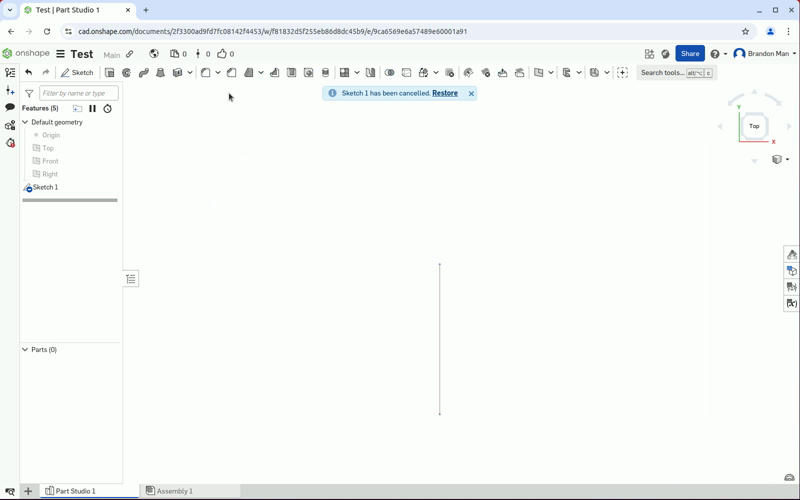
key(shift+s)
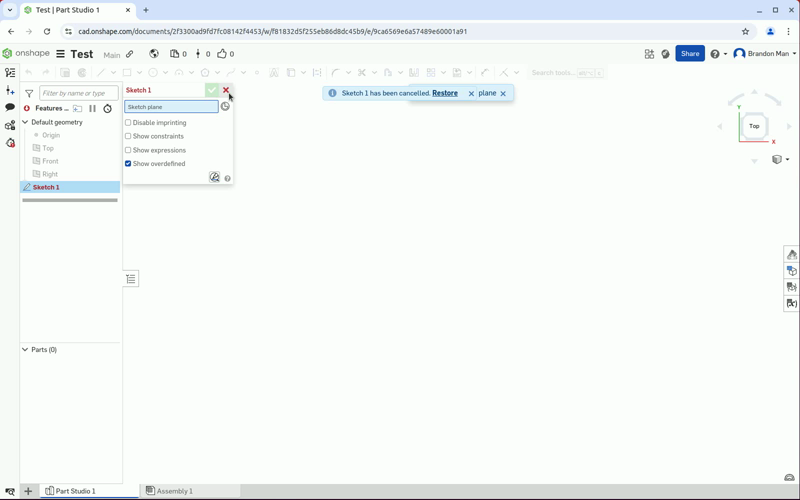
mouse_move(73, 150)
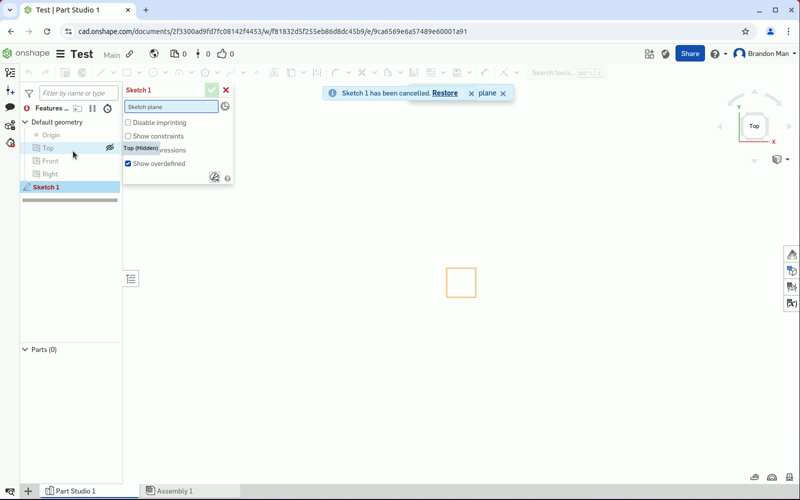
click(73, 150)
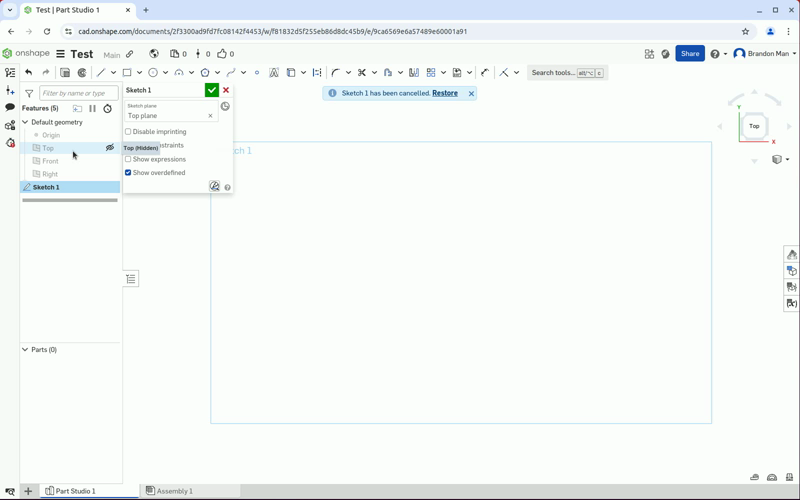
mouse_move(73, 352)
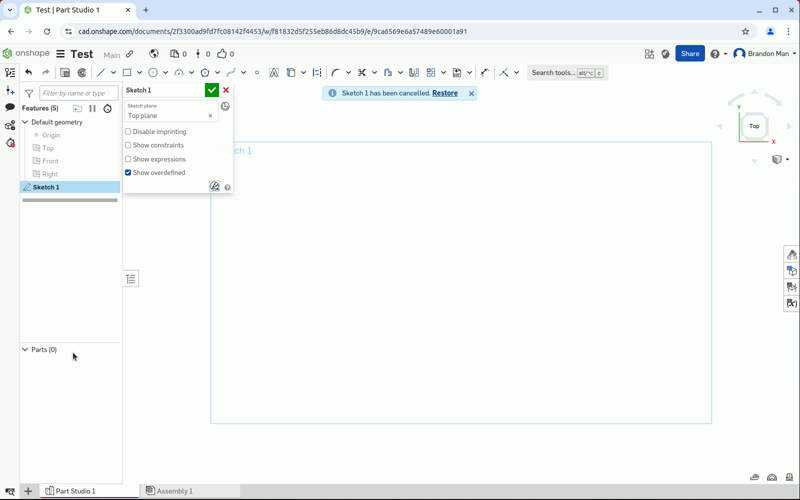
key(y)
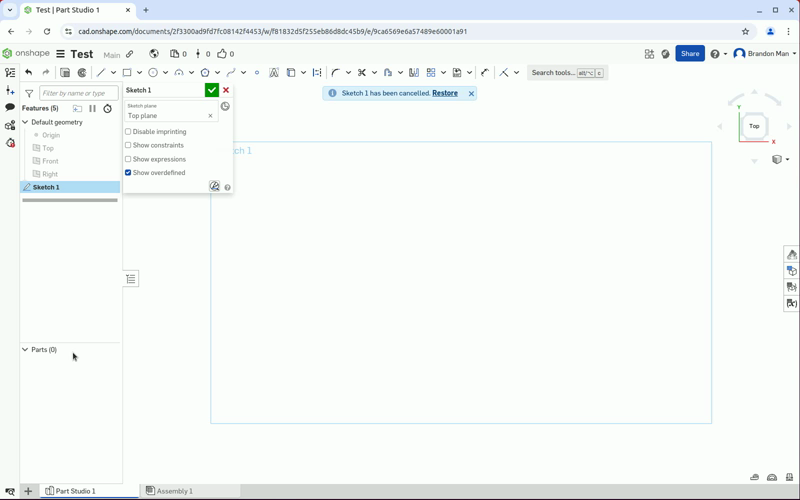
key(l)
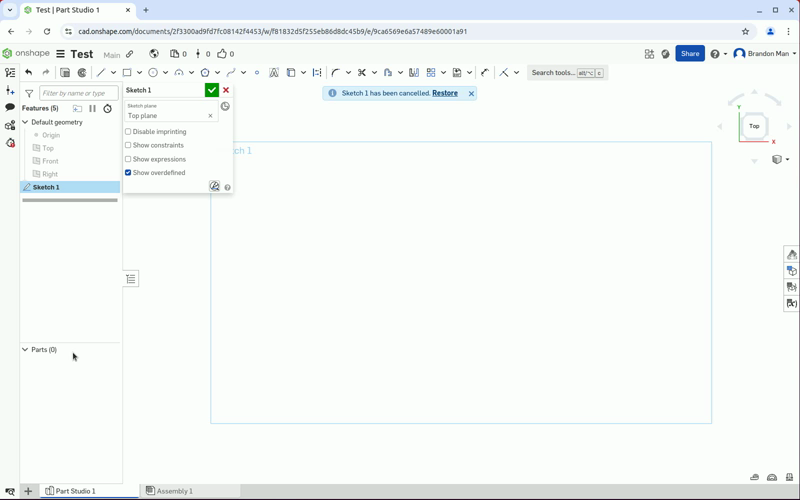
key_down(shift)
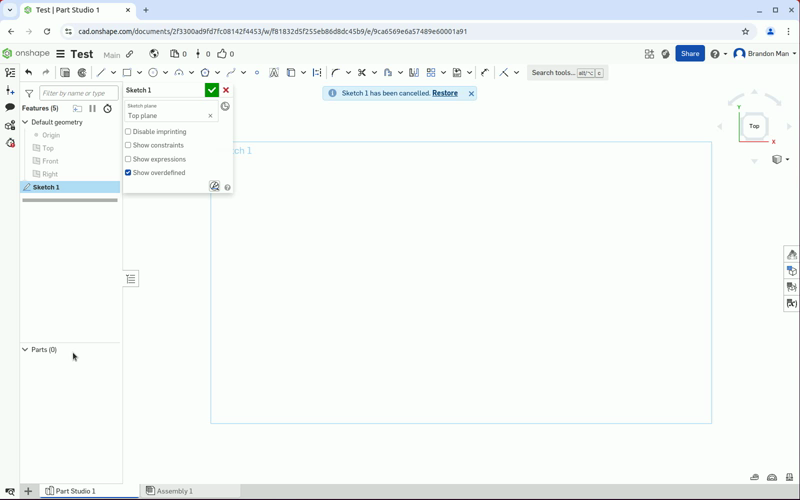
mouse_move(396, 395)
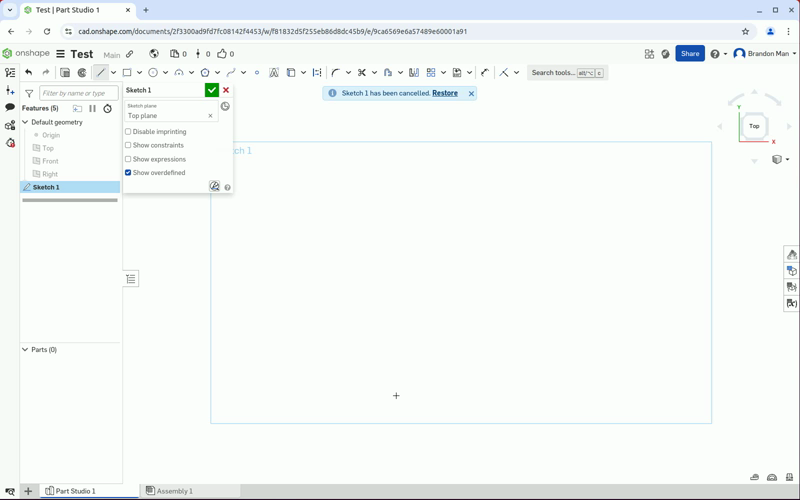
click(396, 395)
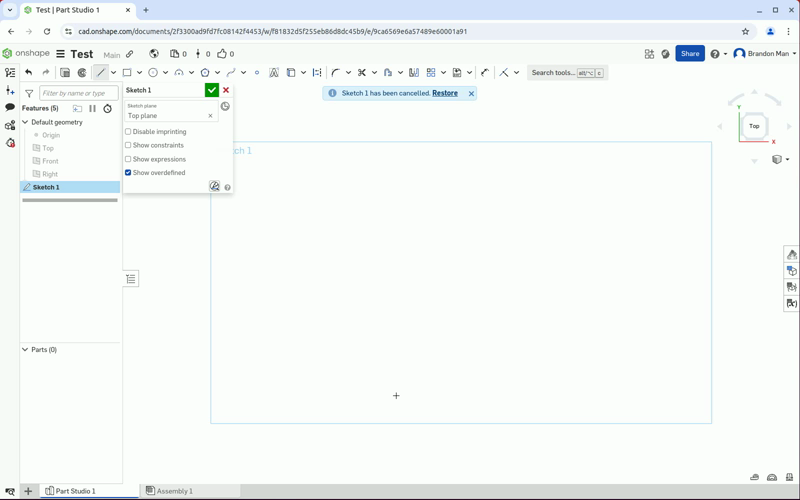
key_up(shift)
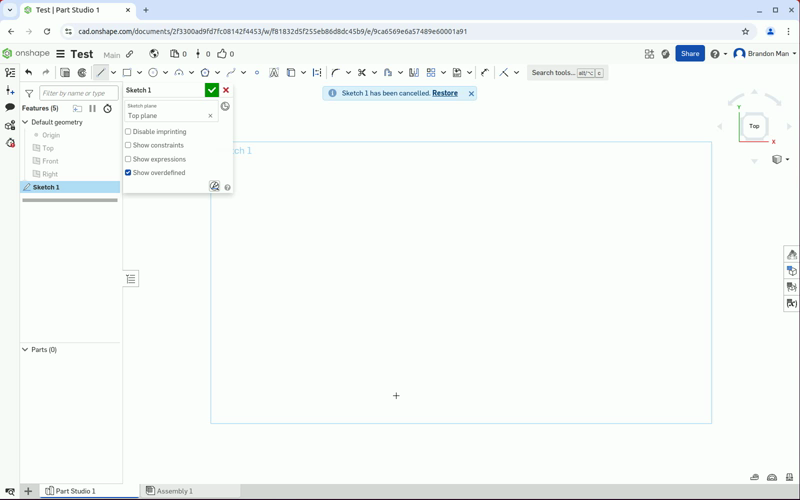
key_down(shift)
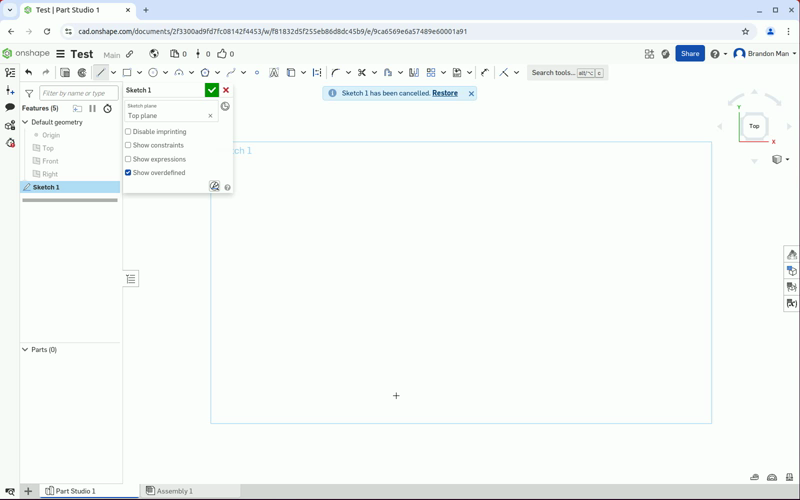
mouse_move(525, 395)
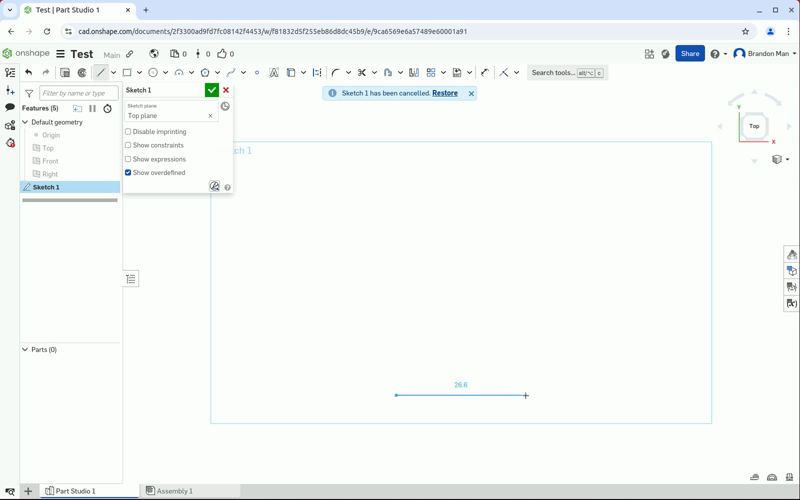
click(525, 395)
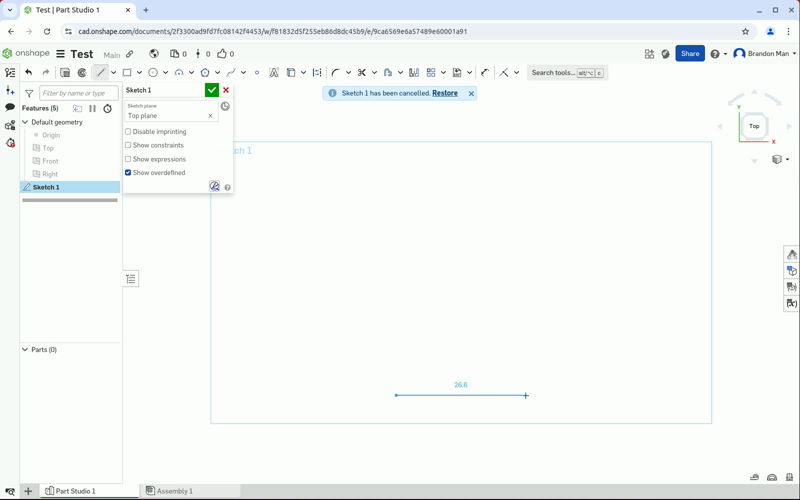
key_up(shift)
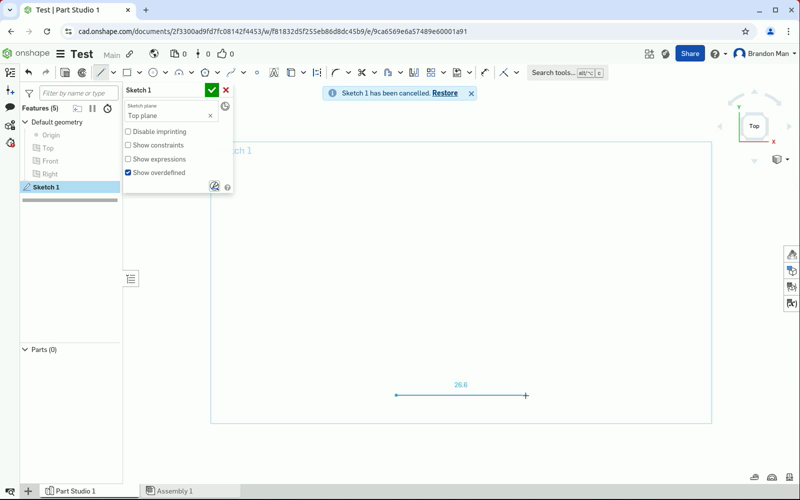
key_down(shift)
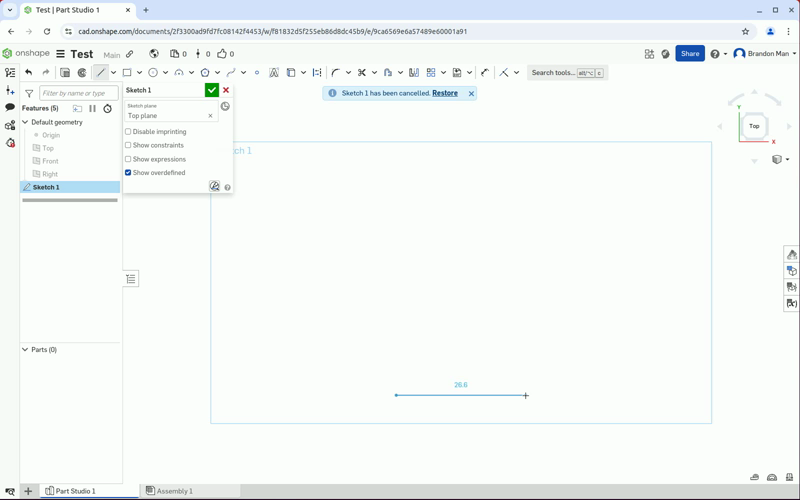
mouse_move(525, 171)
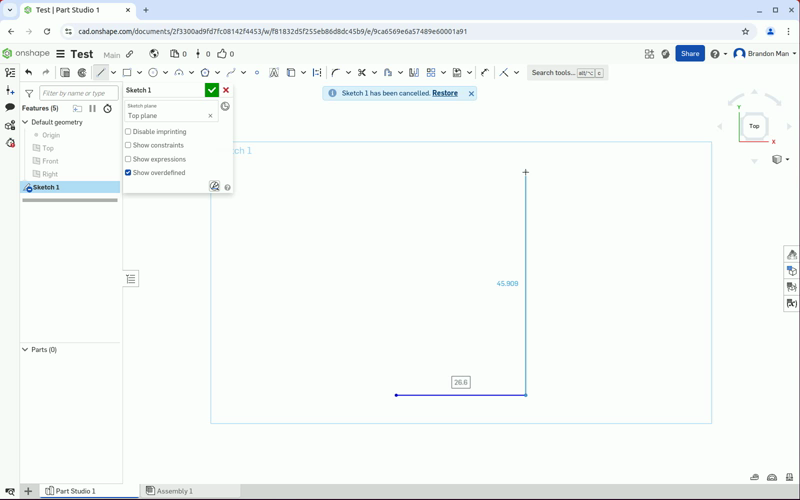
click(525, 171)
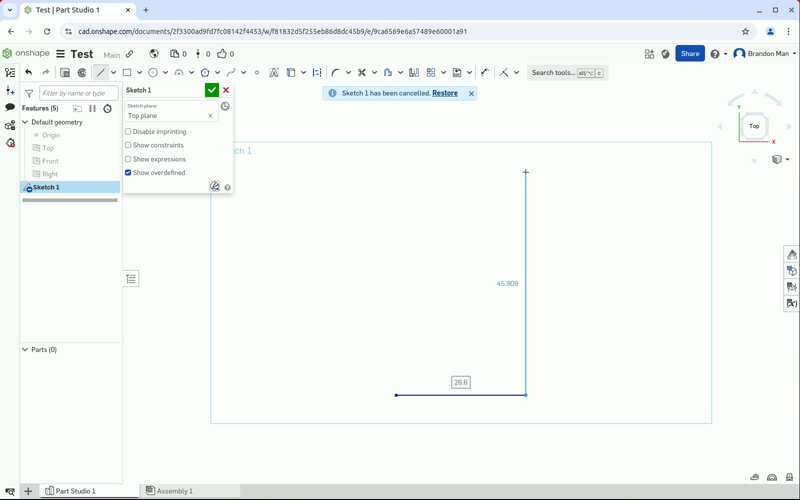
key_up(shift)
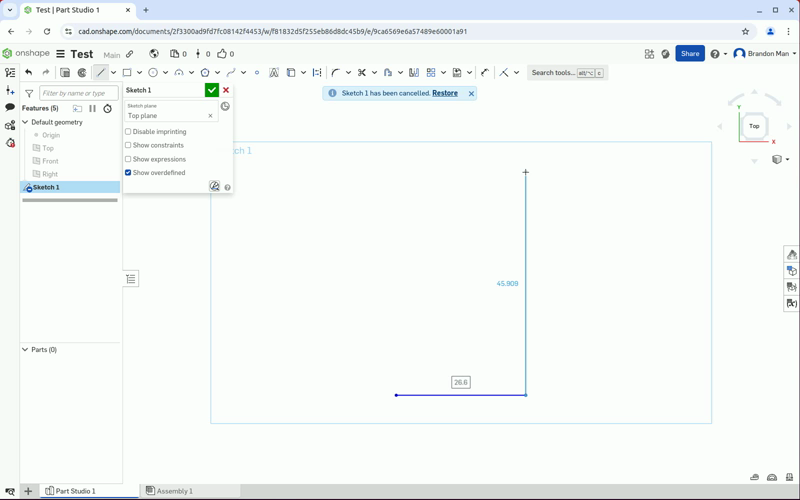
key_down(shift)
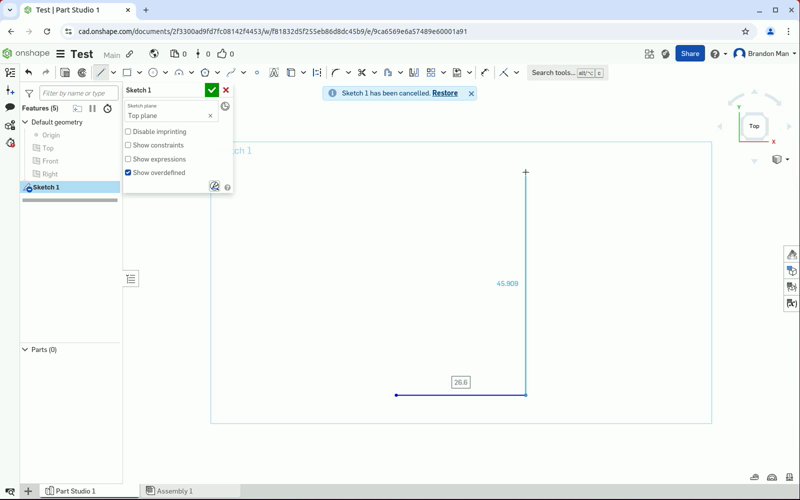
mouse_move(396, 171)
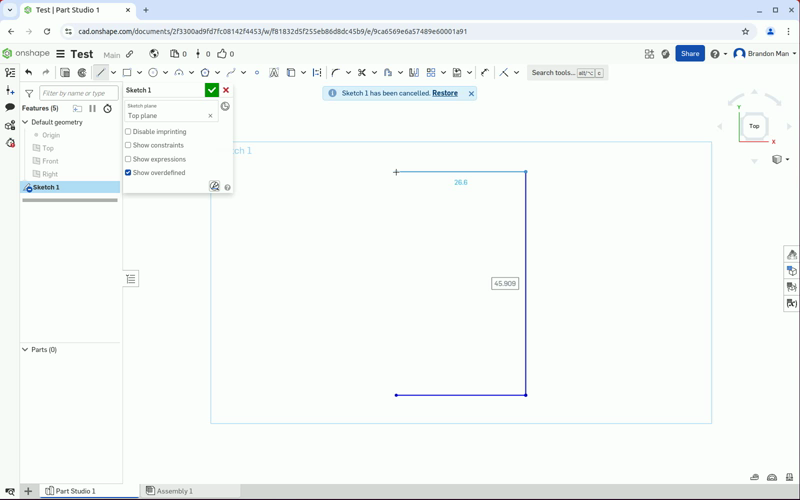
click(396, 171)
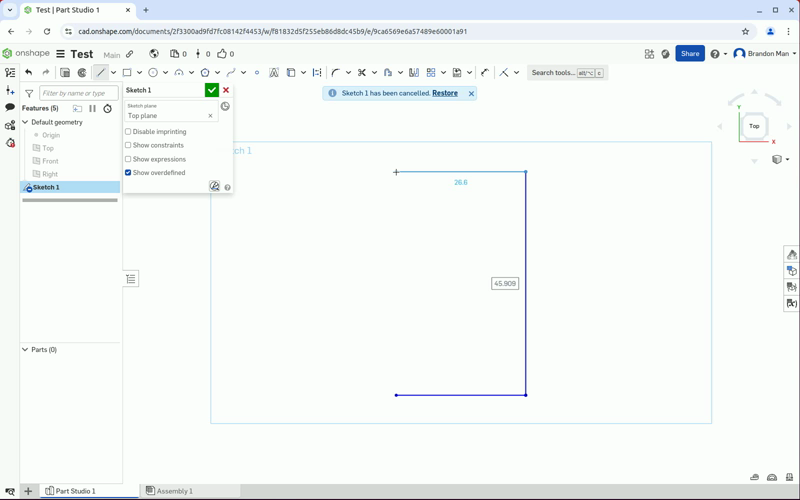
key_up(shift)
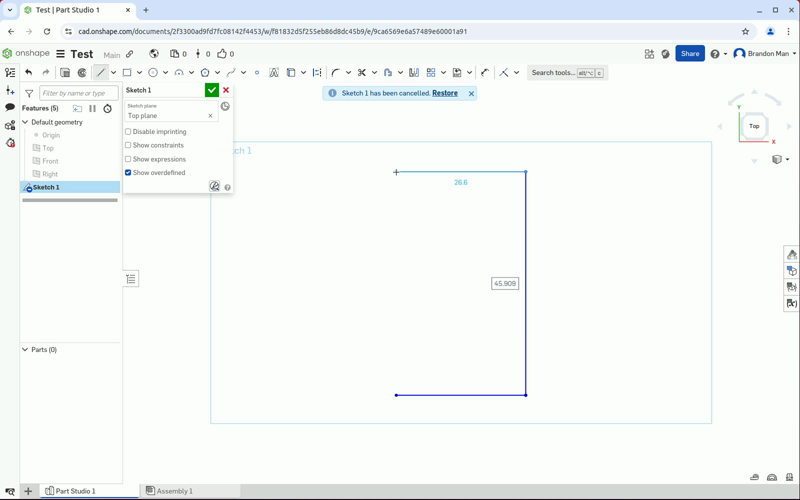
key_down(shift)
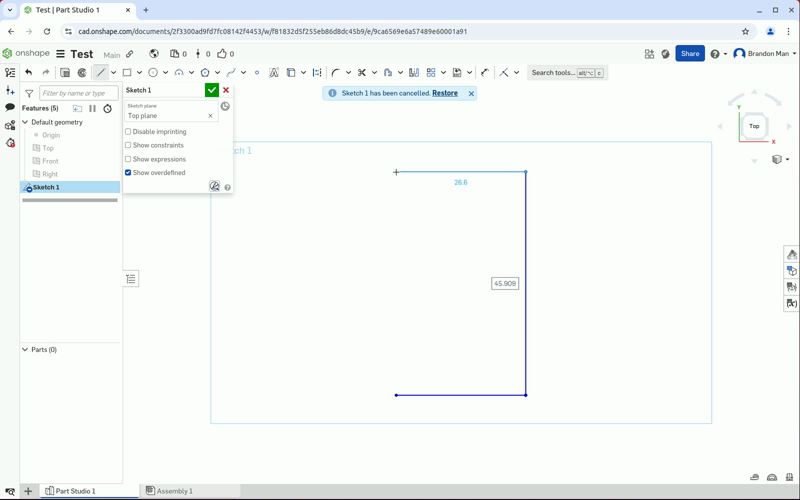
mouse_move(396, 395)
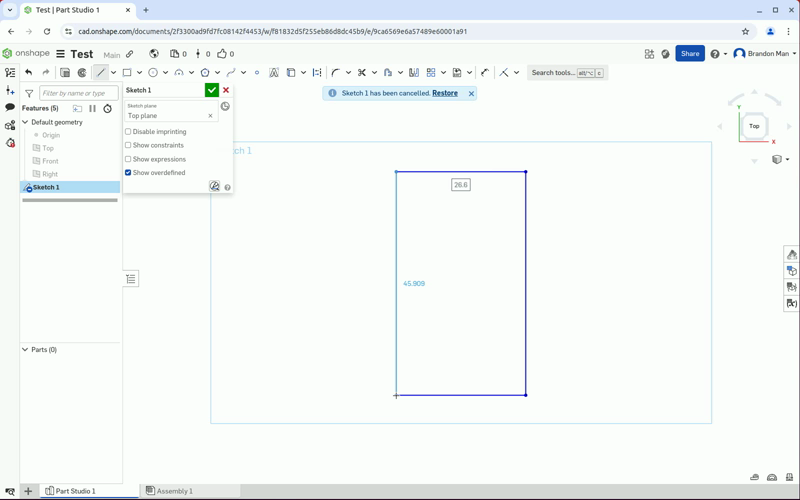
key_up(shift)
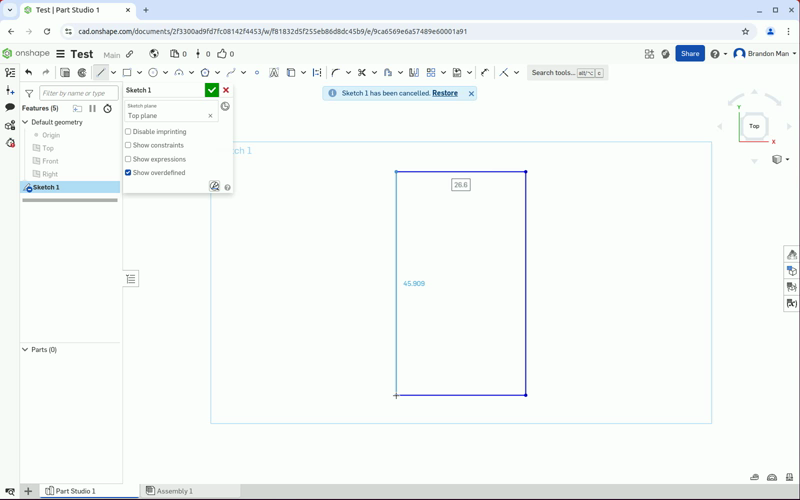
click(396, 395)
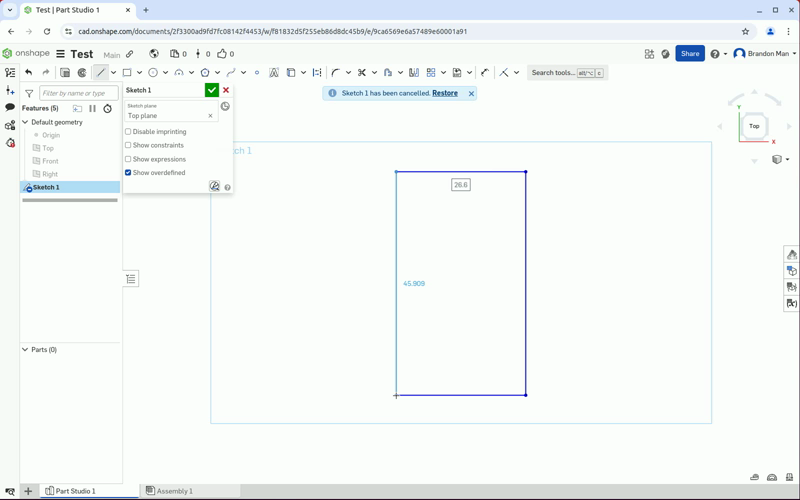
key(esc)
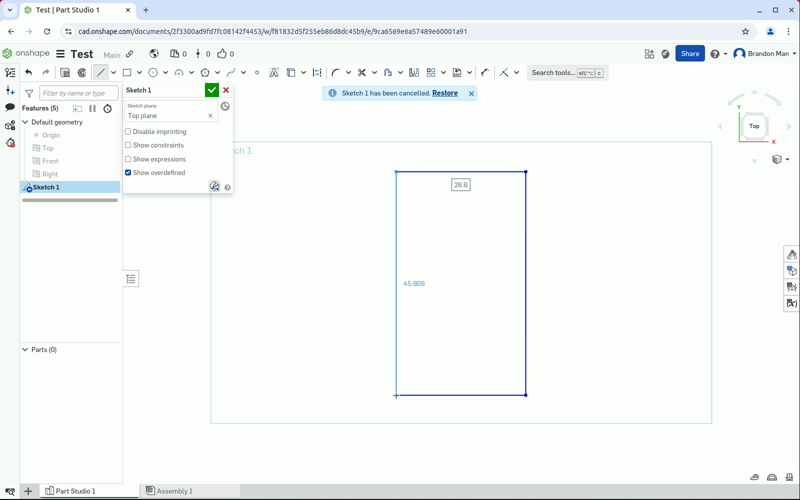
key(l)
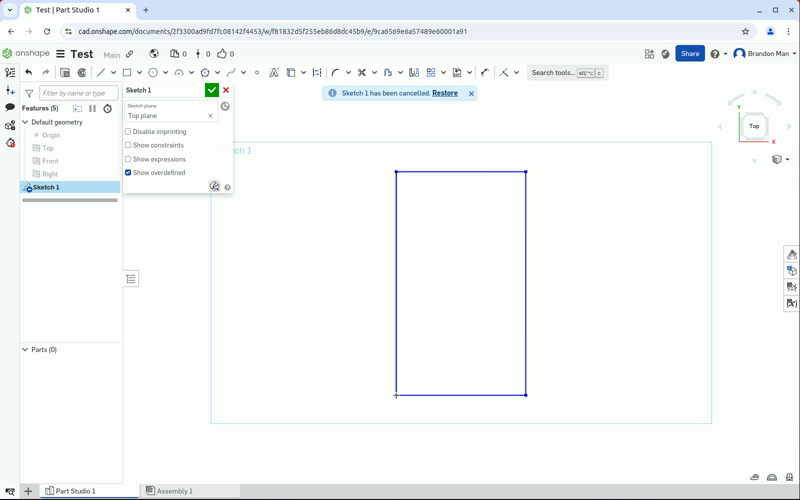
key_down(shift)
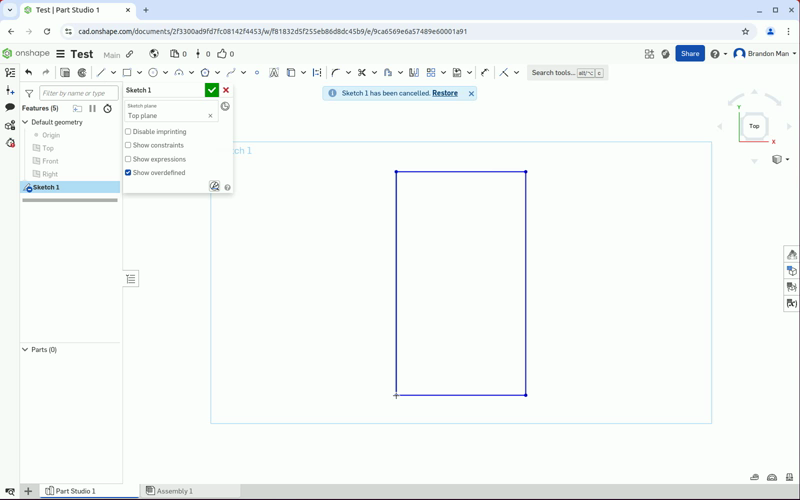
mouse_move(405, 386)
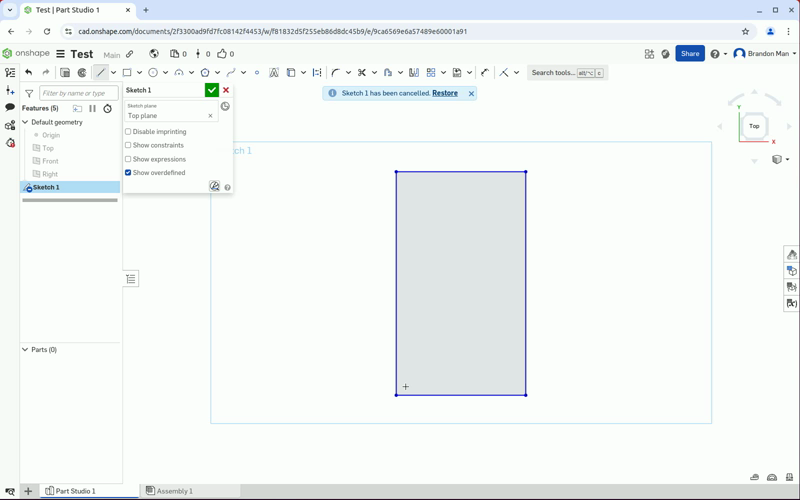
click(405, 386)
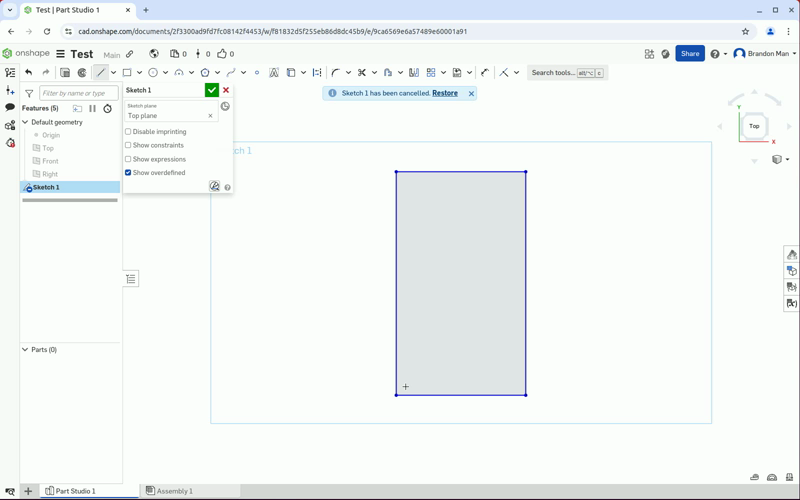
key_up(shift)
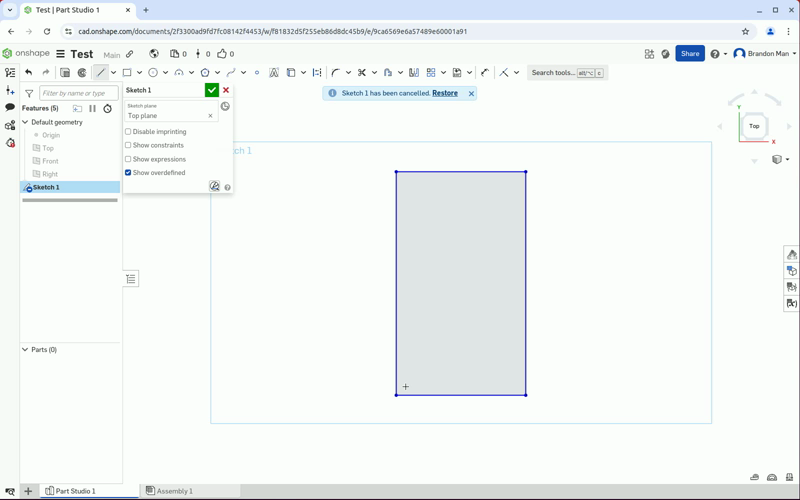
key_down(shift)
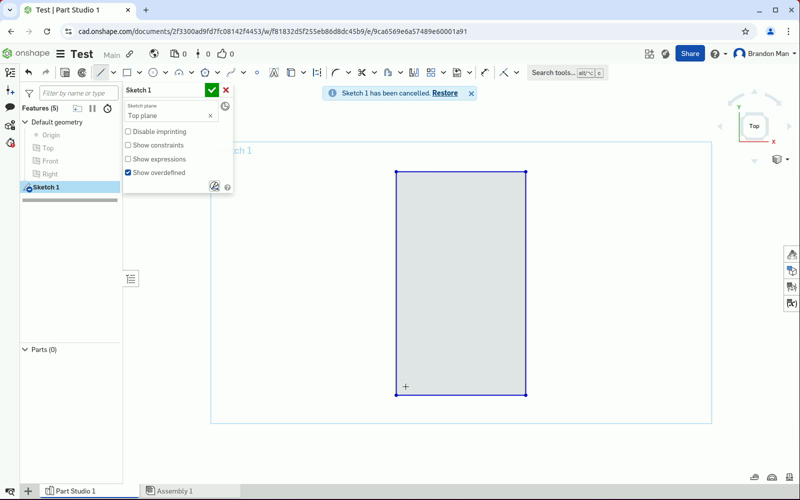
mouse_move(516, 386)
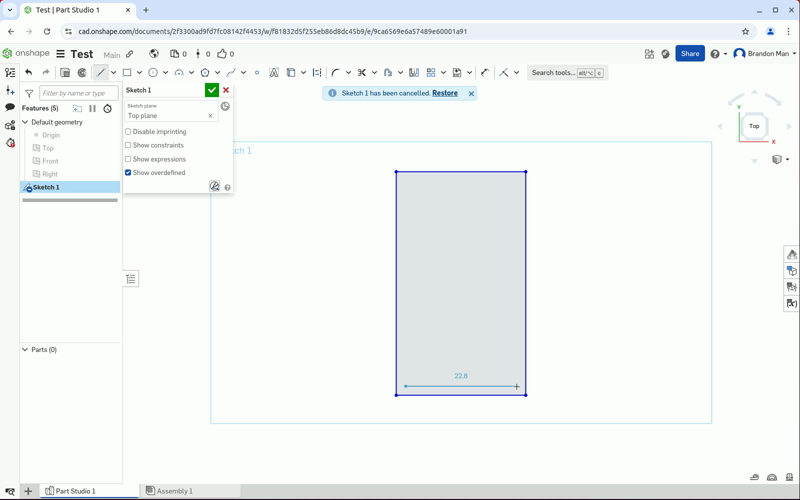
click(516, 386)
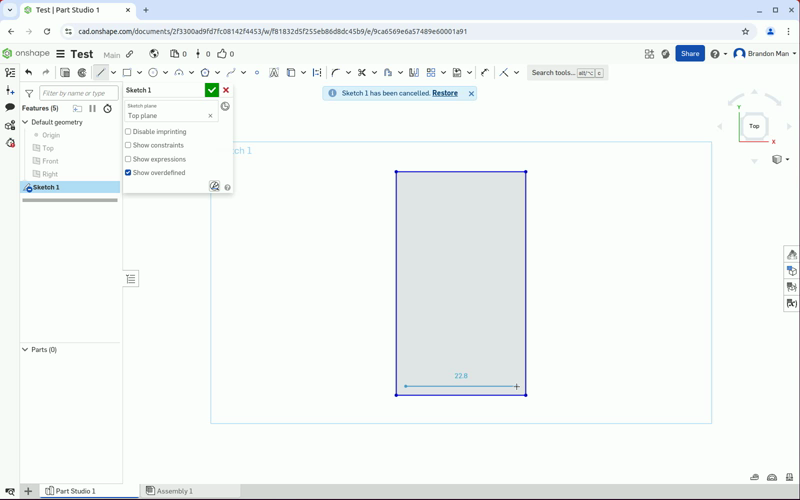
key_up(shift)
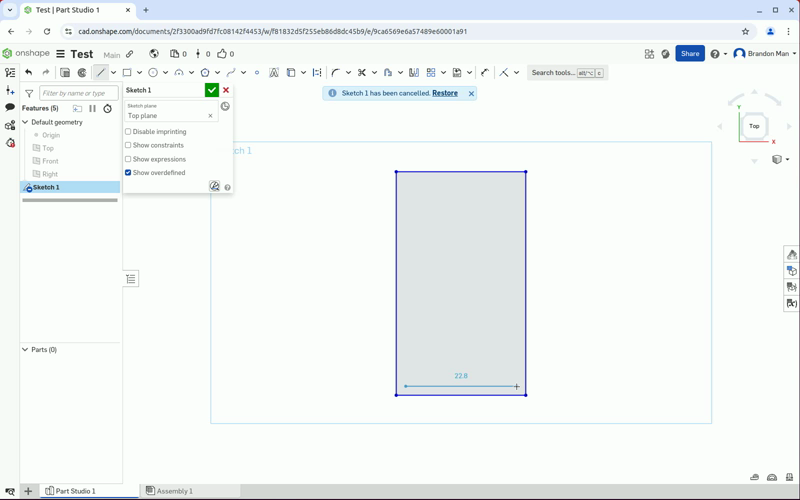
key_down(shift)
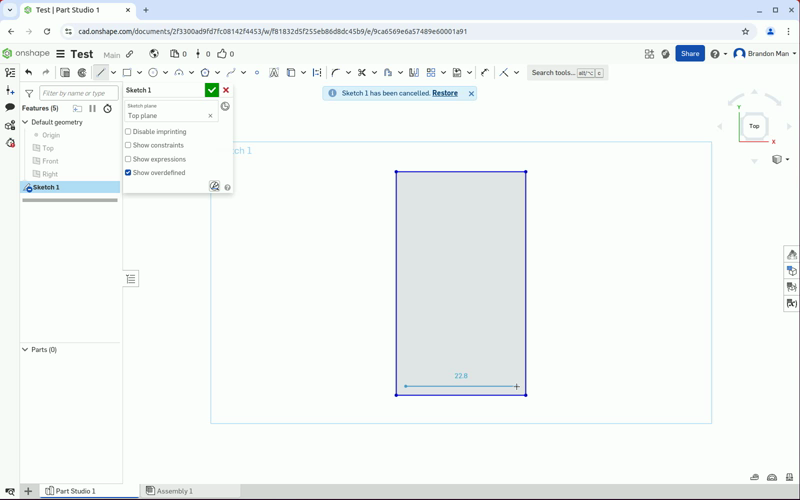
mouse_move(516, 180)
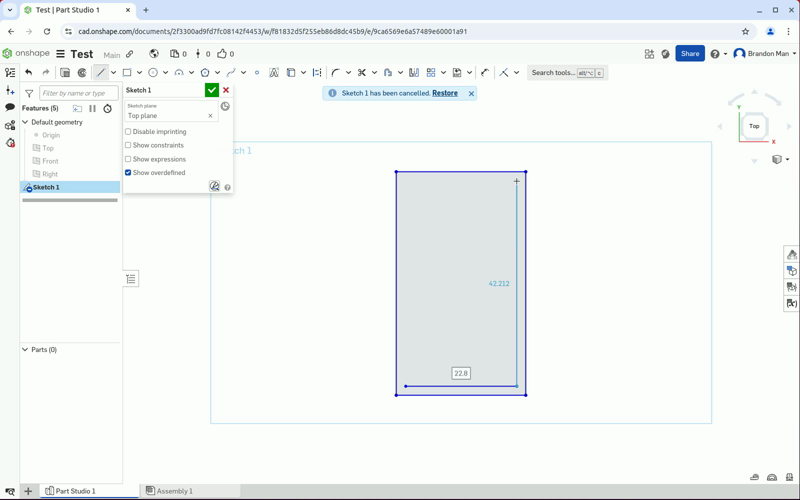
click(516, 180)
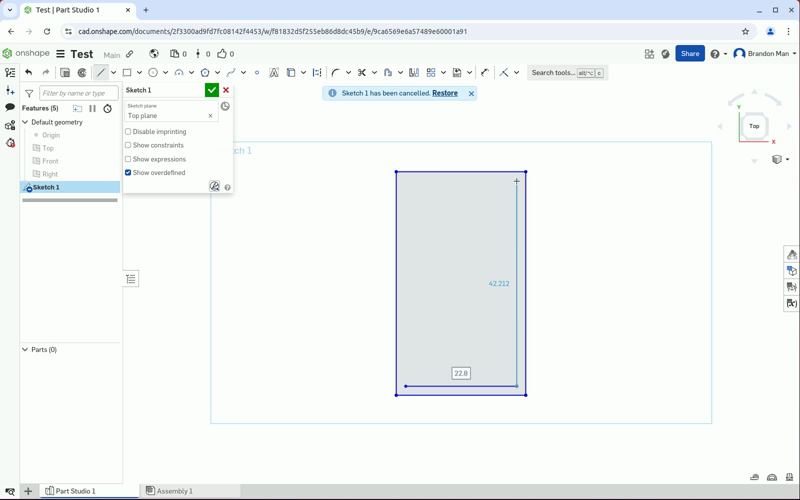
key_up(shift)
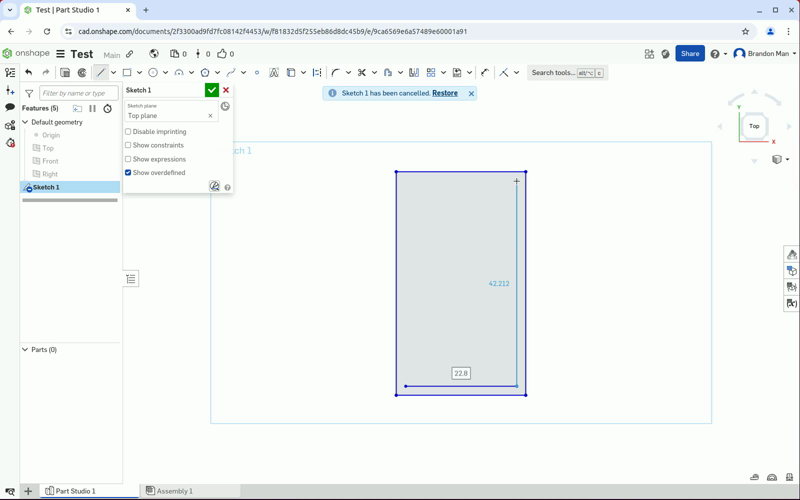
key_down(shift)
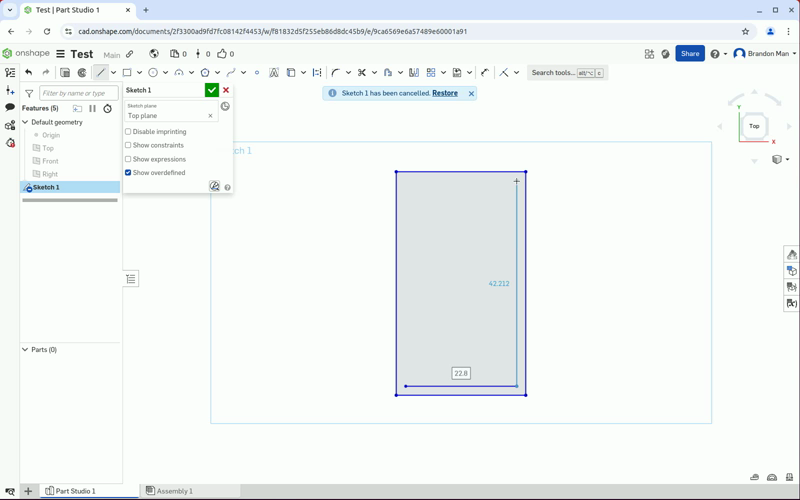
mouse_move(405, 180)
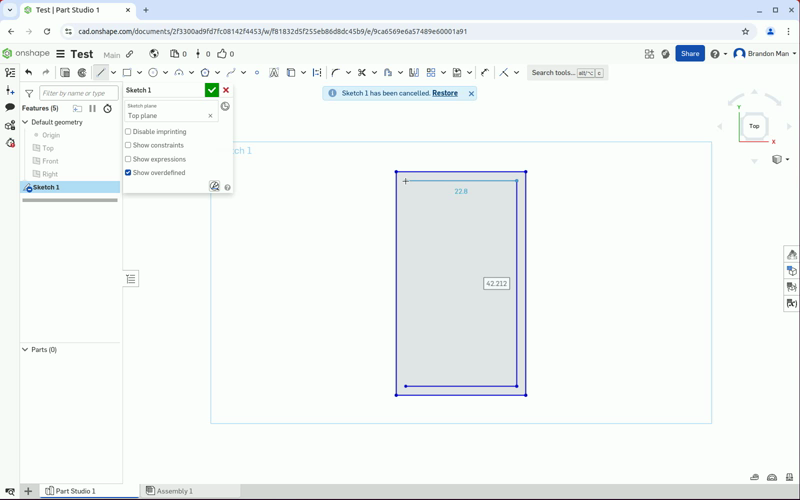
click(405, 180)
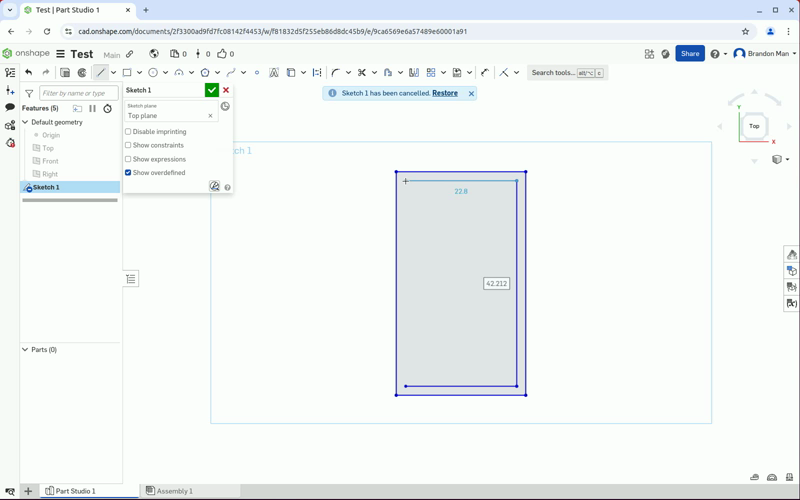
key_up(shift)
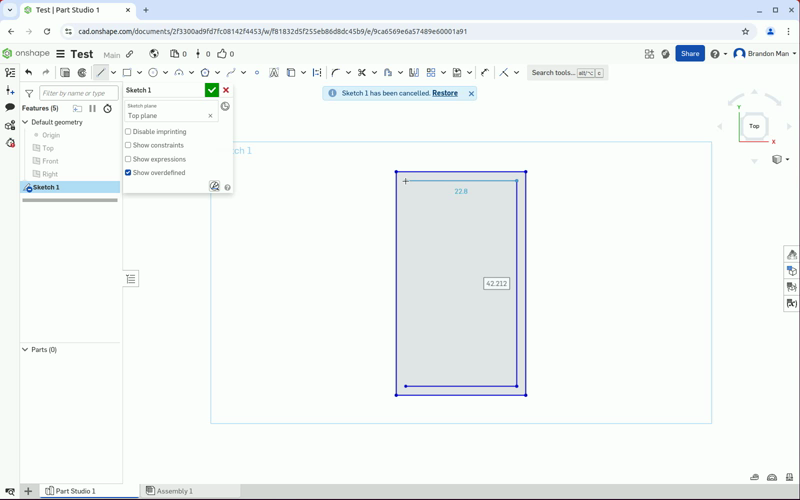
key_down(shift)
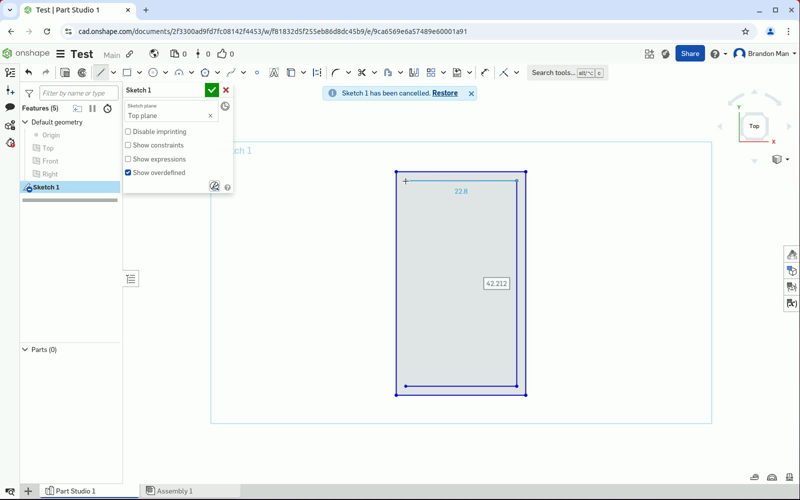
mouse_move(405, 386)
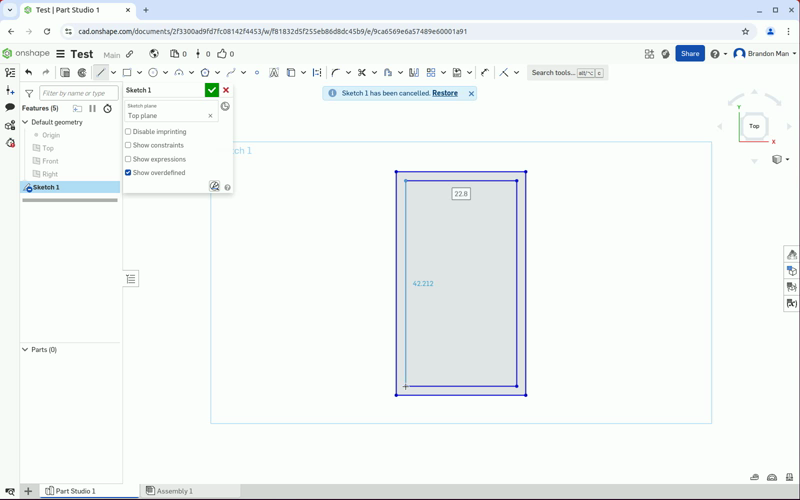
key_up(shift)
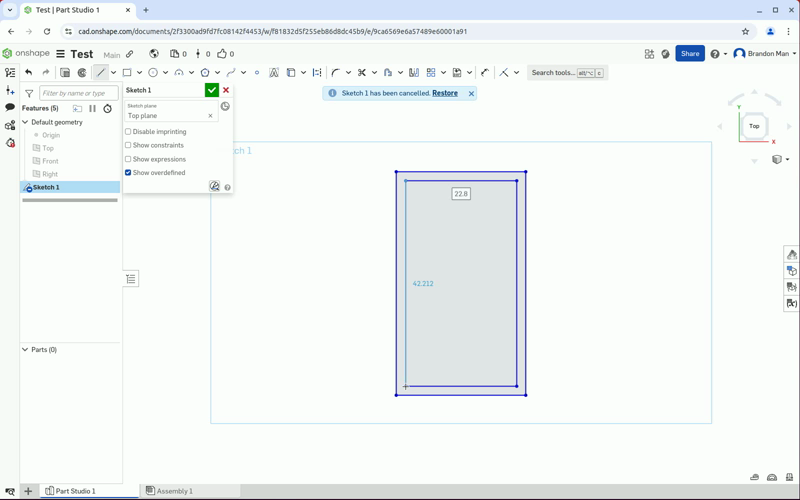
click(405, 386)
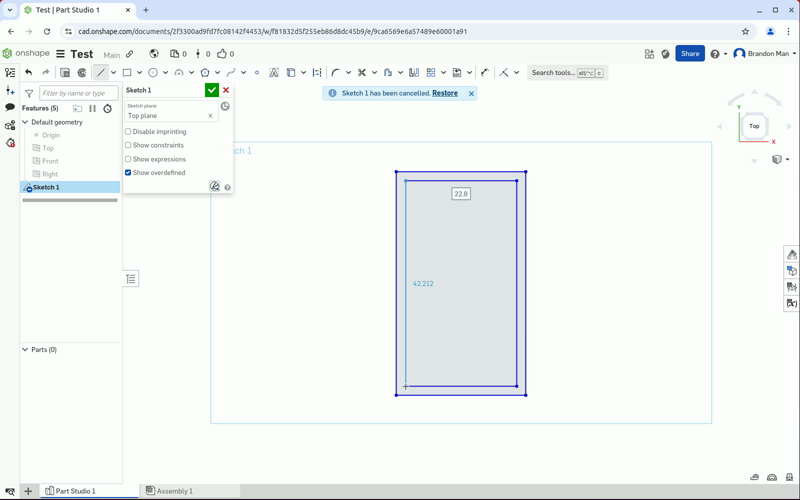
key(esc)
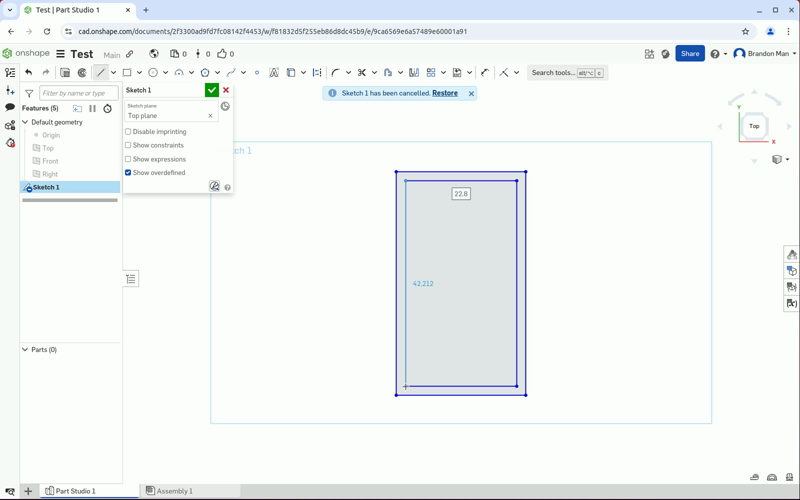
mouse_move(411, 176)
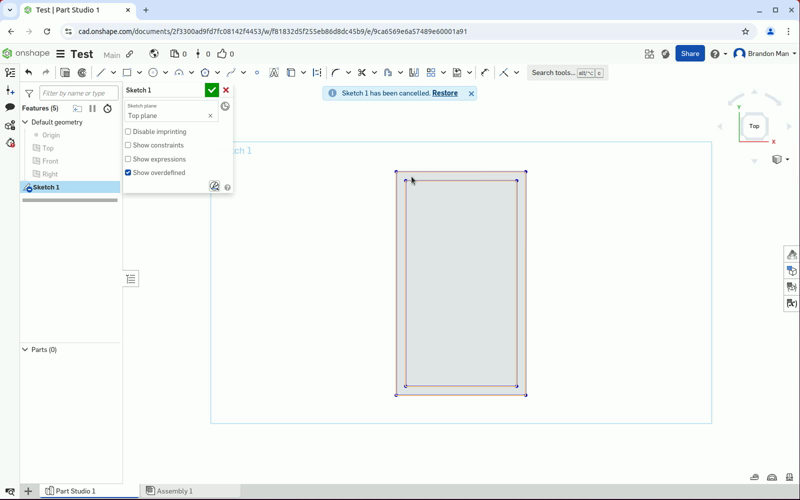
click(411, 176)
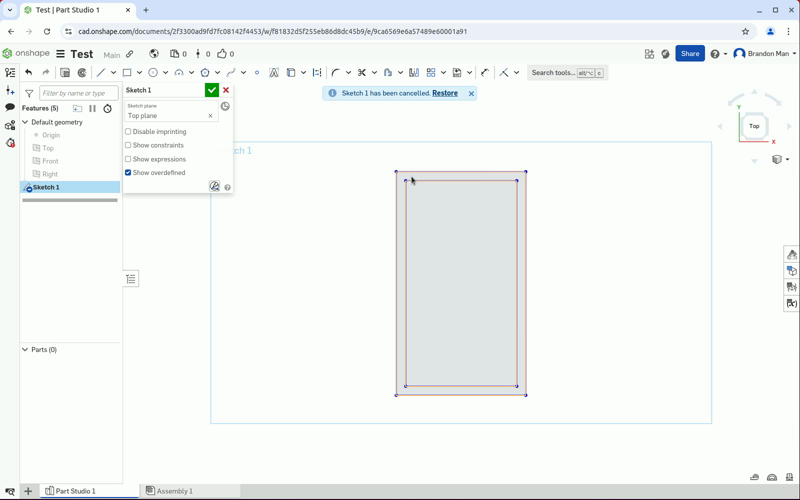
mouse_move(73, 352)
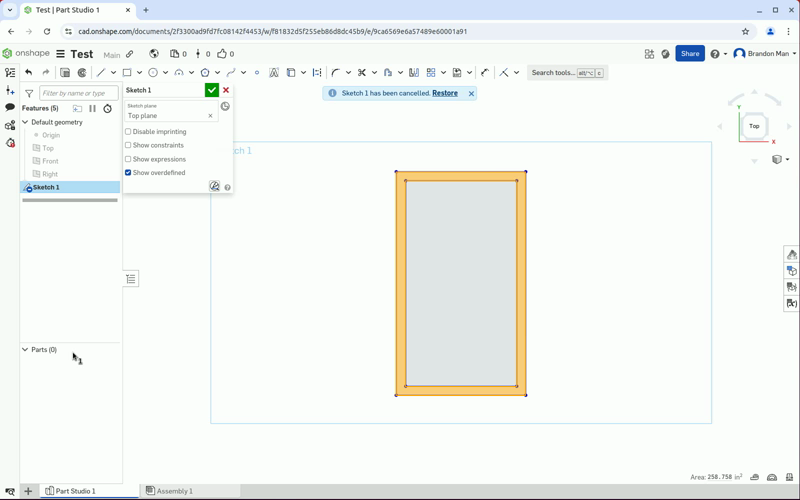
key(shift+y)
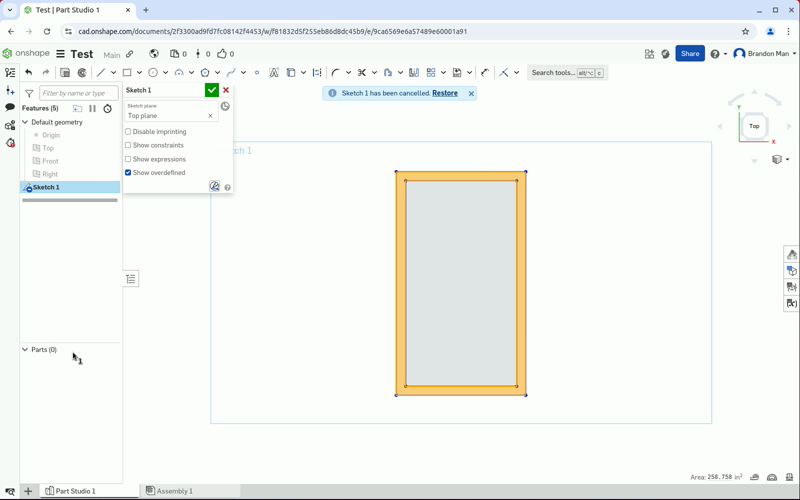
key(shift+e)
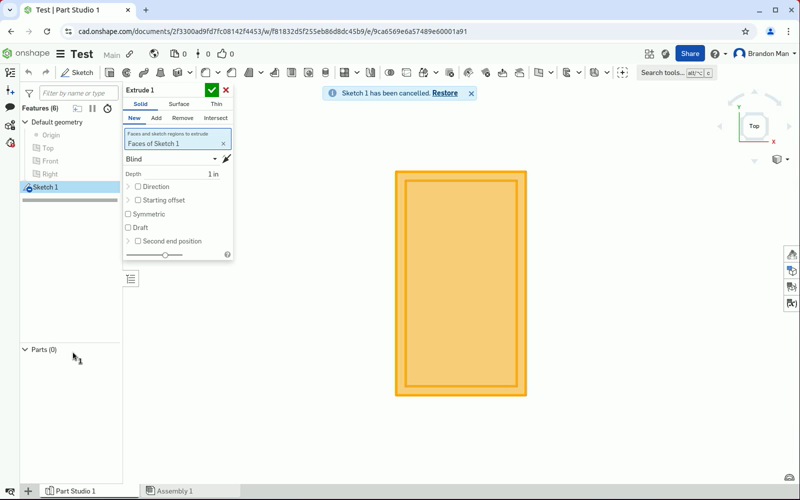
mouse_move(143, 106)
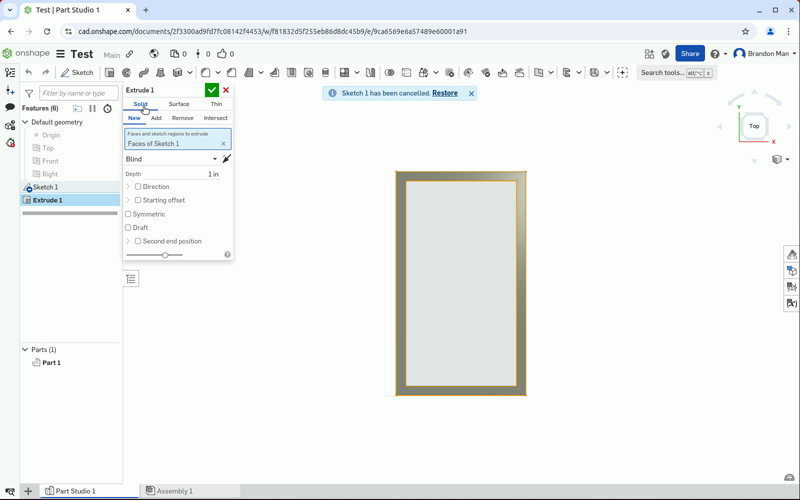
click(143, 106)
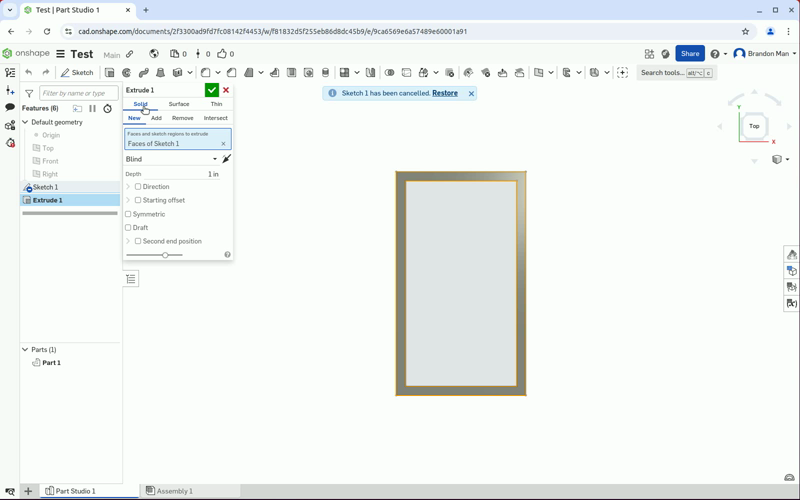
mouse_move(137, 120)
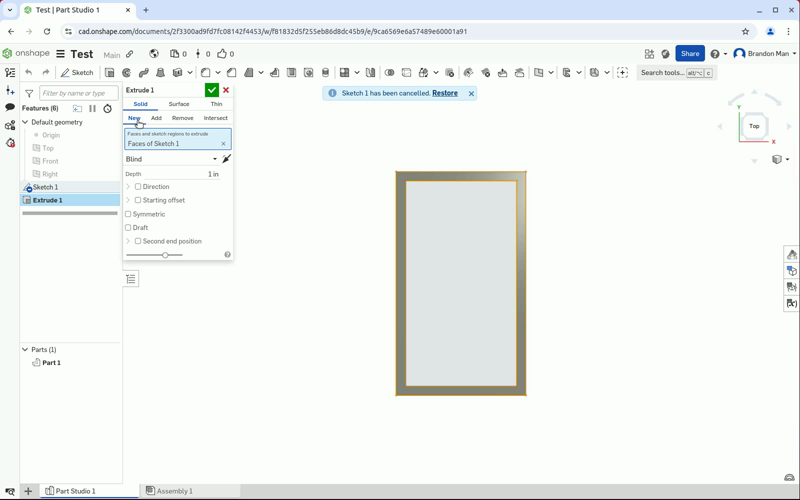
click(137, 120)
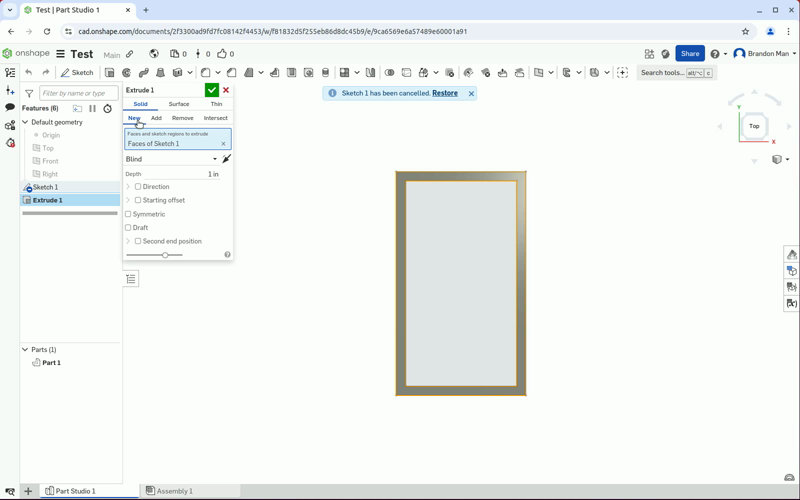
key(tab, 4)
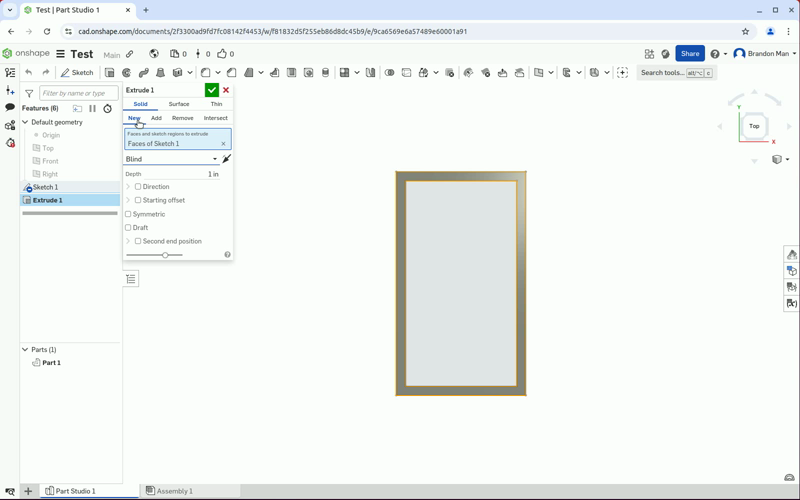
text(19.498)
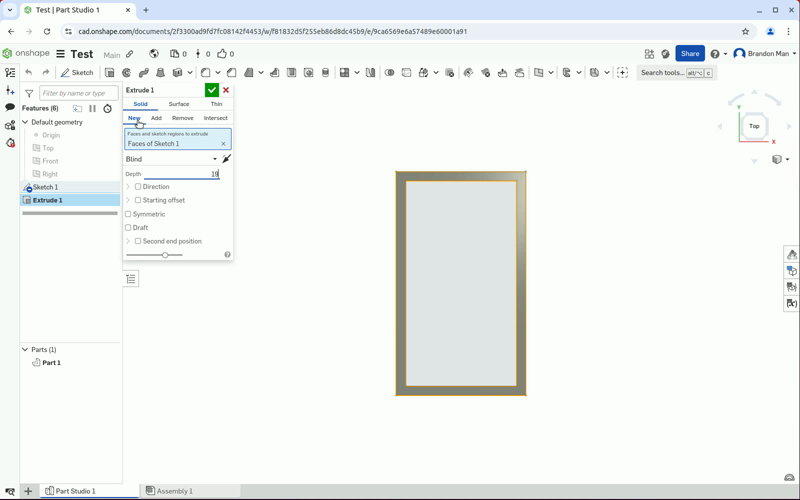
key(enter)
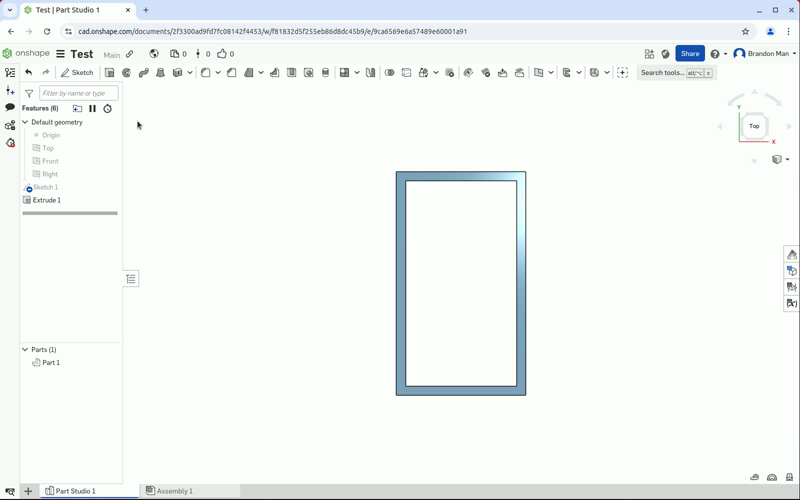
key(shift+h)
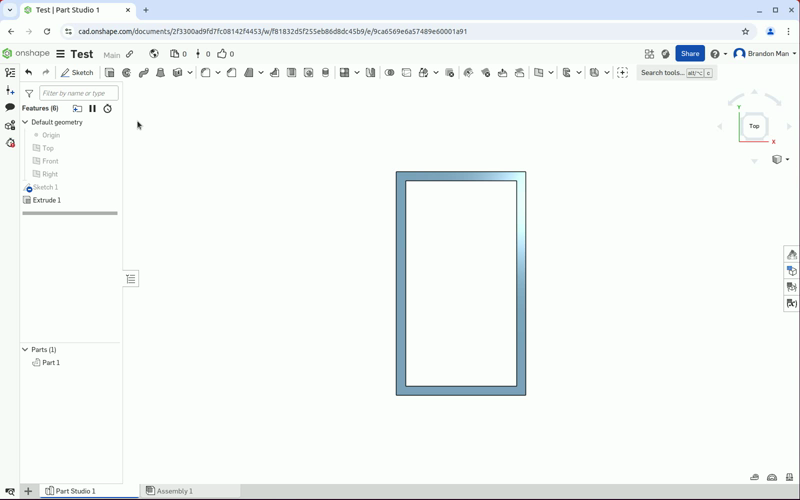
key(shift+h)
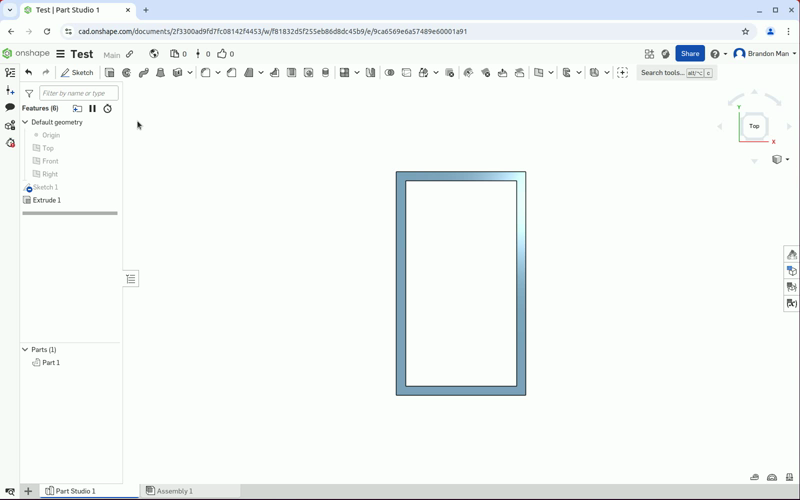
mouse_move(73, 189)
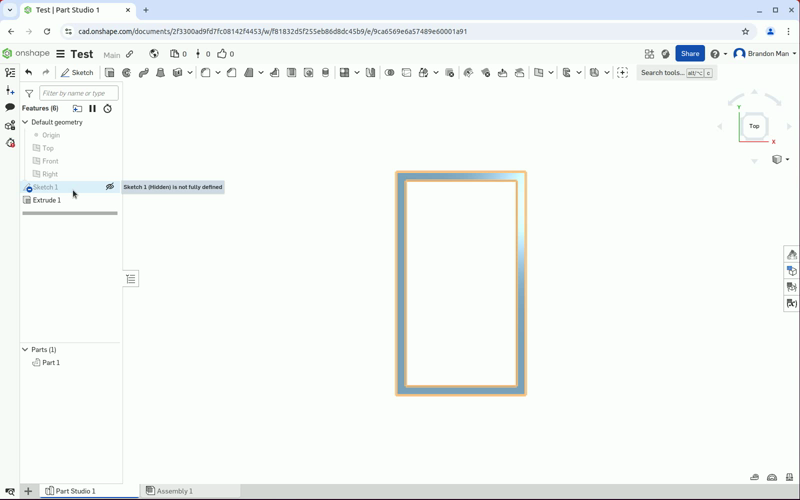
click(73, 189)
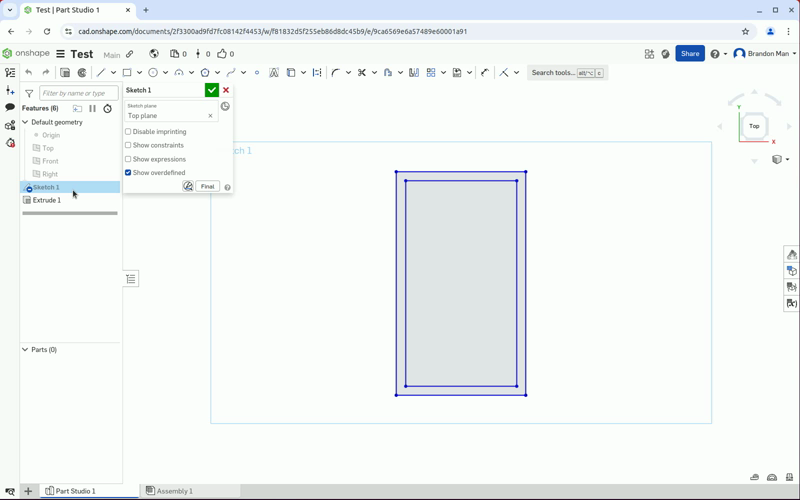
mouse_move(229, 92)
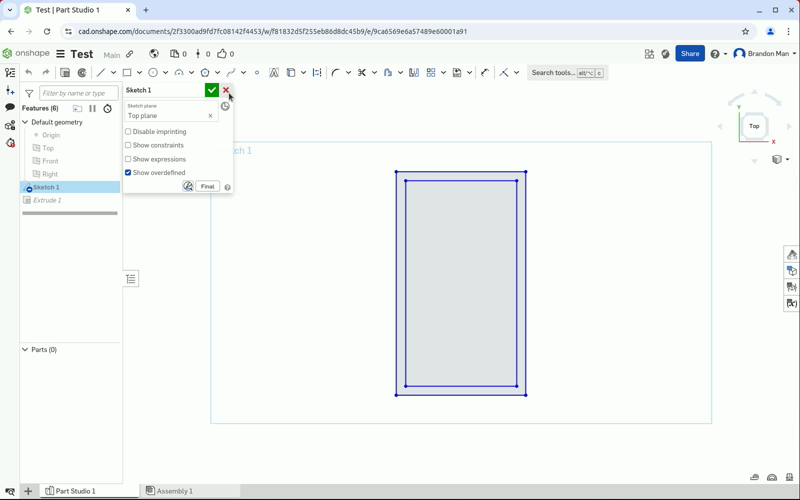
click(229, 92)
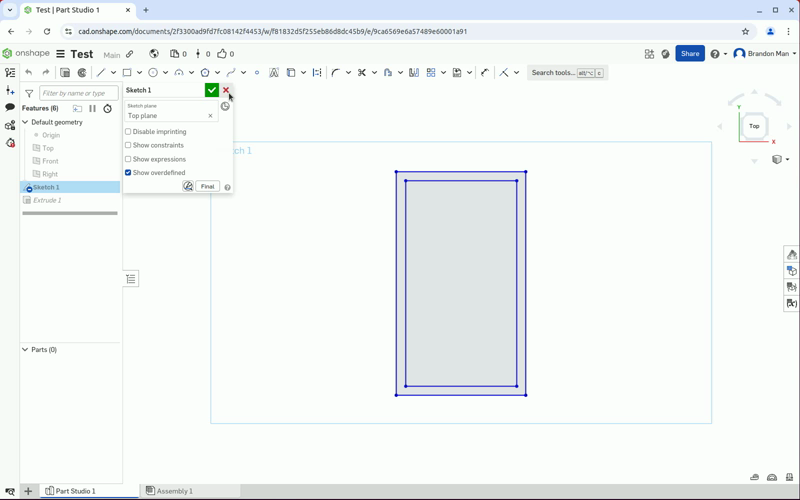
key(shift+s)
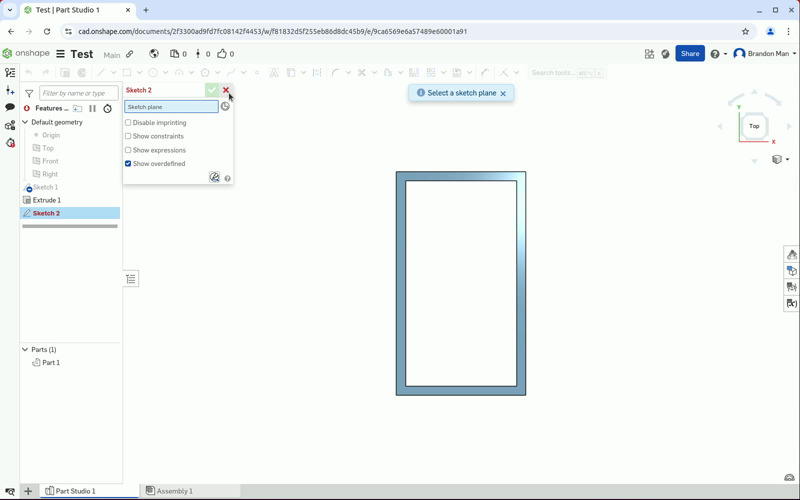
mouse_move(73, 150)
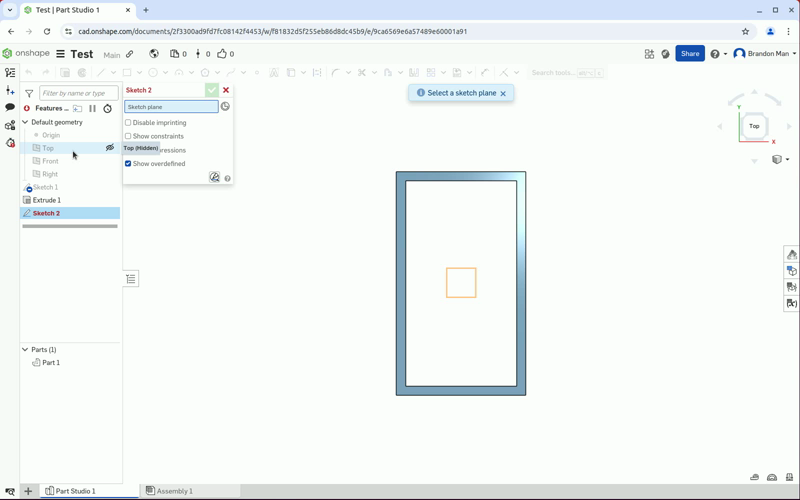
click(73, 150)
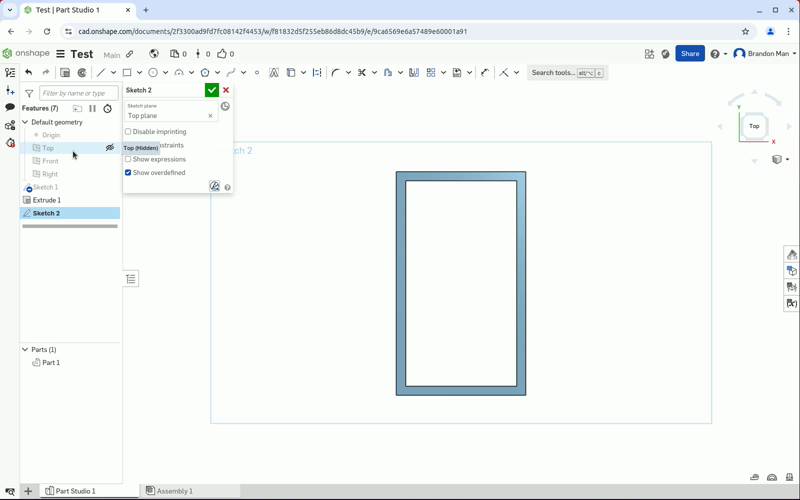
mouse_move(73, 352)
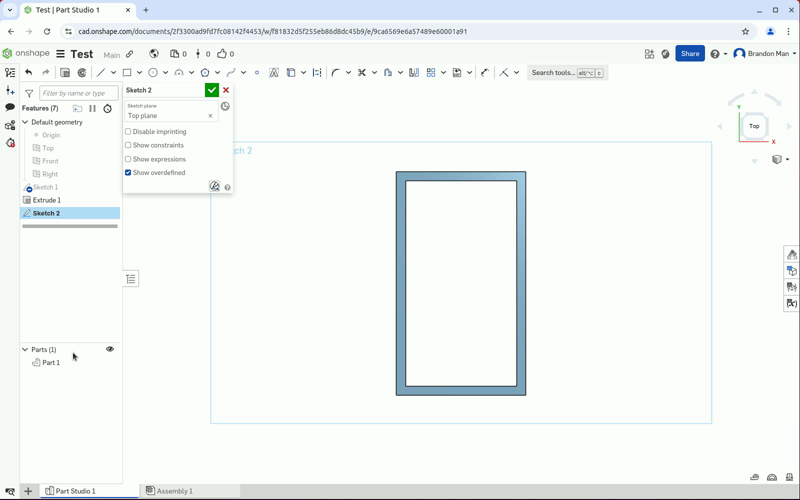
key(y)
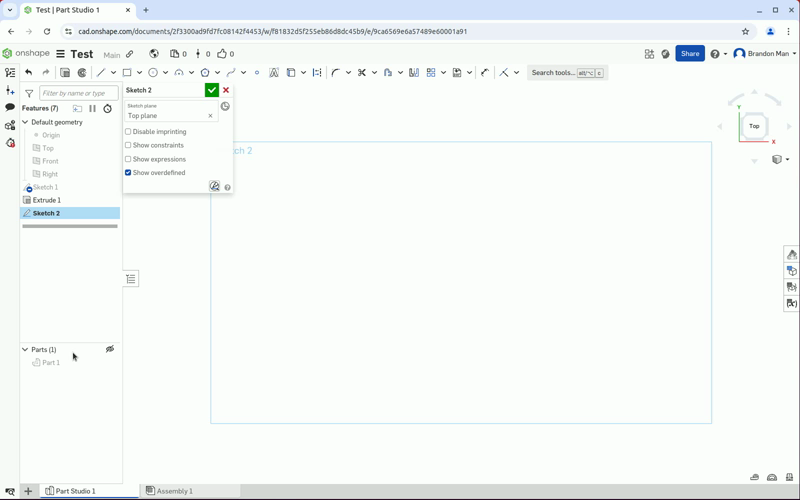
key(l)
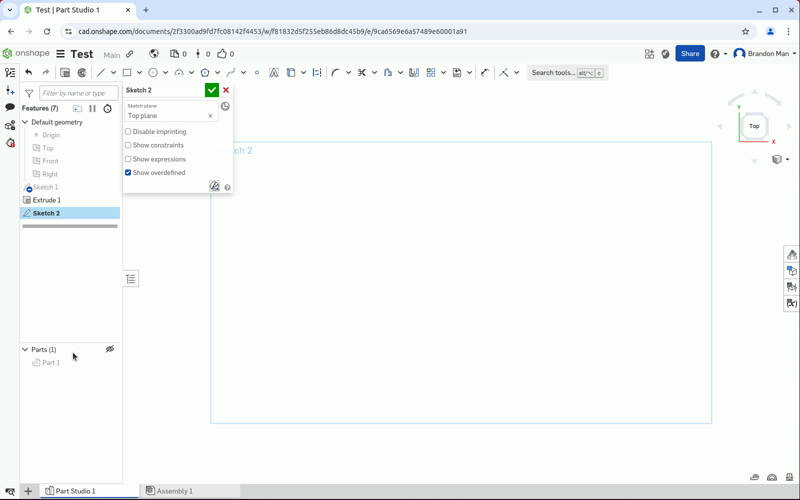
key_down(shift)
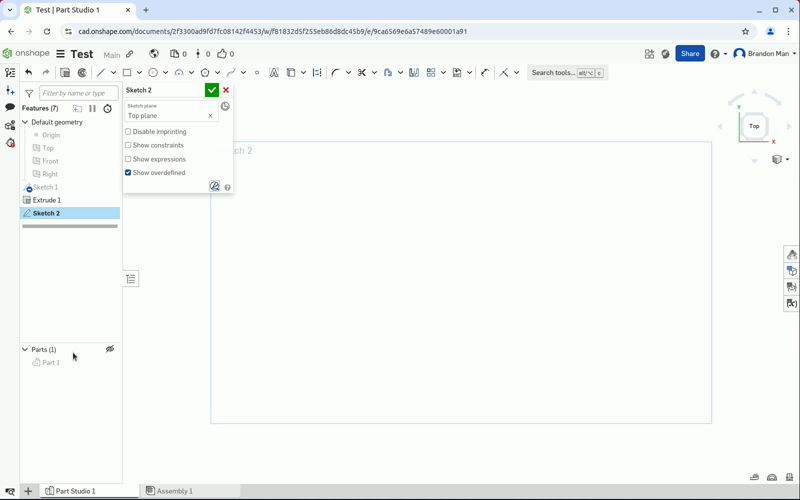
mouse_move(396, 395)
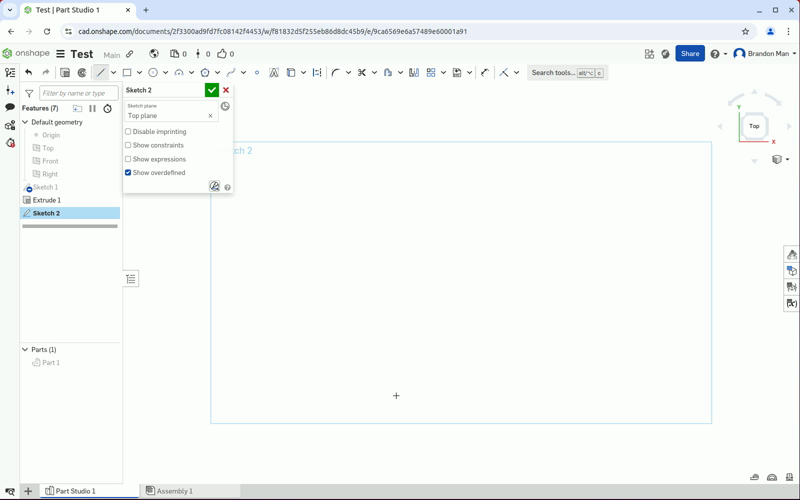
click(396, 395)
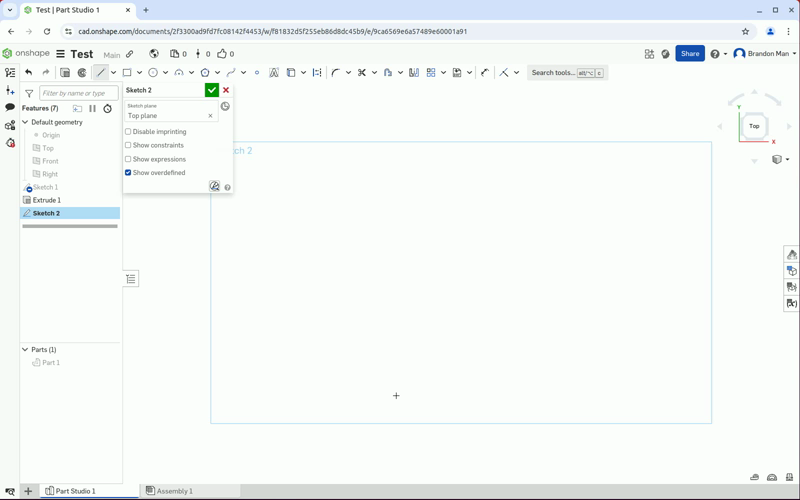
key_up(shift)
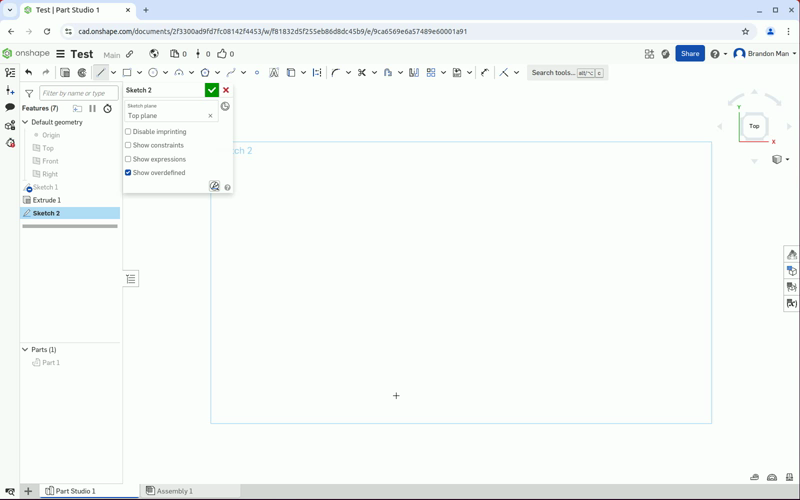
key_down(shift)
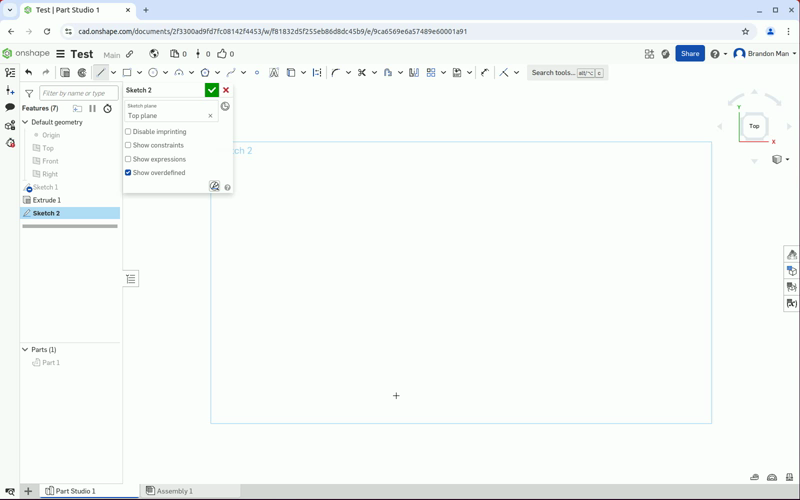
mouse_move(525, 395)
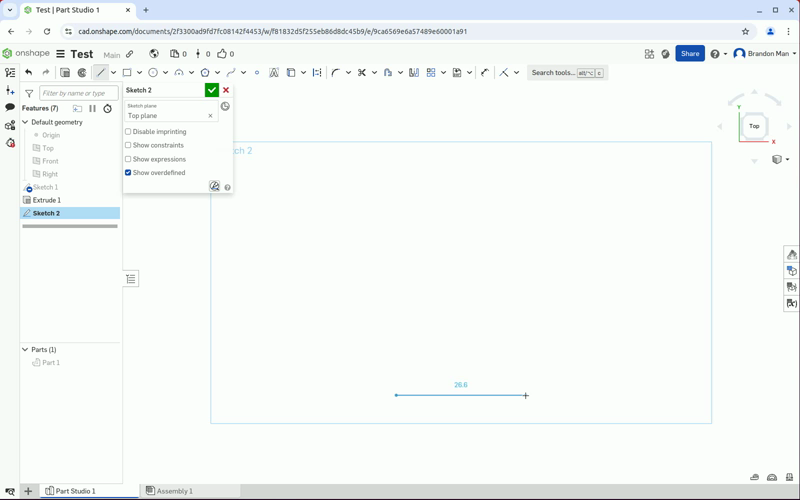
click(525, 395)
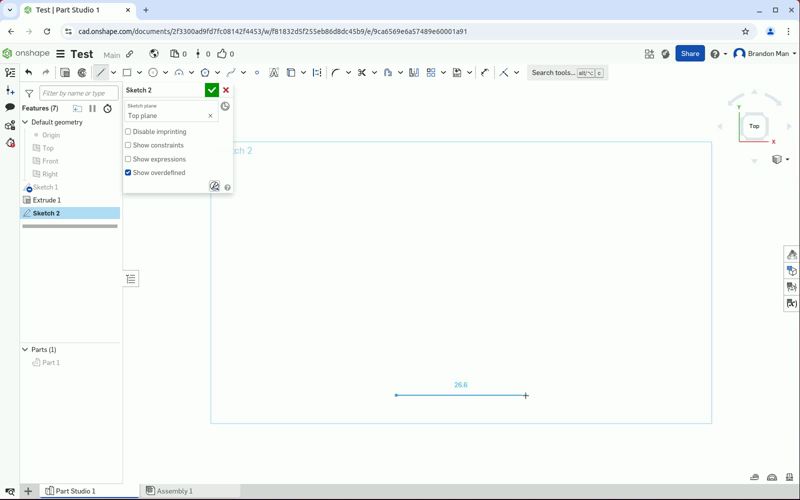
key_up(shift)
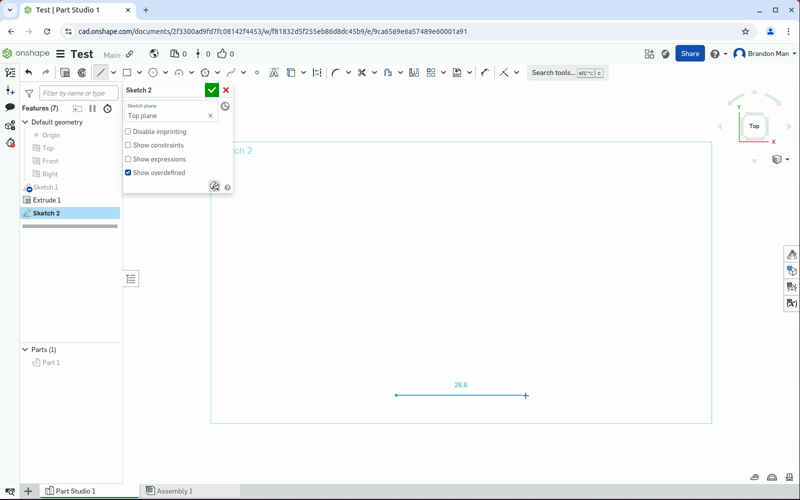
key_down(shift)
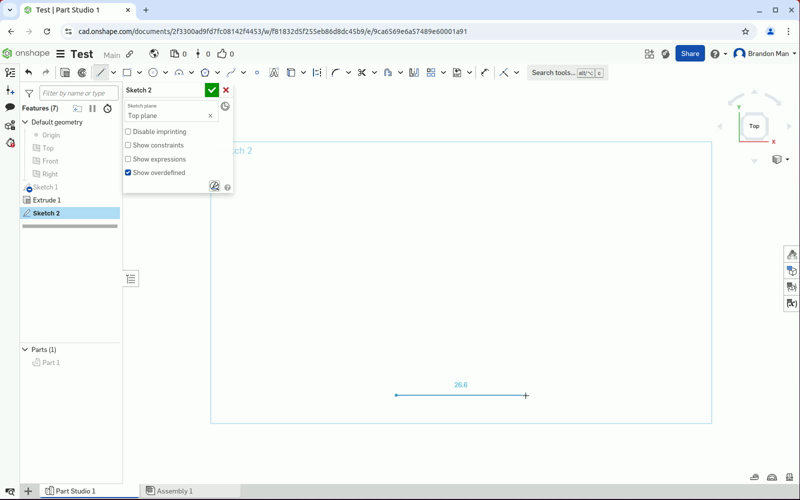
mouse_move(525, 171)
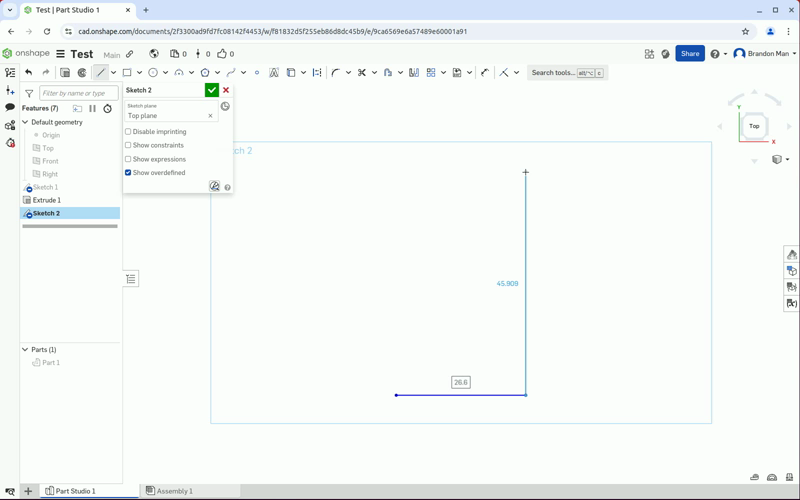
click(525, 171)
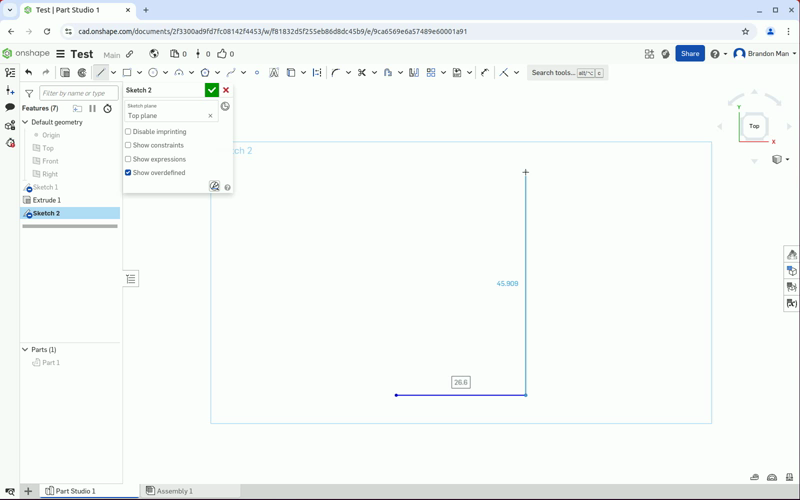
key_up(shift)
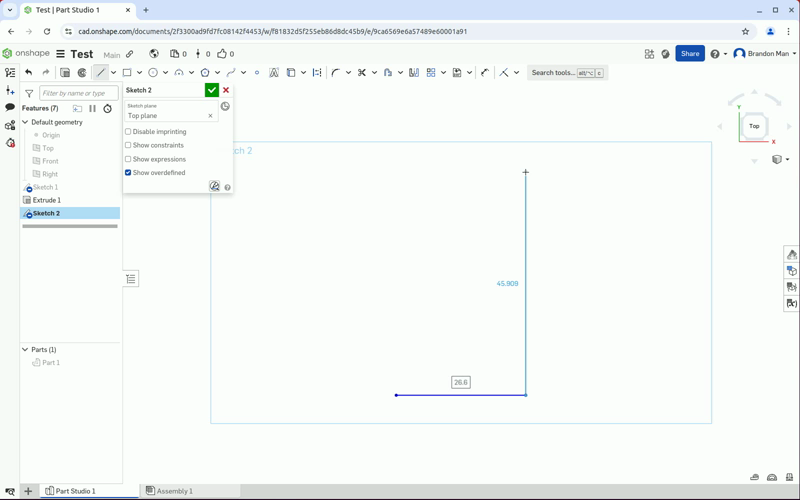
key_down(shift)
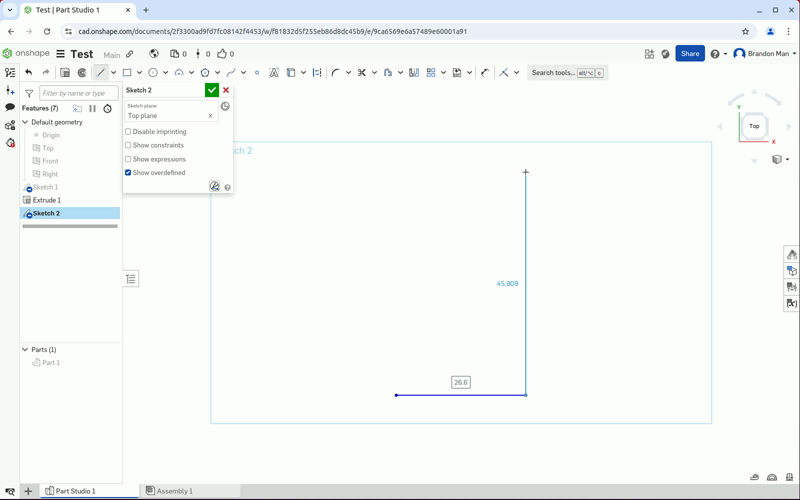
mouse_move(396, 171)
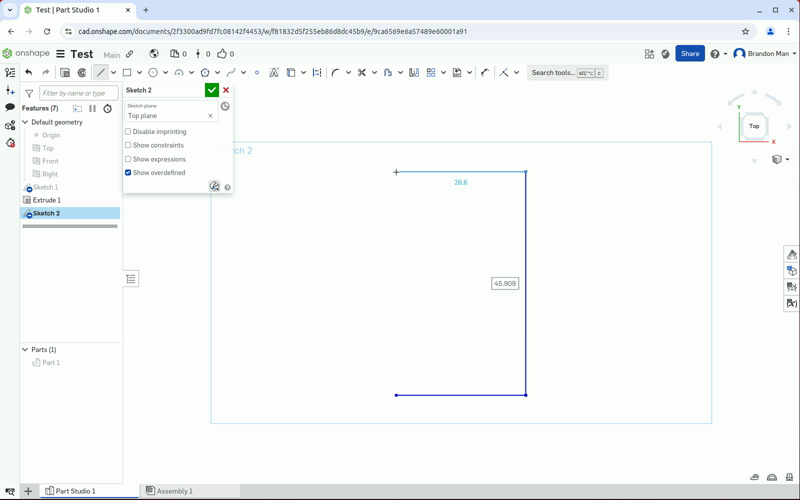
click(396, 171)
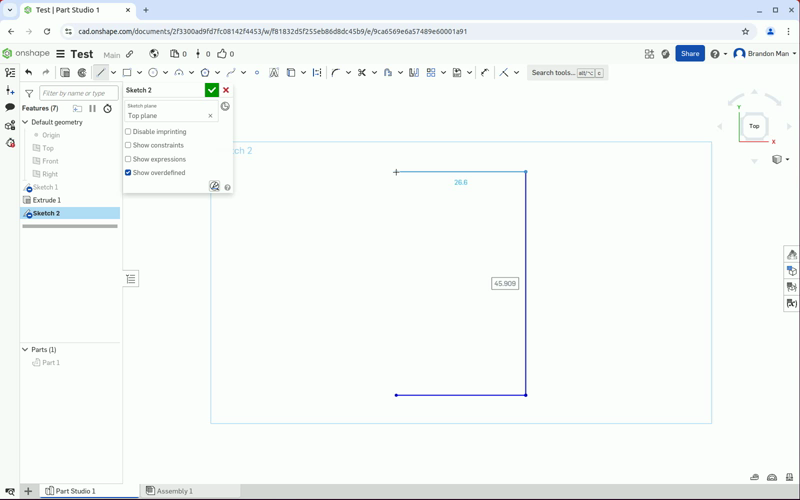
key_up(shift)
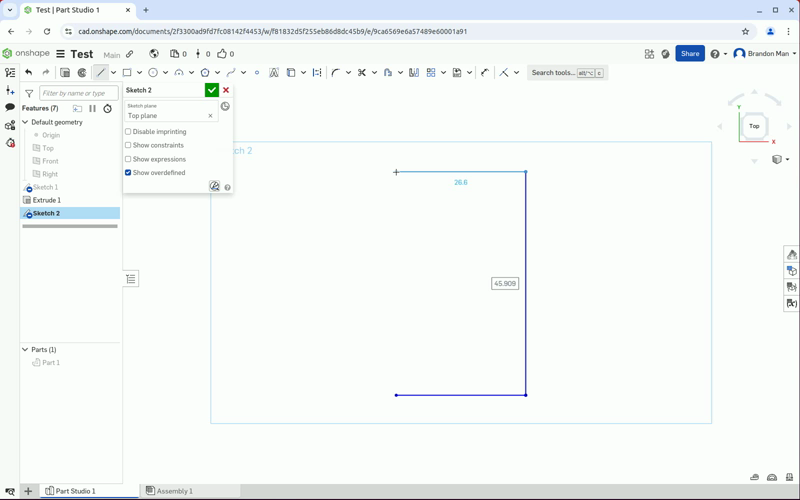
key_down(shift)
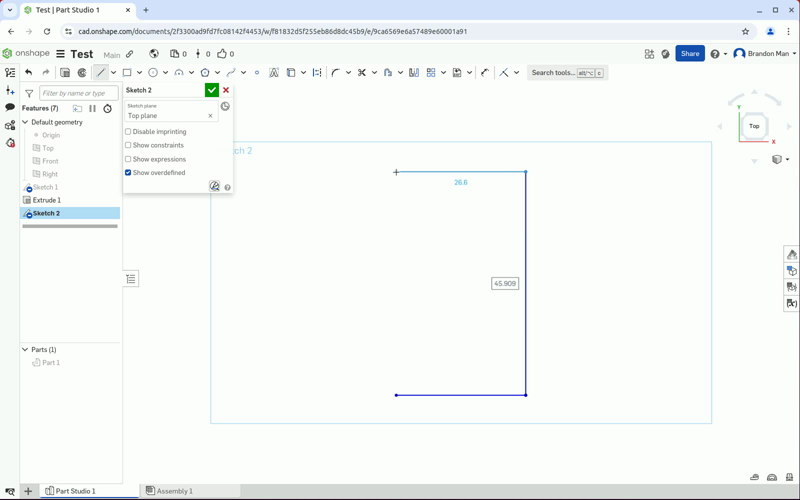
mouse_move(396, 395)
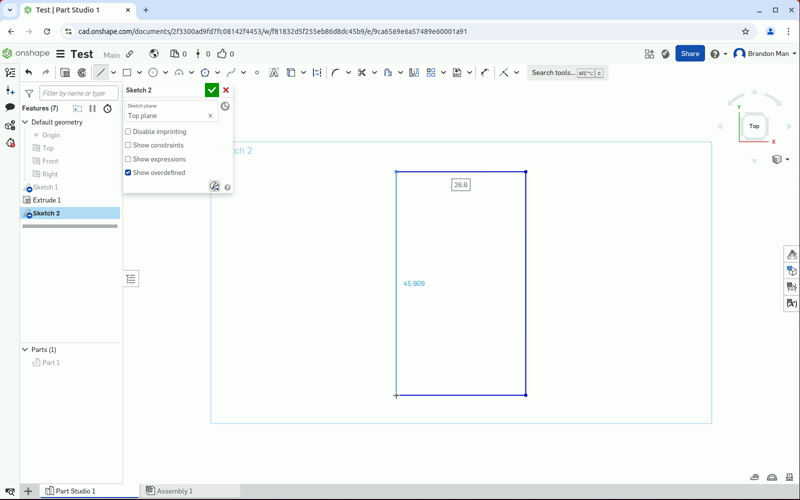
key_up(shift)
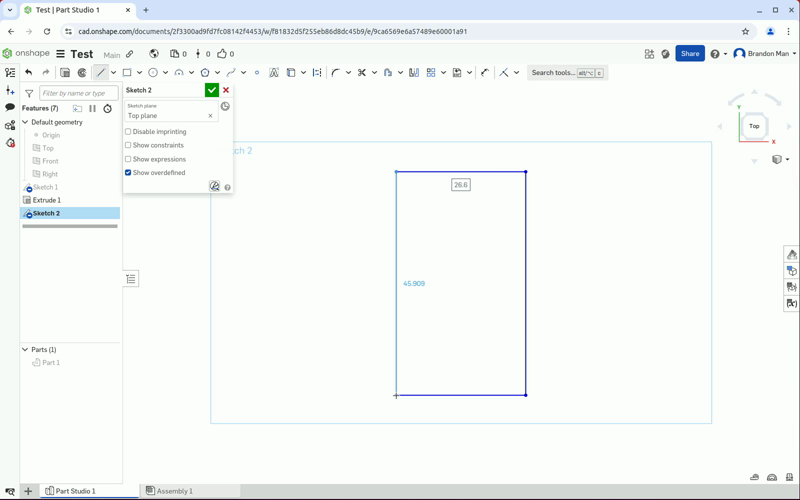
click(396, 395)
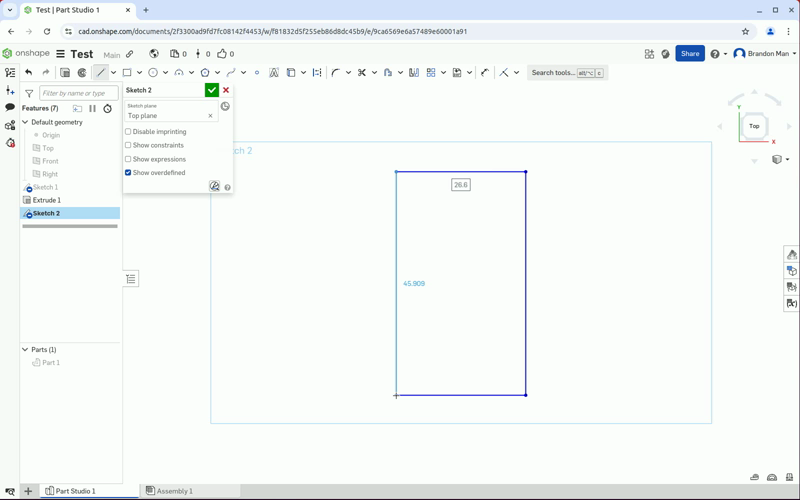
key(esc)
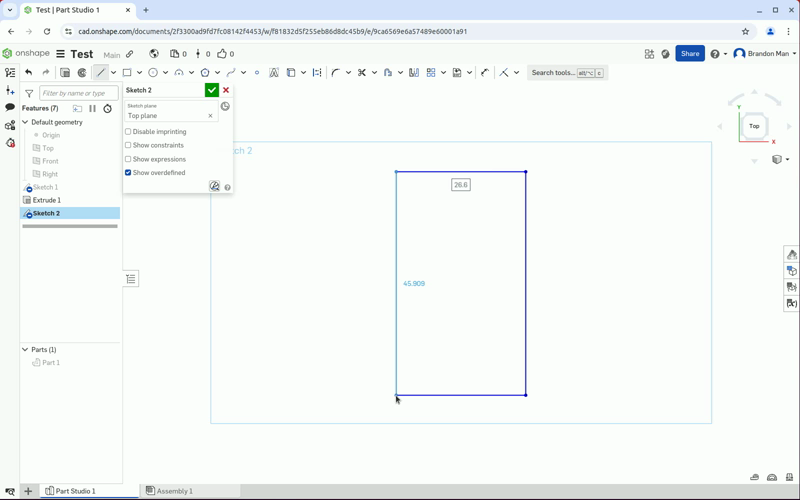
mouse_move(505, 355)
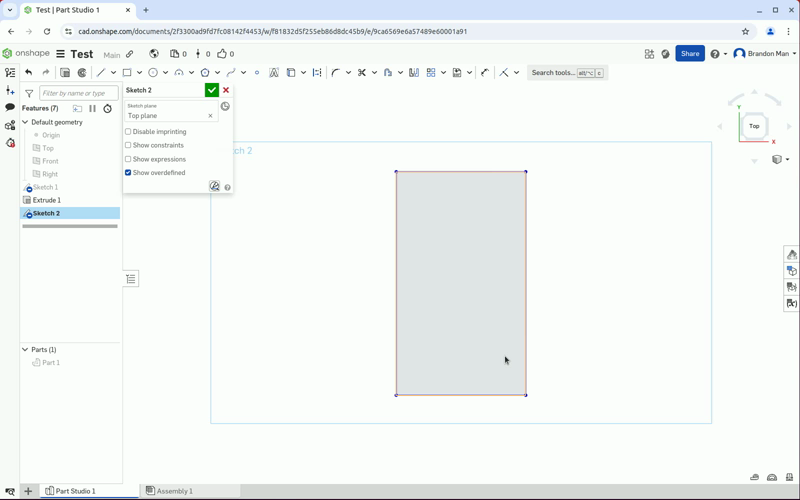
click(505, 355)
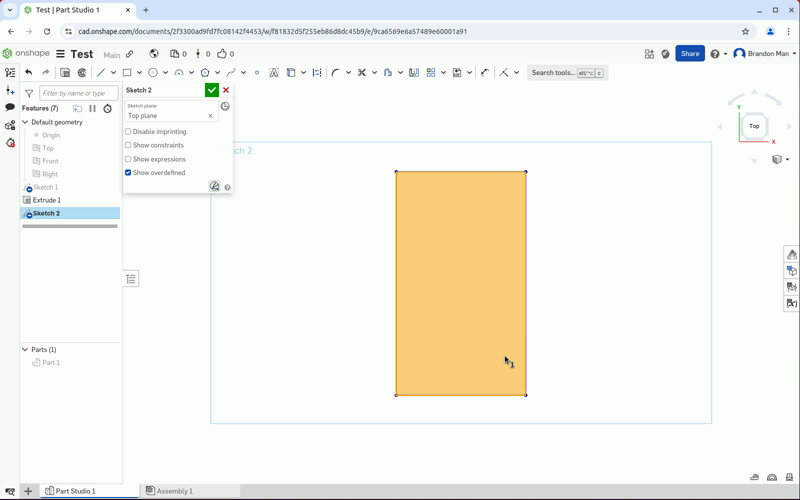
mouse_move(73, 352)
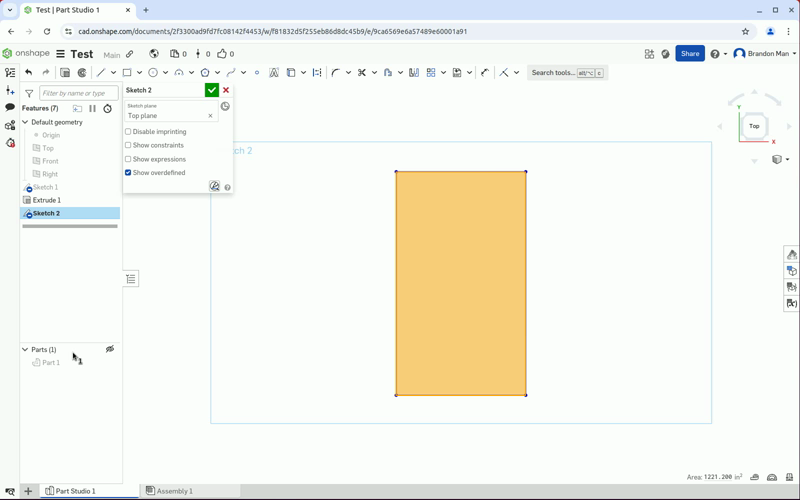
key(shift+y)
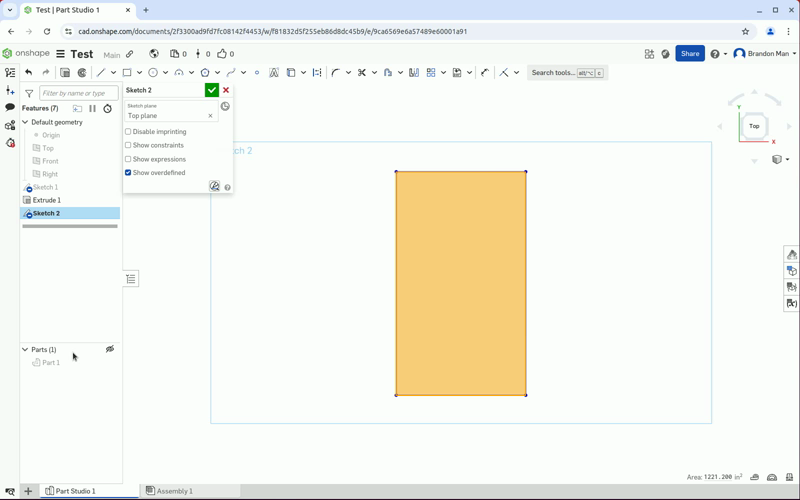
key(shift+e)
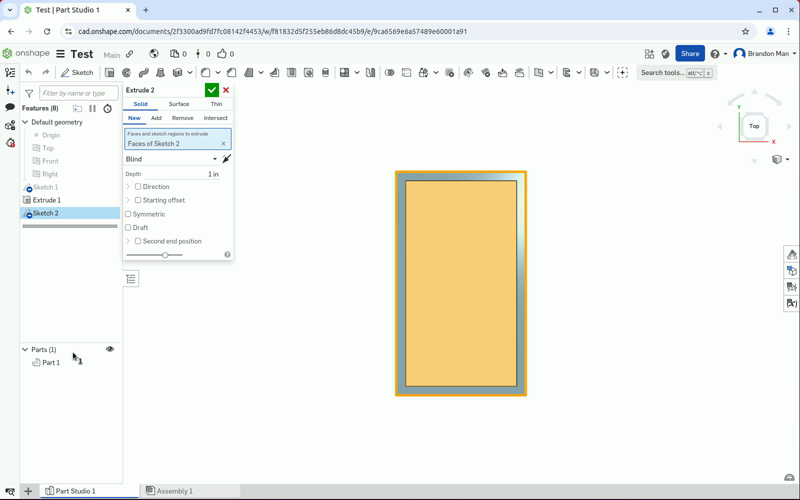
mouse_move(143, 106)
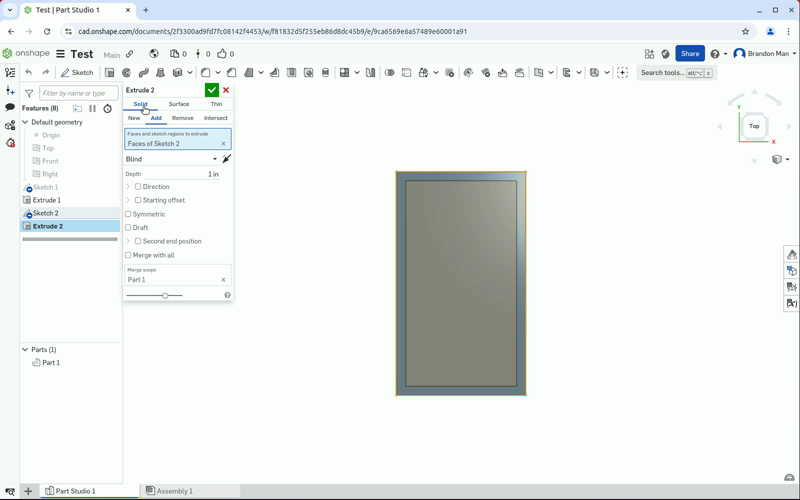
click(143, 106)
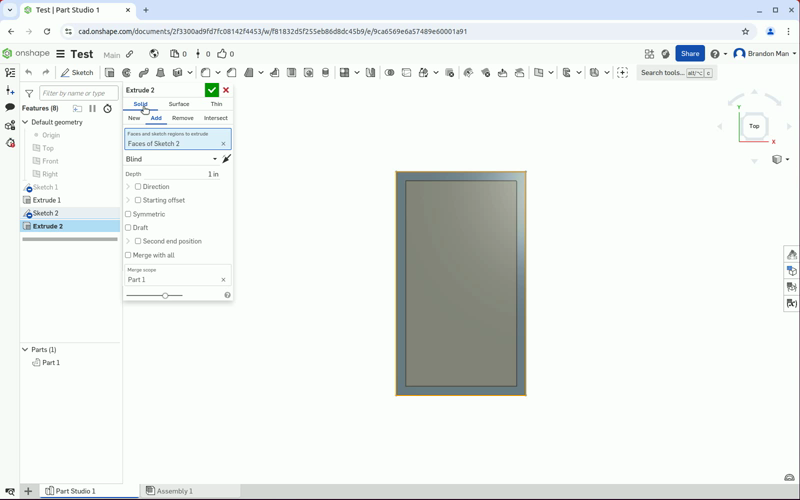
mouse_move(137, 120)
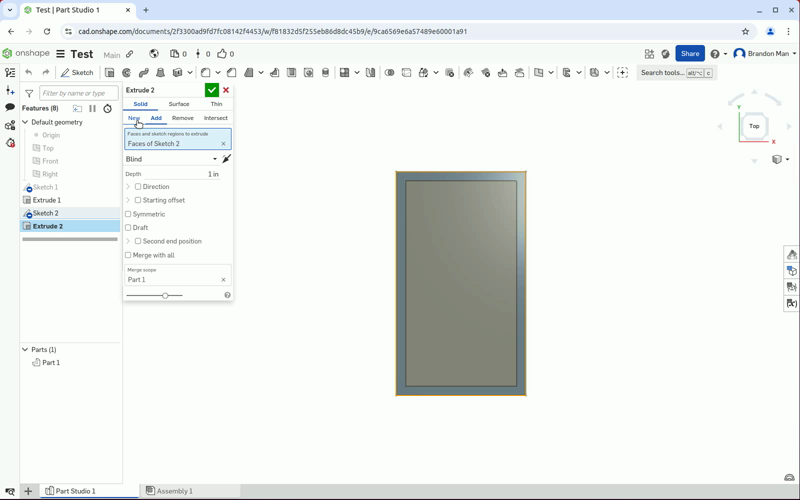
click(137, 120)
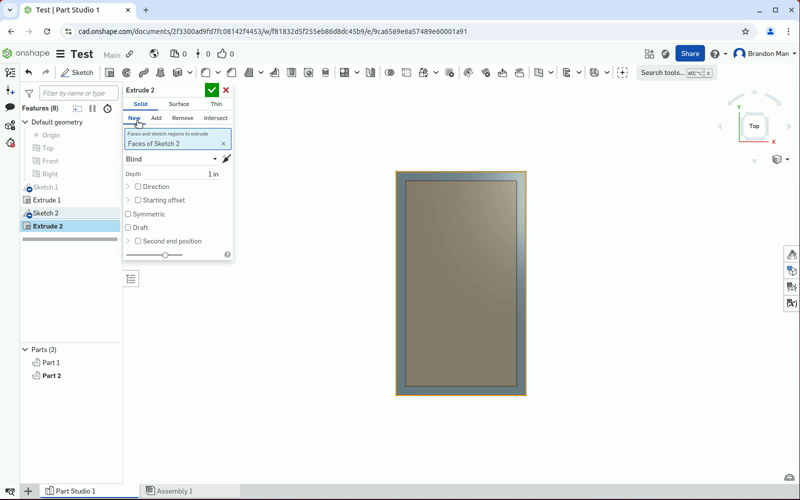
key(tab, 4)
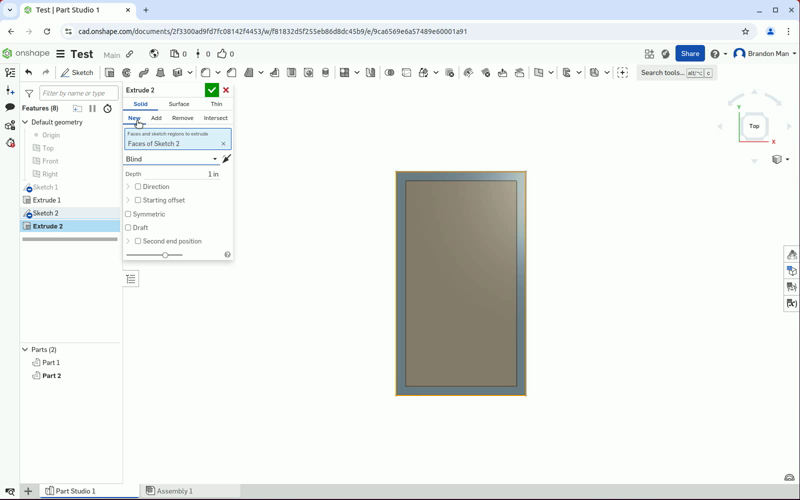
text(-1.685)
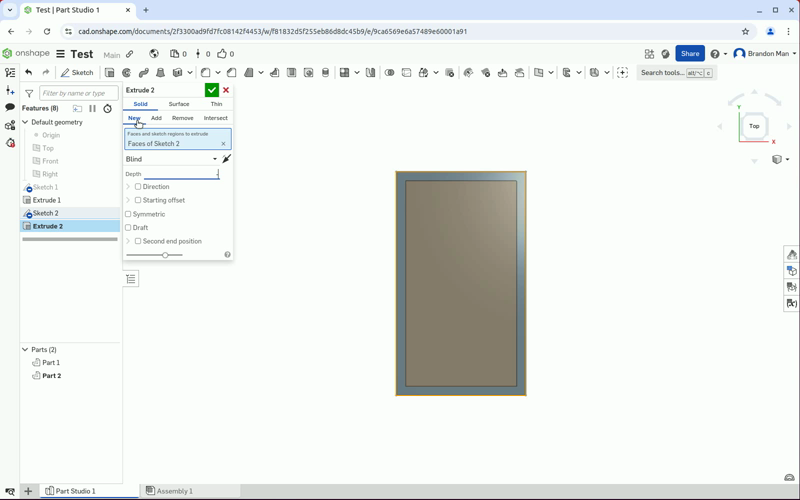
key(enter)
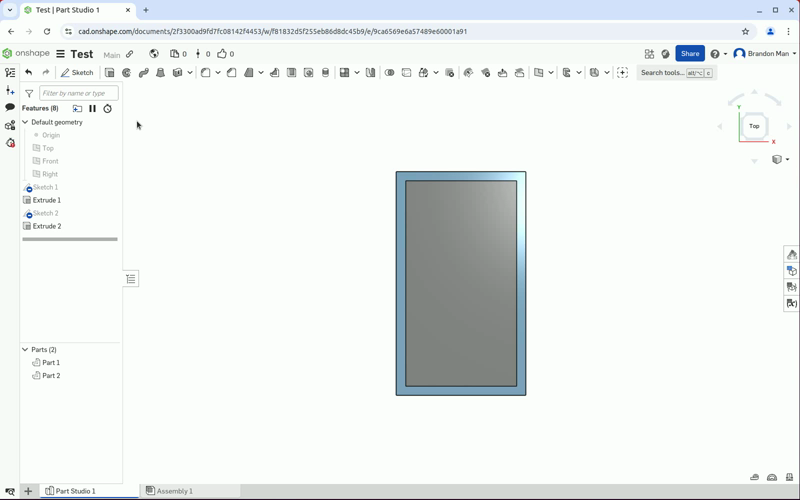
key(shift+h)
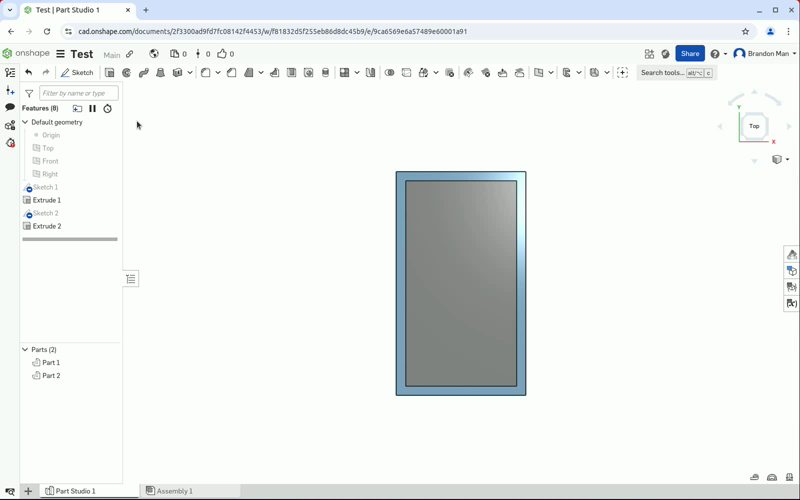
key(shift+h)
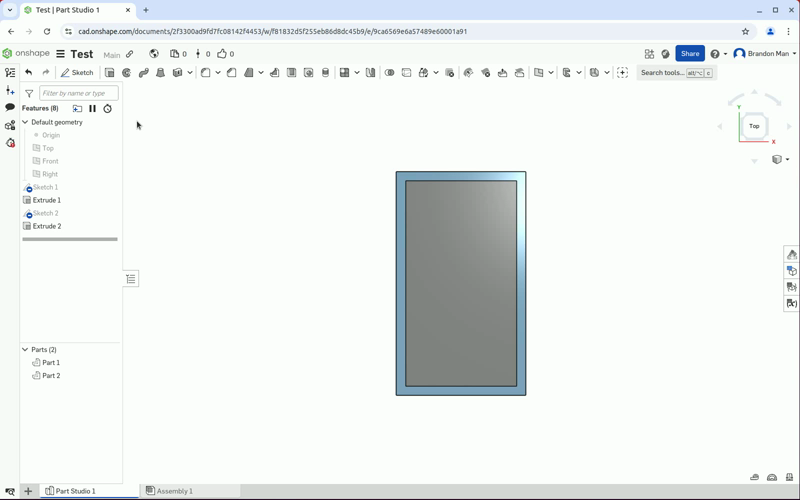
mouse_move(73, 189)
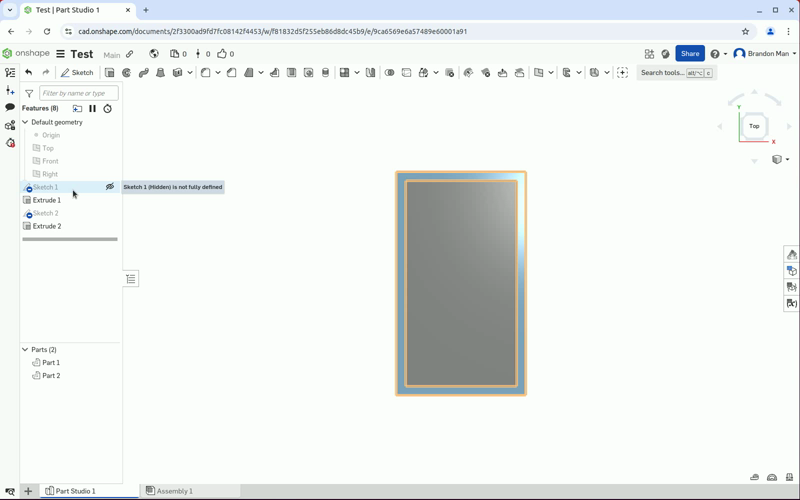
click(73, 189)
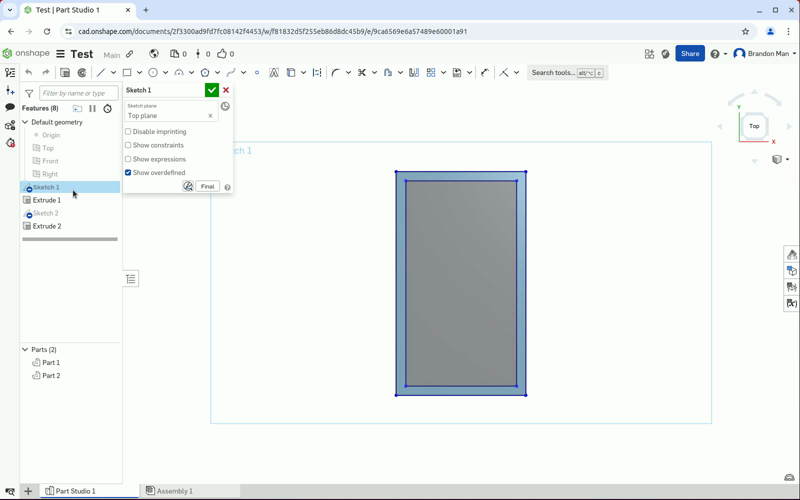
mouse_move(229, 92)
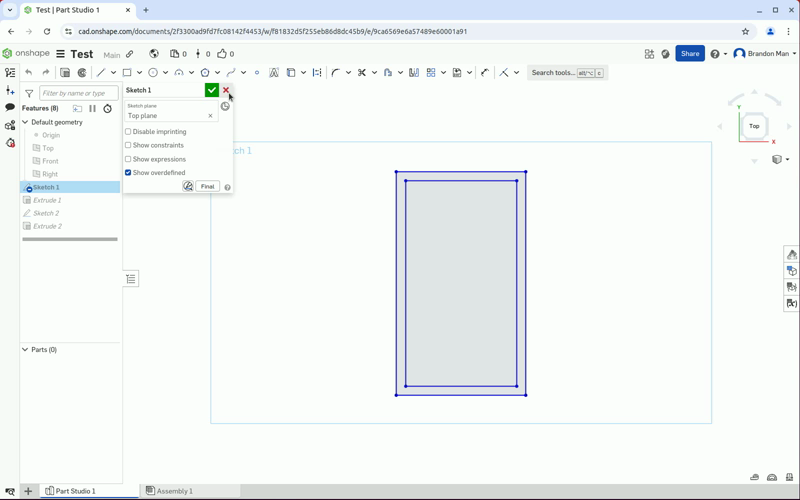
click(229, 92)
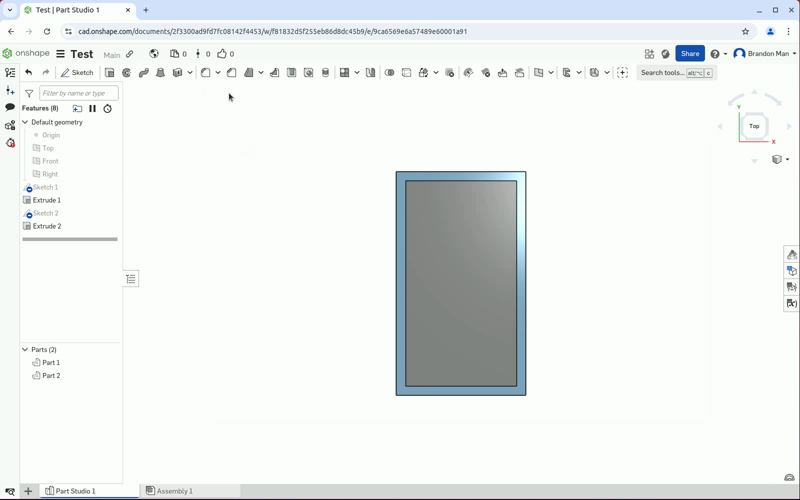
mouse_move(541, 75)
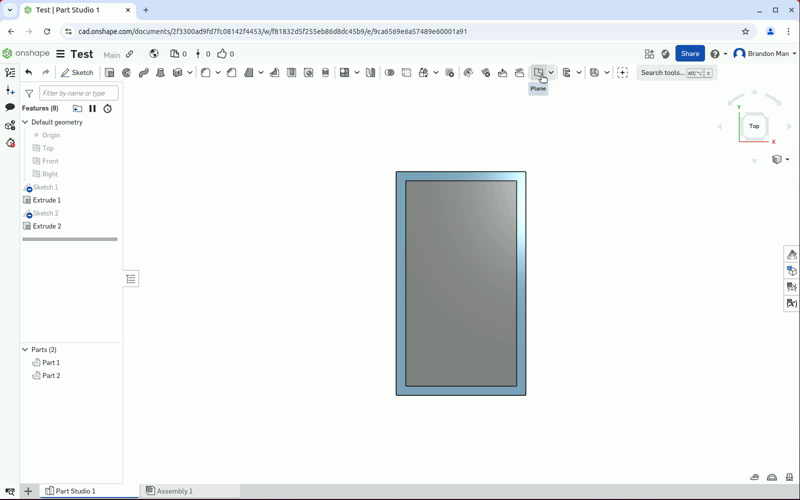
click(541, 75)
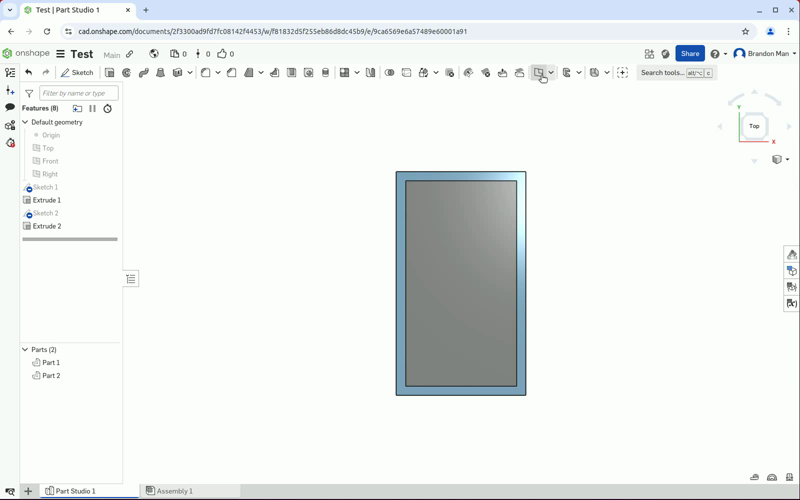
mouse_move(73, 150)
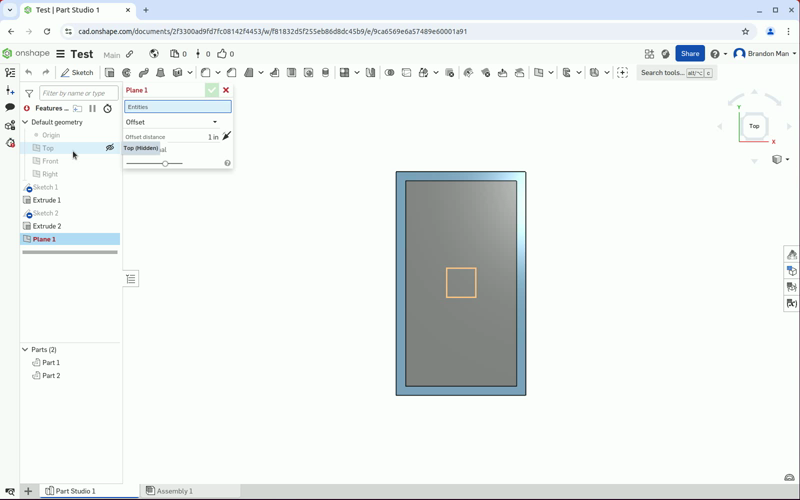
click(73, 150)
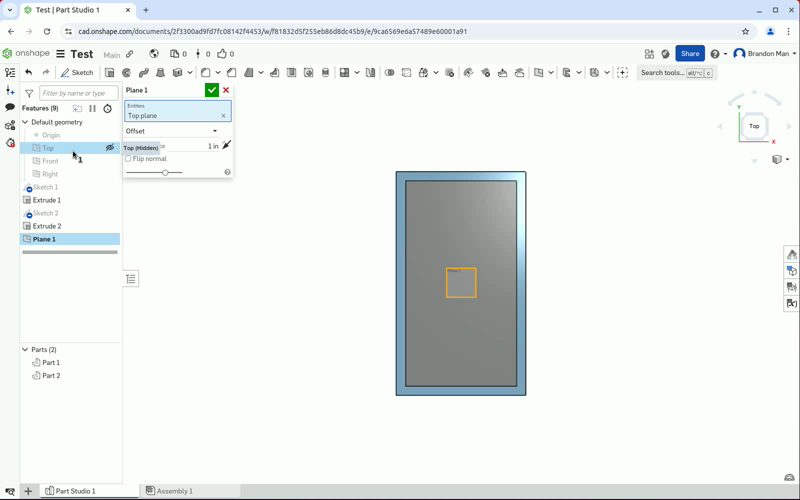
key(tab, 2)
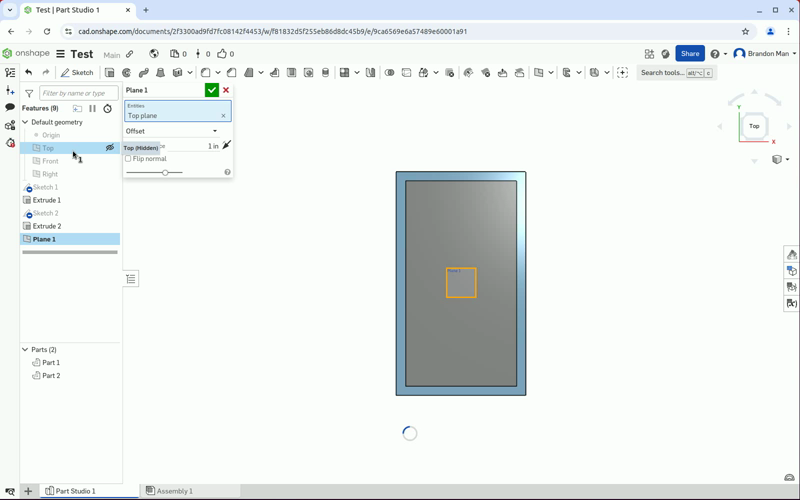
text(19.503)
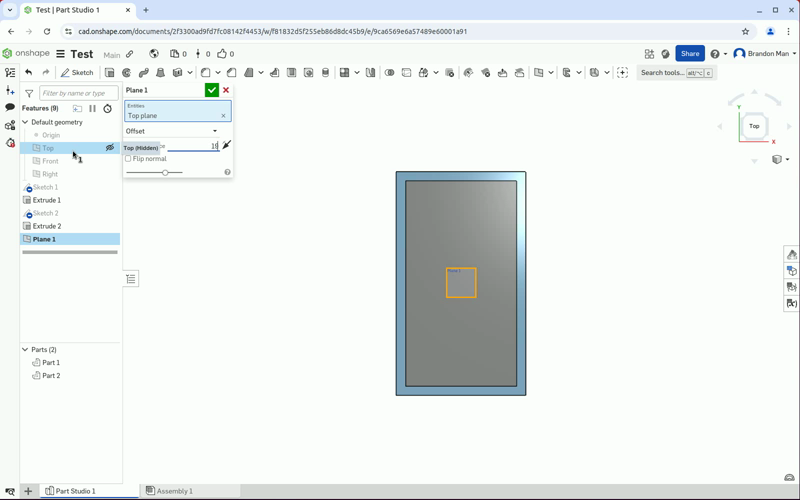
key(enter, 2)
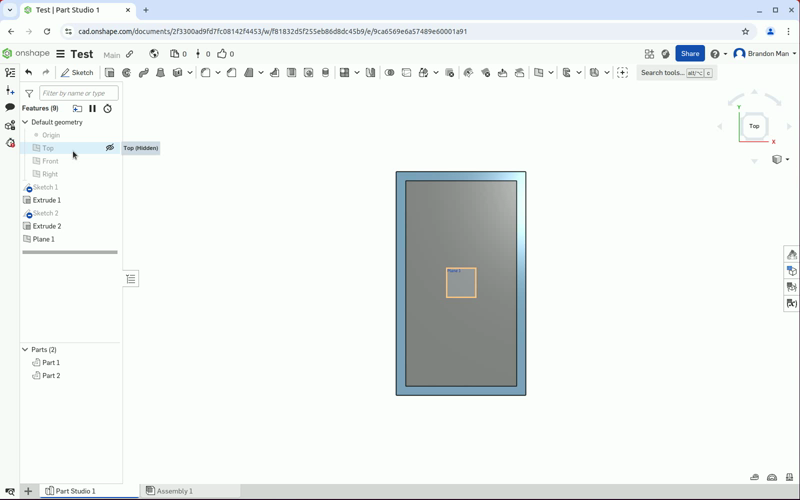
key(shift+s)
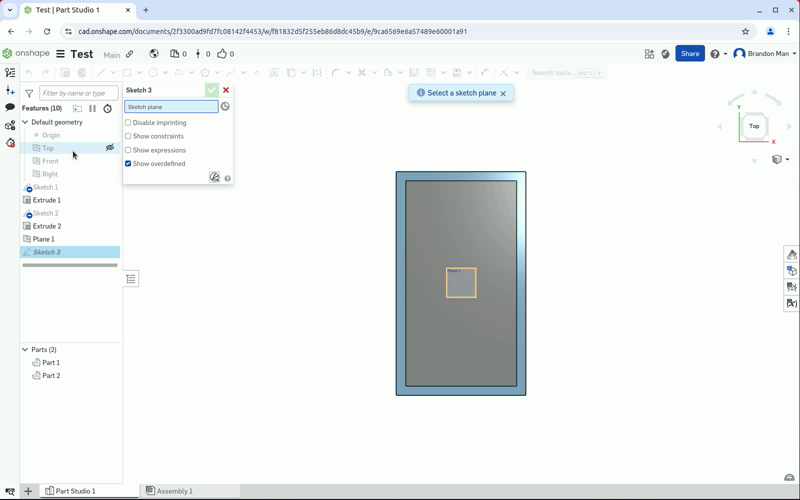
mouse_move(73, 241)
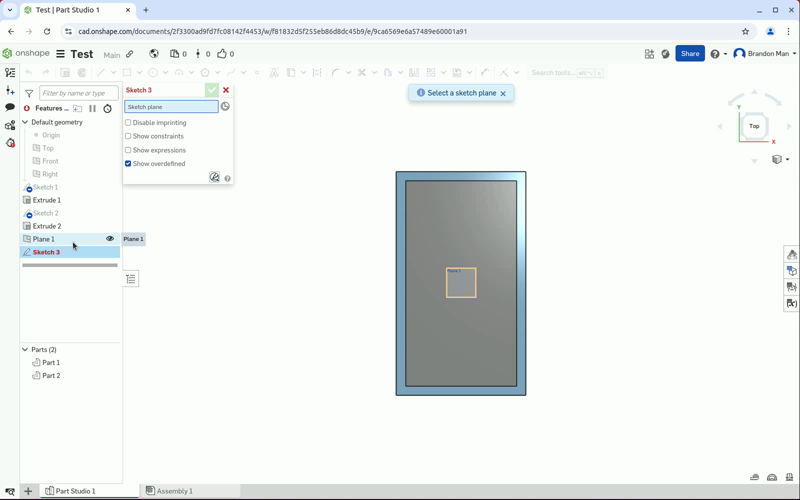
click(73, 241)
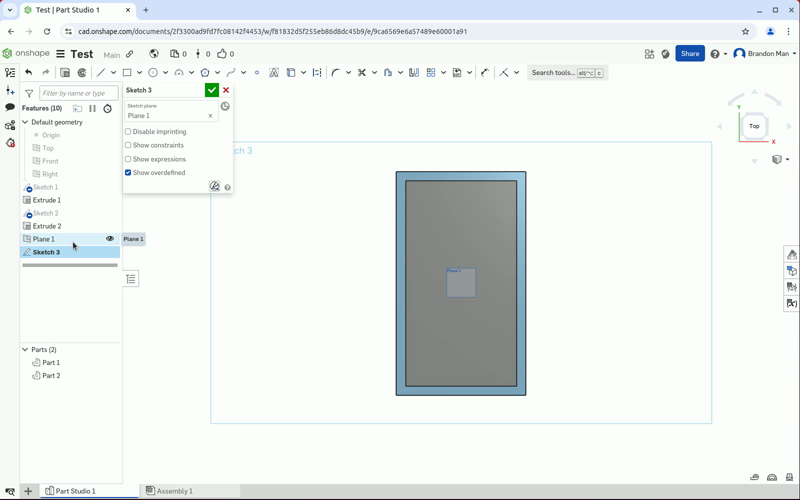
mouse_move(73, 352)
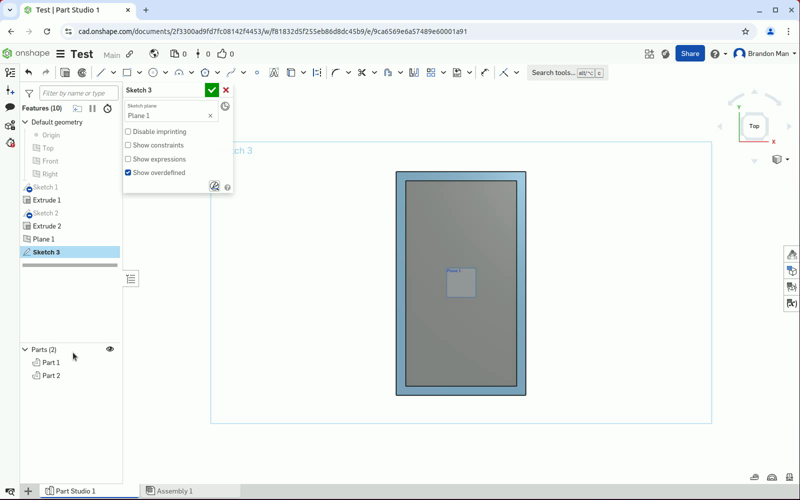
key(y)
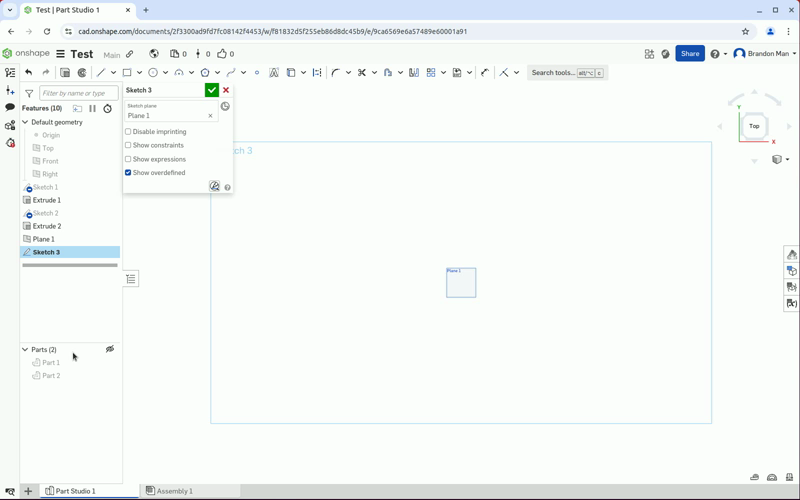
key(l)
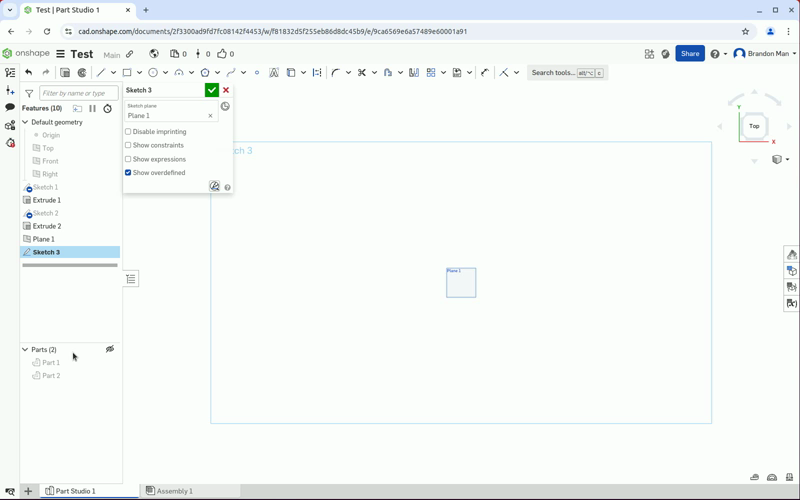
key_down(shift)
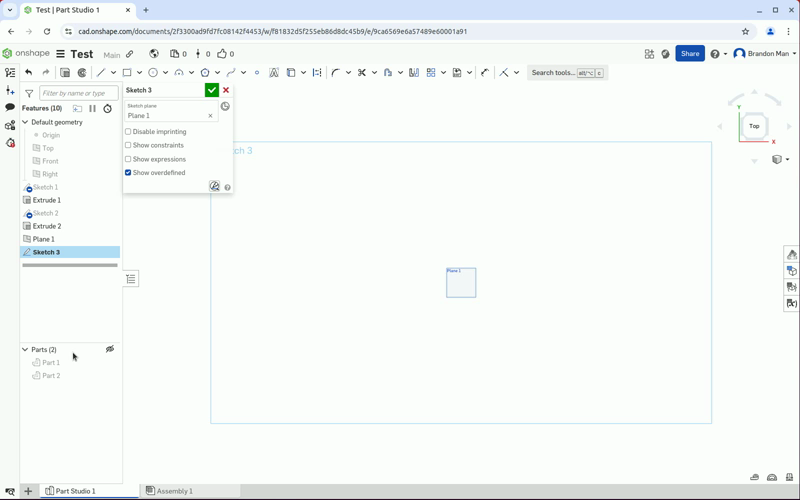
mouse_move(396, 395)
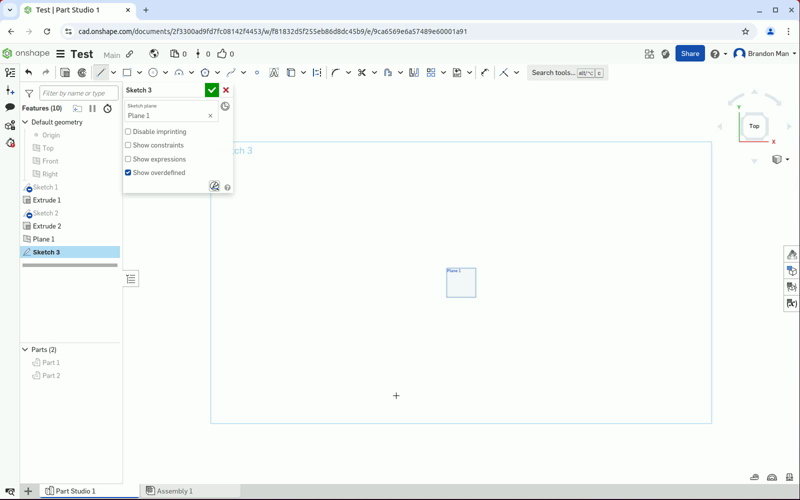
click(396, 395)
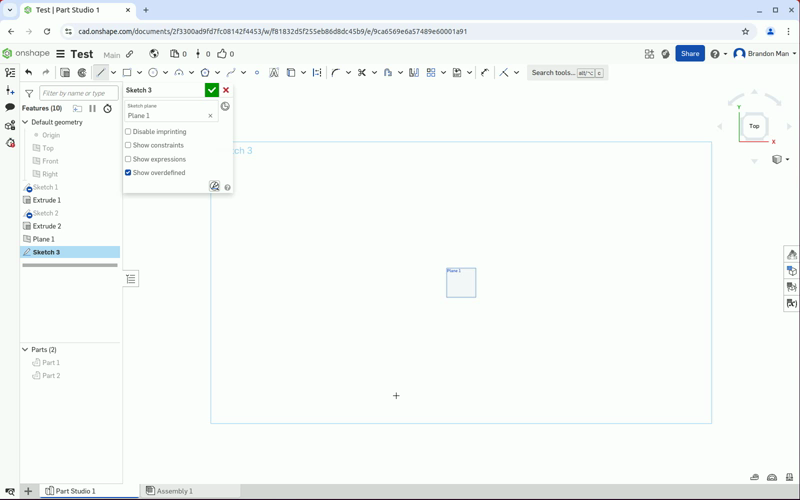
key_up(shift)
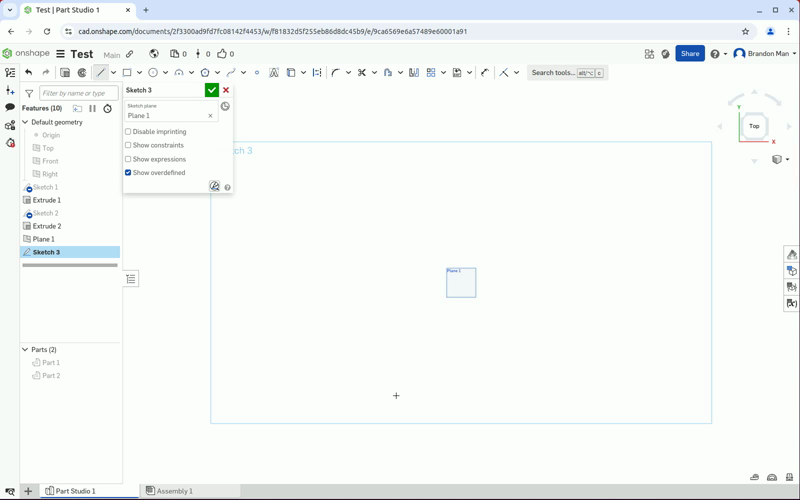
key_down(shift)
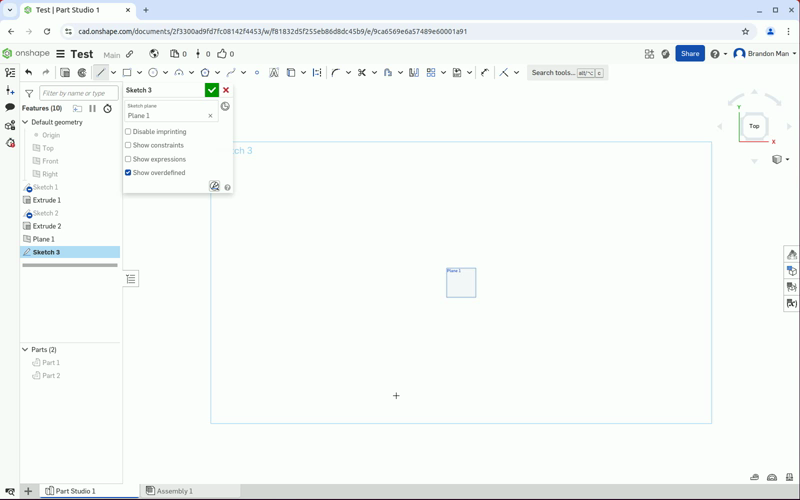
mouse_move(525, 395)
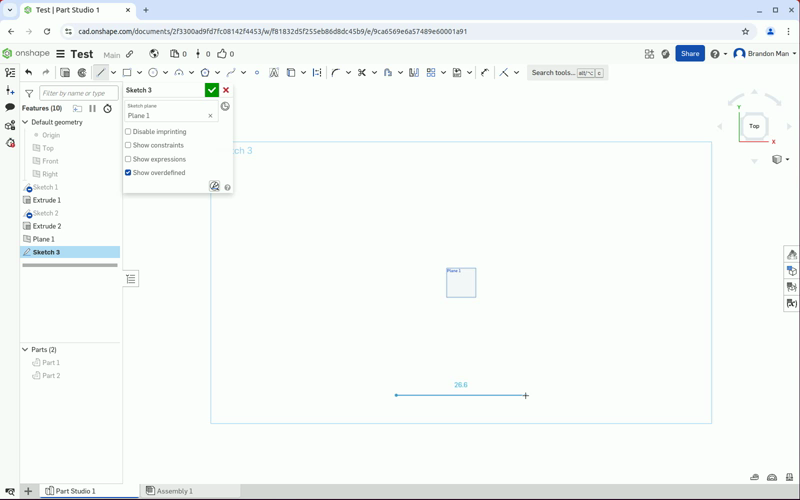
click(525, 395)
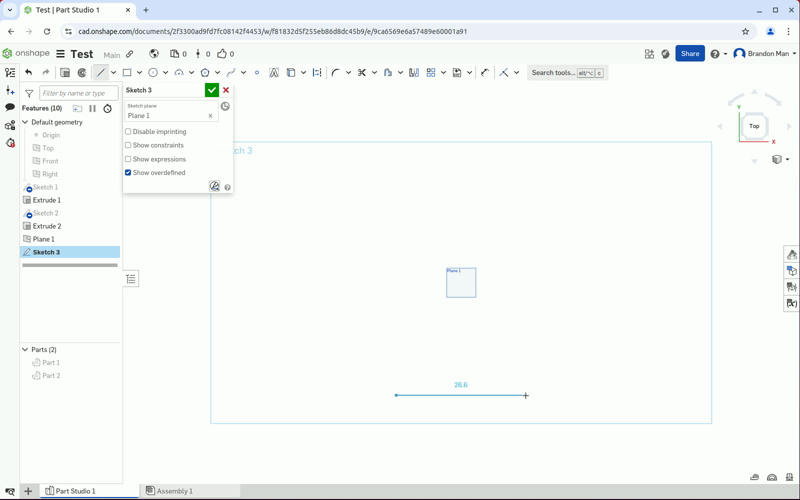
key_up(shift)
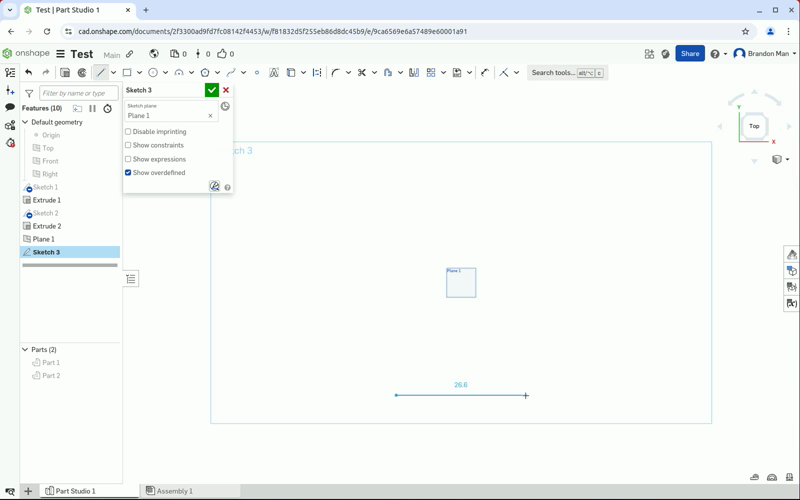
key_down(shift)
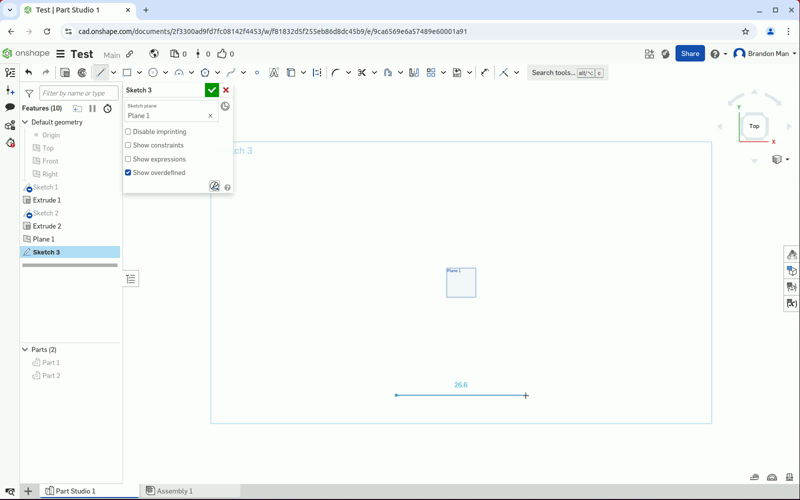
mouse_move(525, 171)
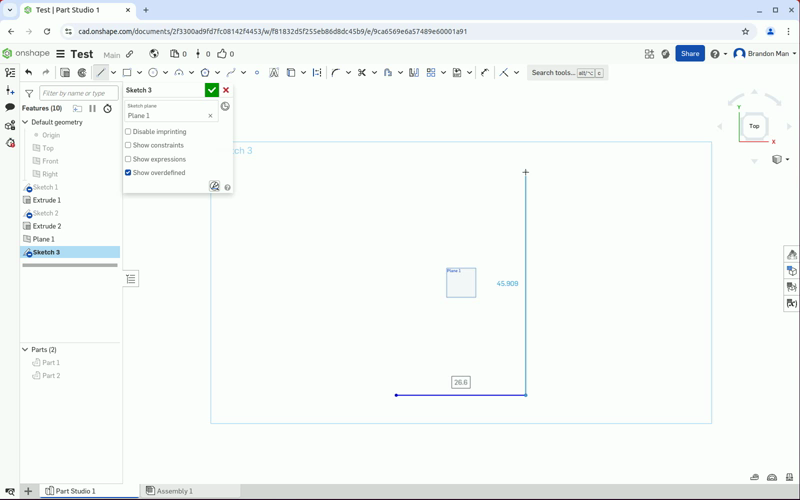
click(525, 171)
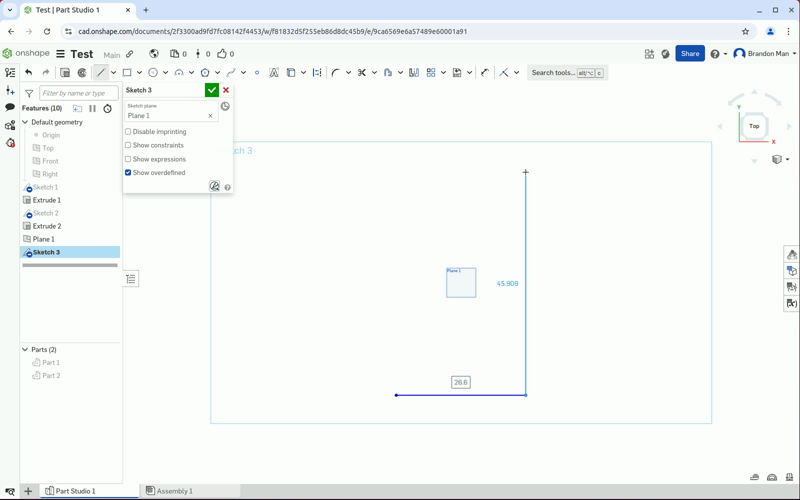
key_up(shift)
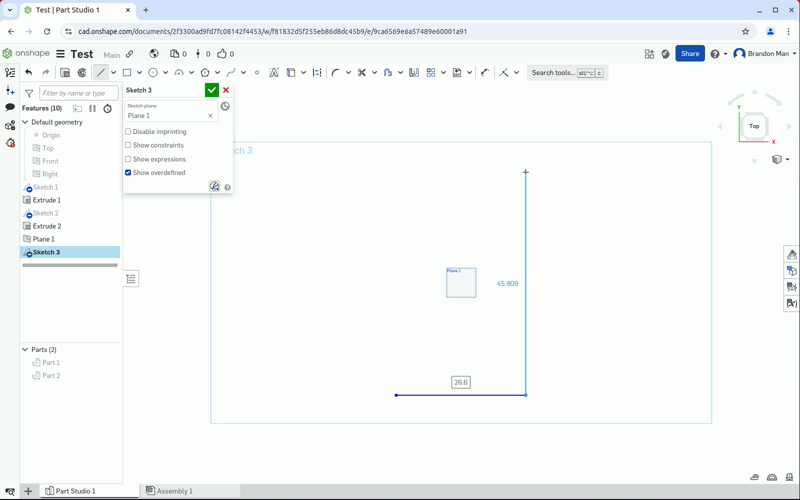
key_down(shift)
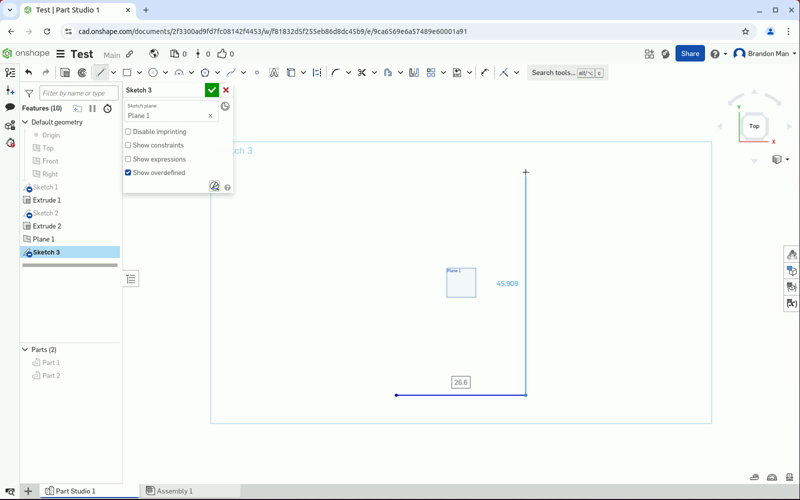
mouse_move(396, 171)
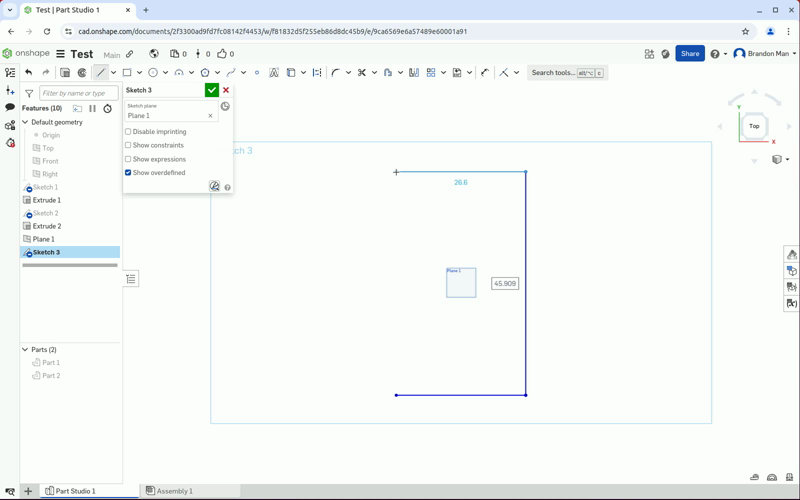
click(396, 171)
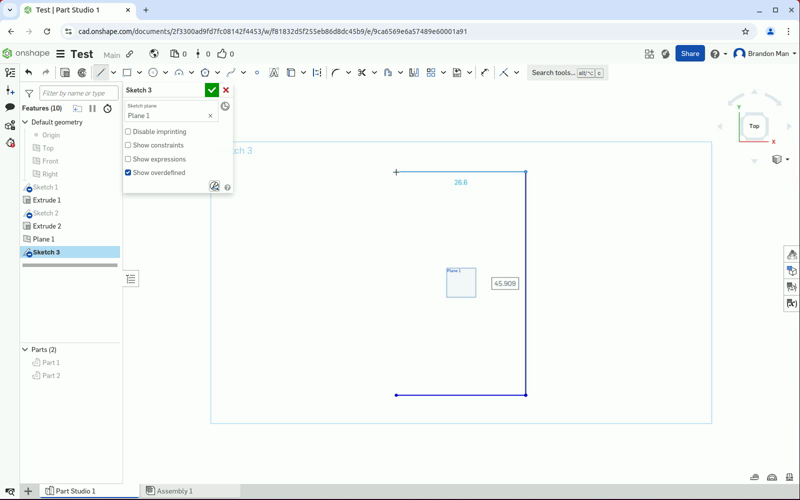
key_up(shift)
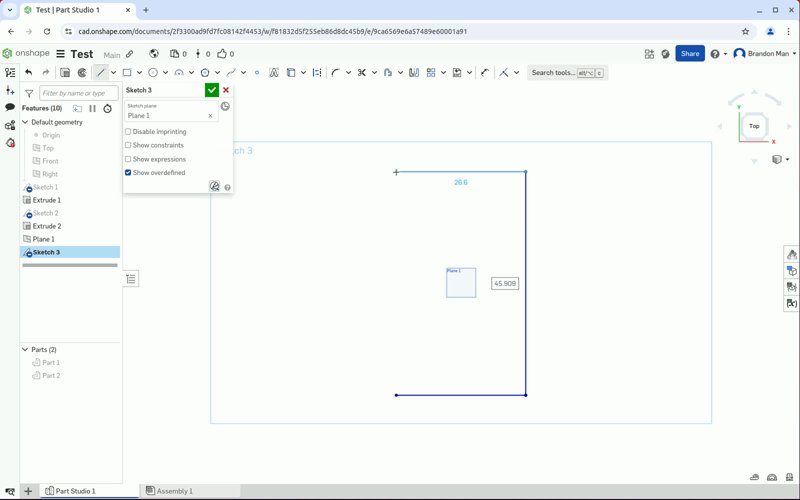
key_down(shift)
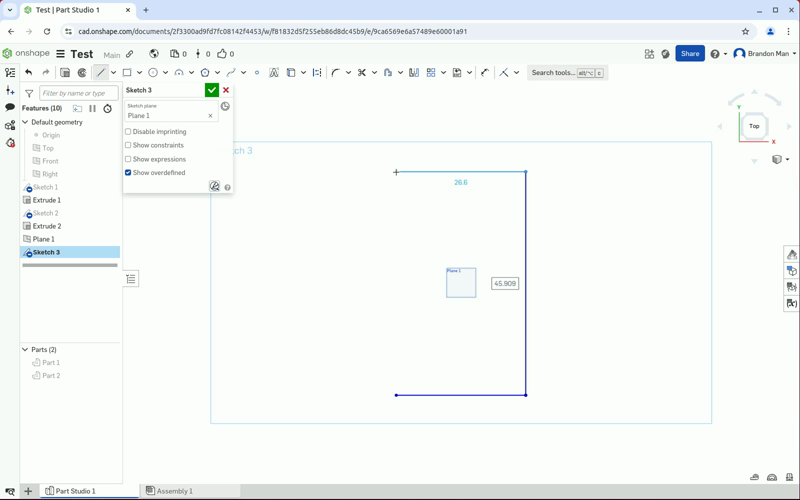
mouse_move(396, 395)
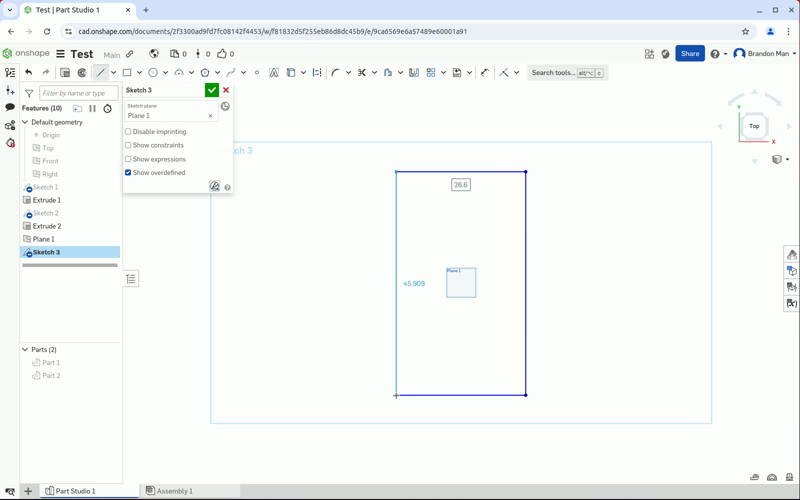
key_up(shift)
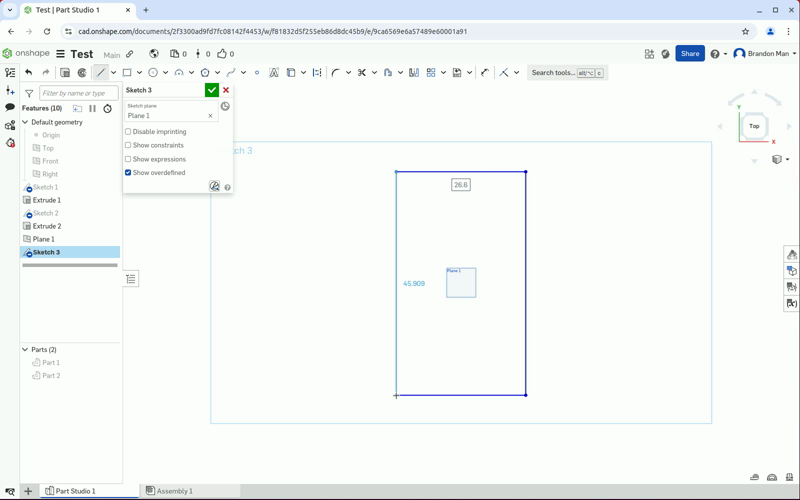
click(396, 395)
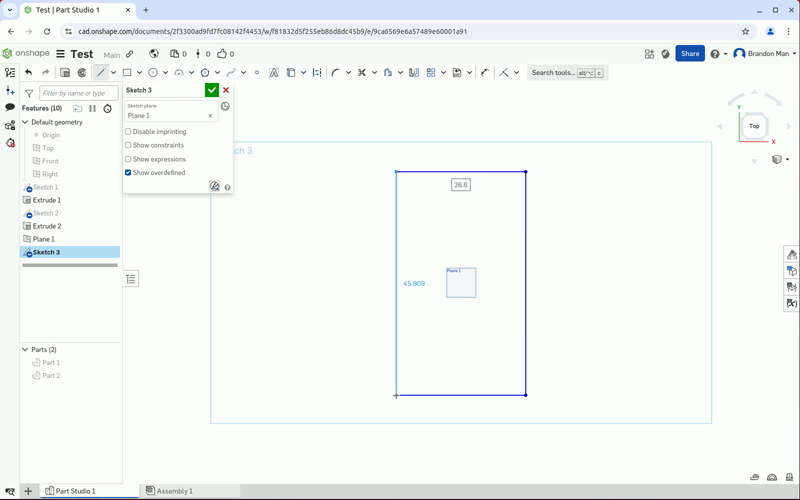
key(esc)
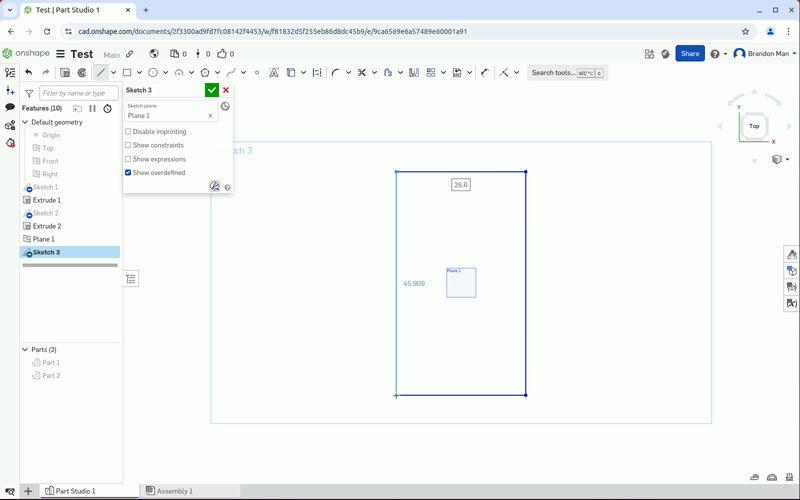
key(l)
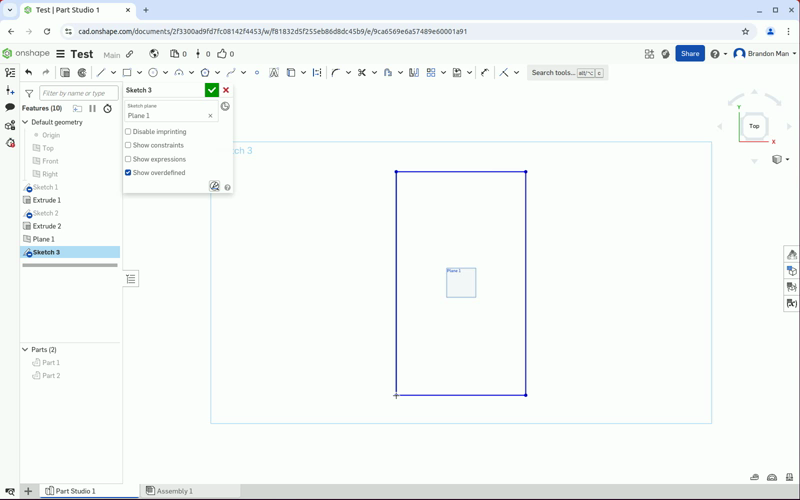
key_down(shift)
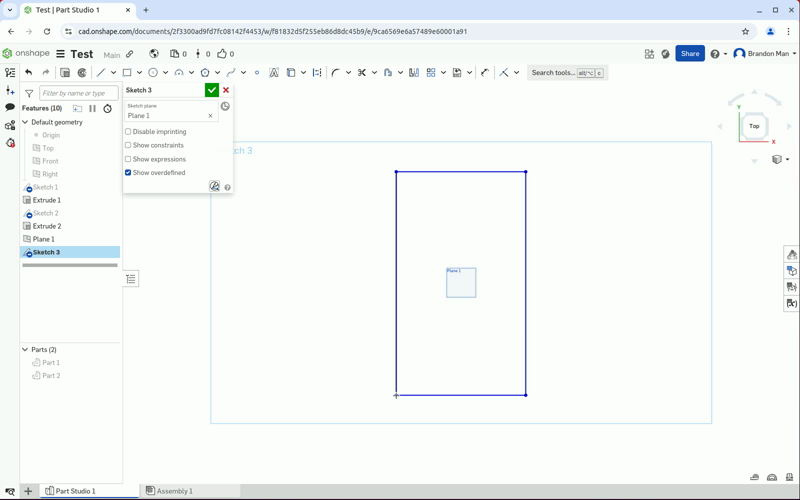
mouse_move(405, 386)
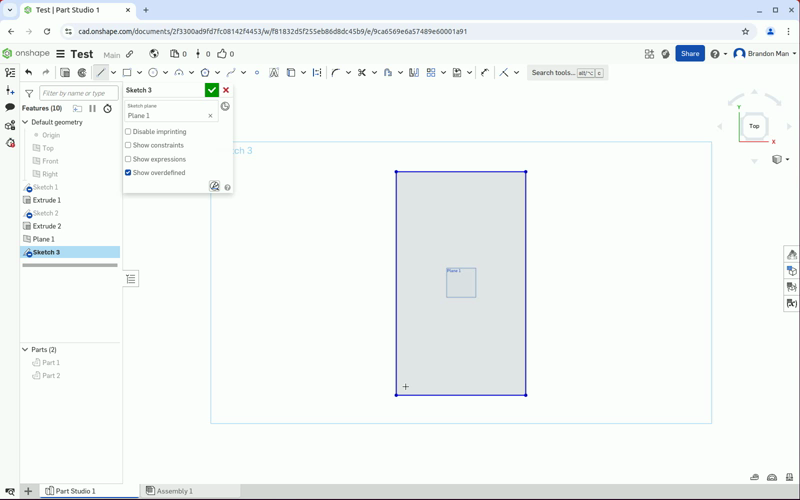
click(405, 386)
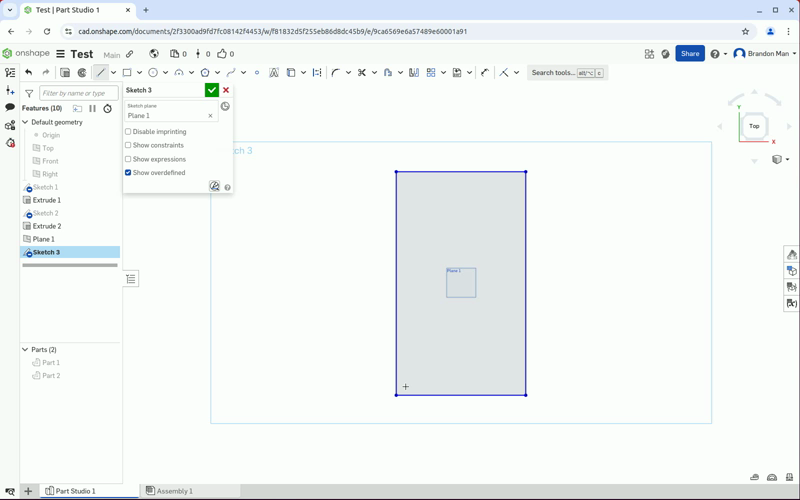
key_up(shift)
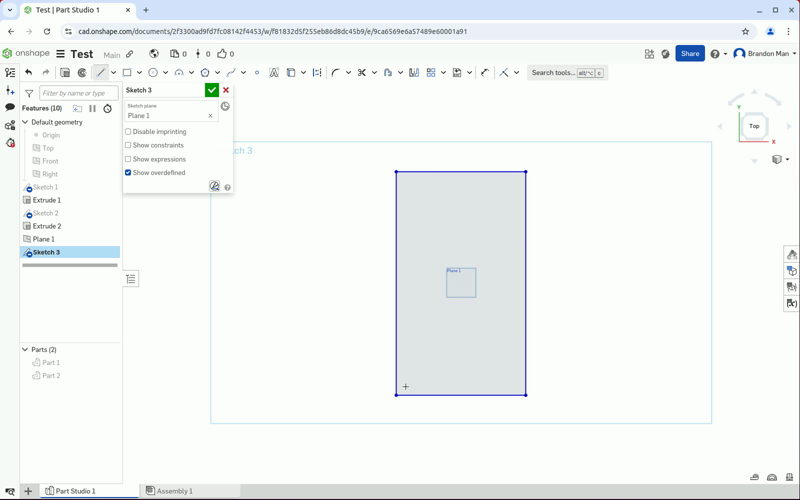
key_down(shift)
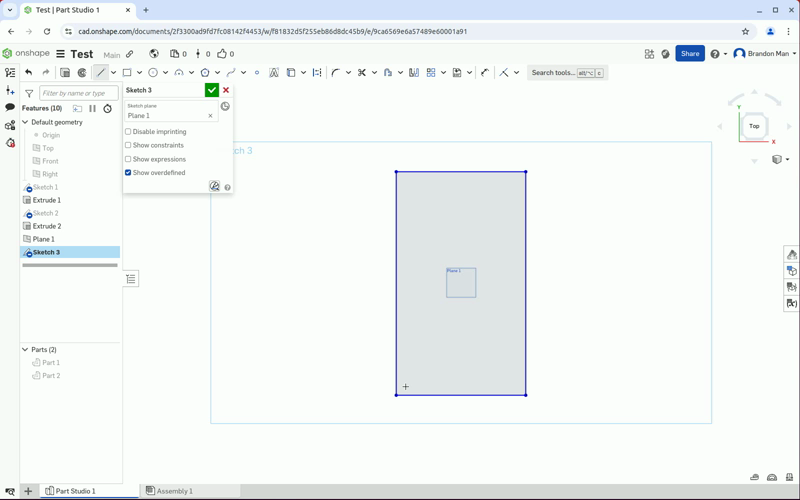
mouse_move(516, 386)
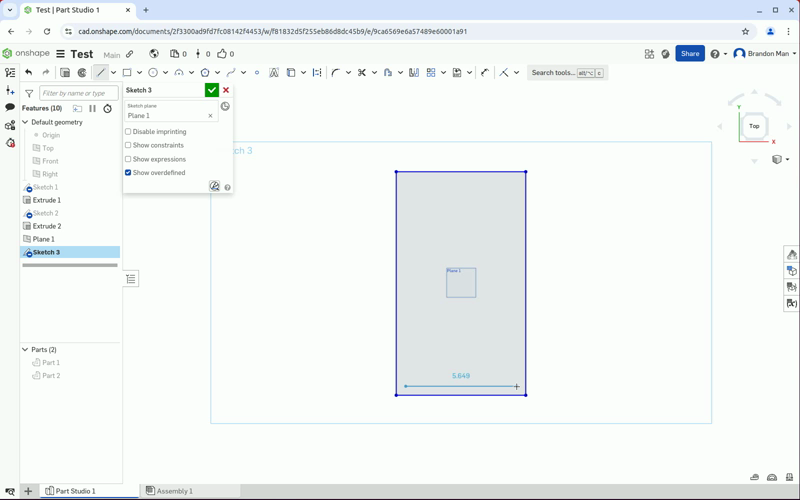
click(516, 386)
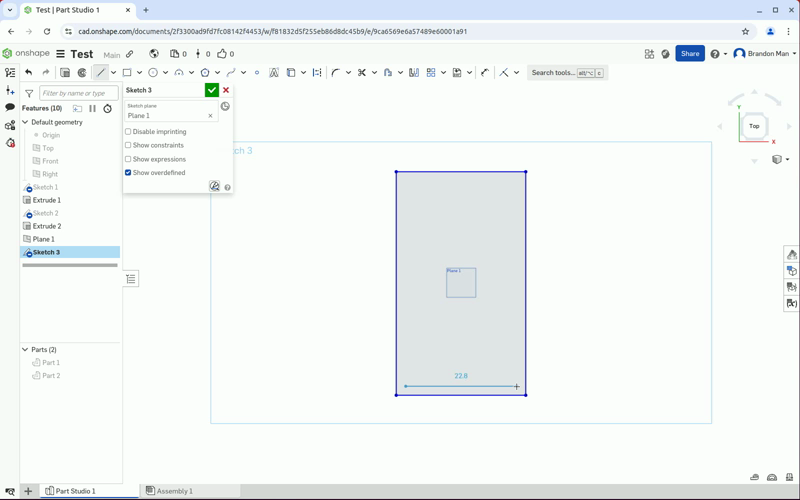
key_up(shift)
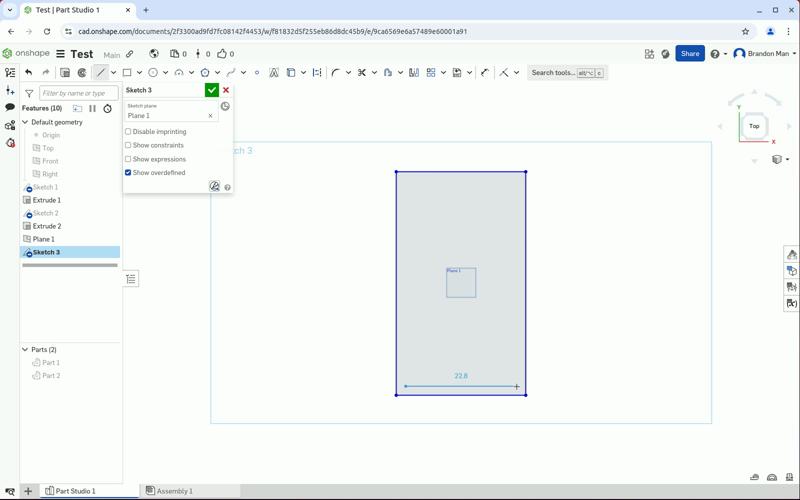
key_down(shift)
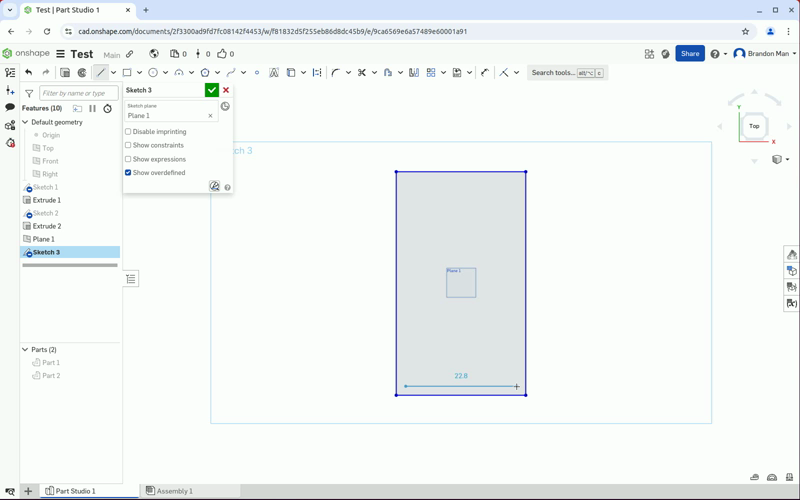
mouse_move(516, 180)
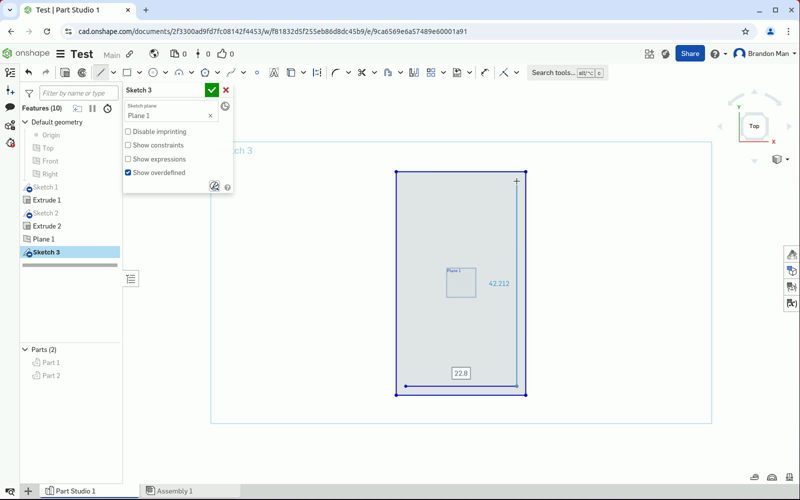
click(516, 180)
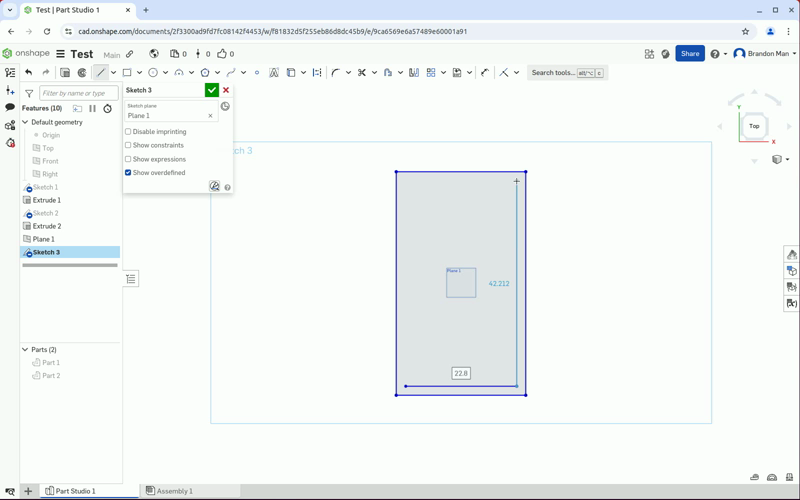
key_up(shift)
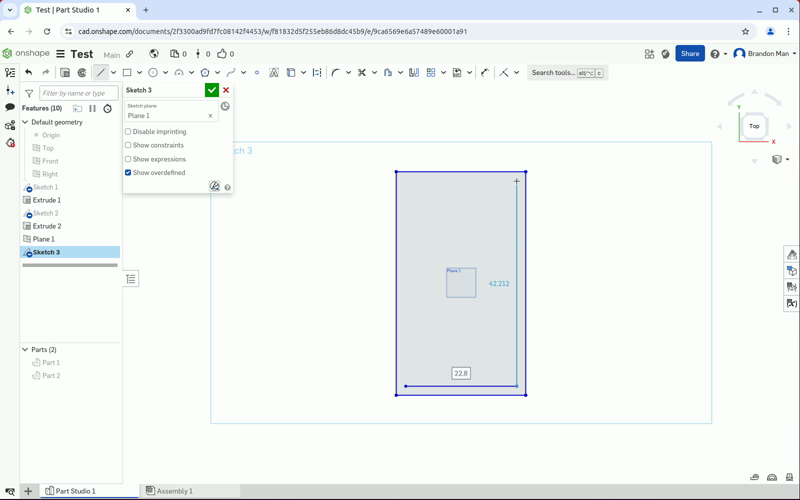
key_down(shift)
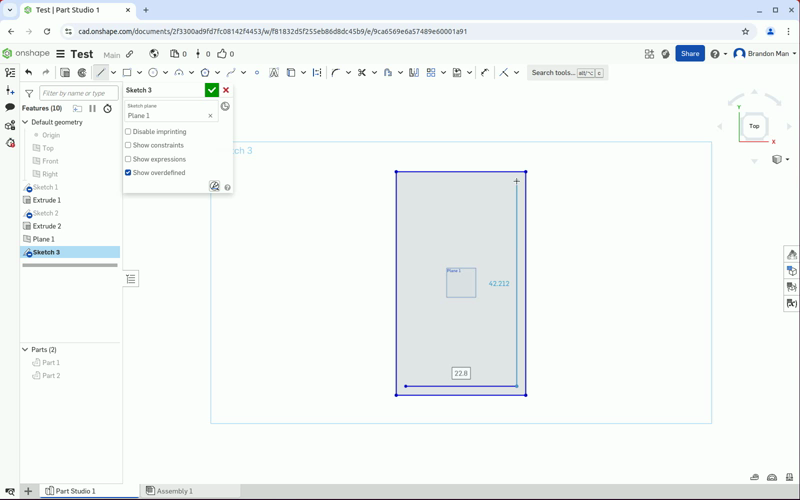
mouse_move(405, 180)
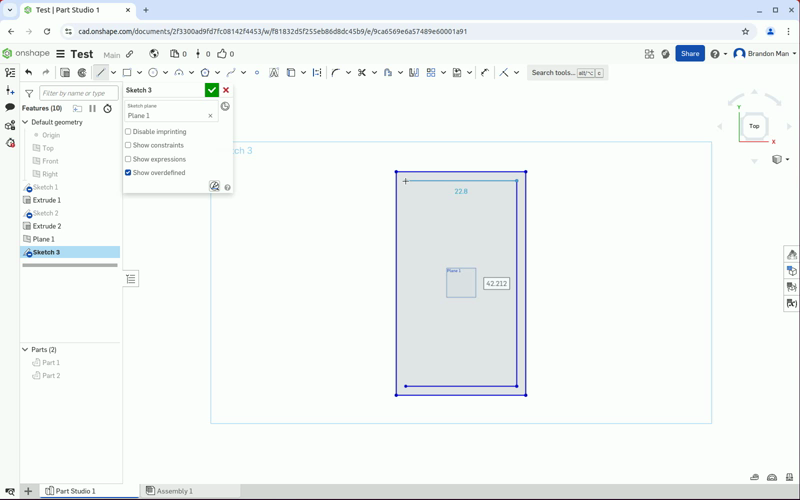
click(405, 180)
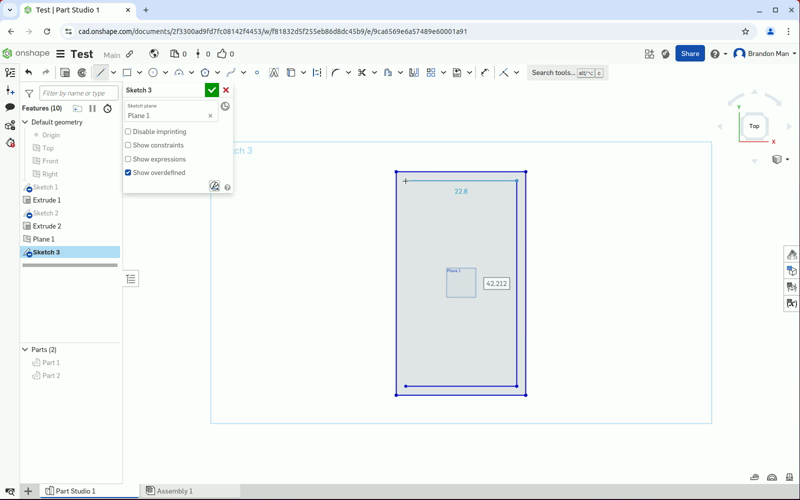
key_up(shift)
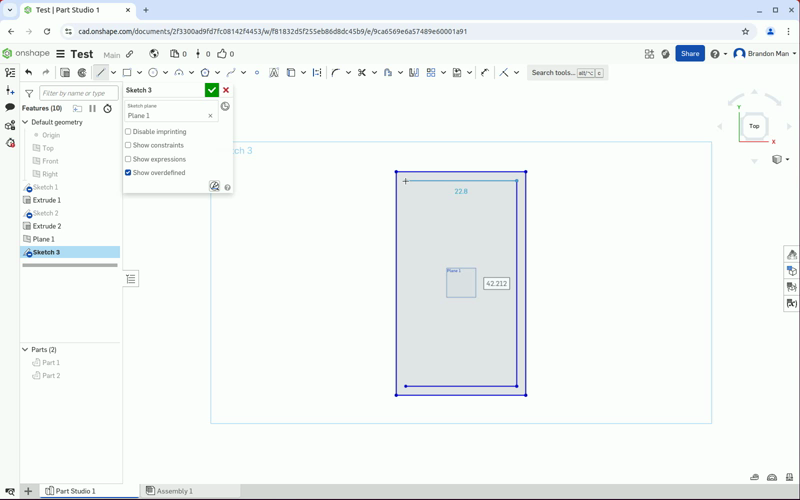
key_down(shift)
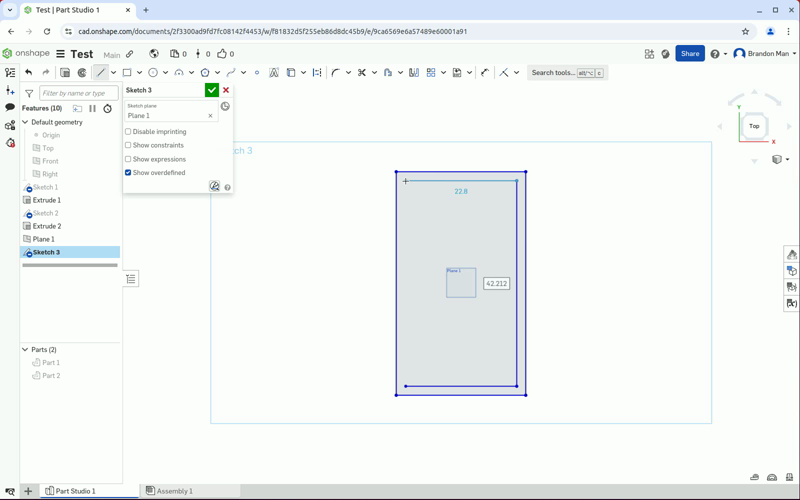
mouse_move(405, 386)
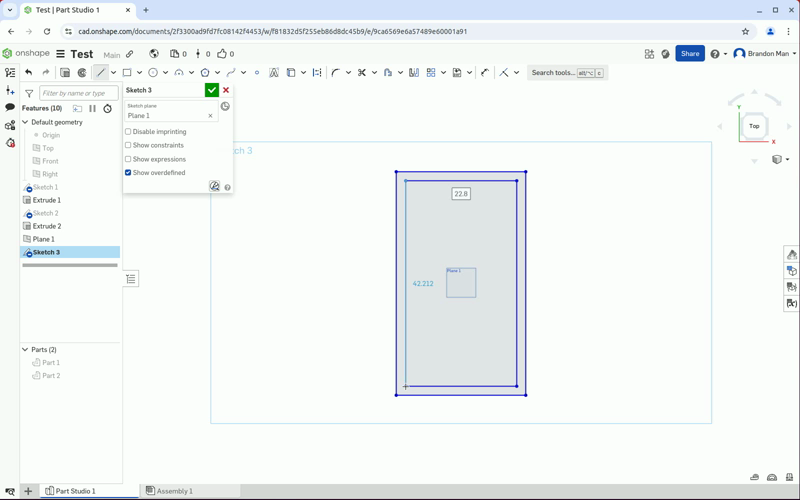
key_up(shift)
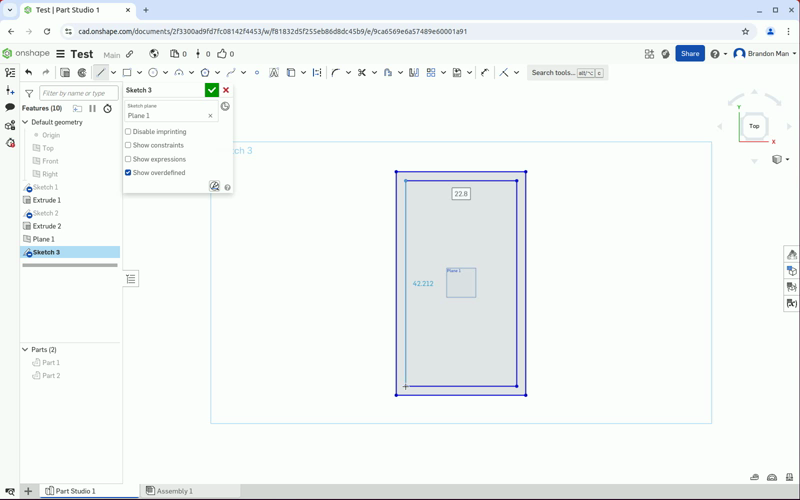
click(405, 386)
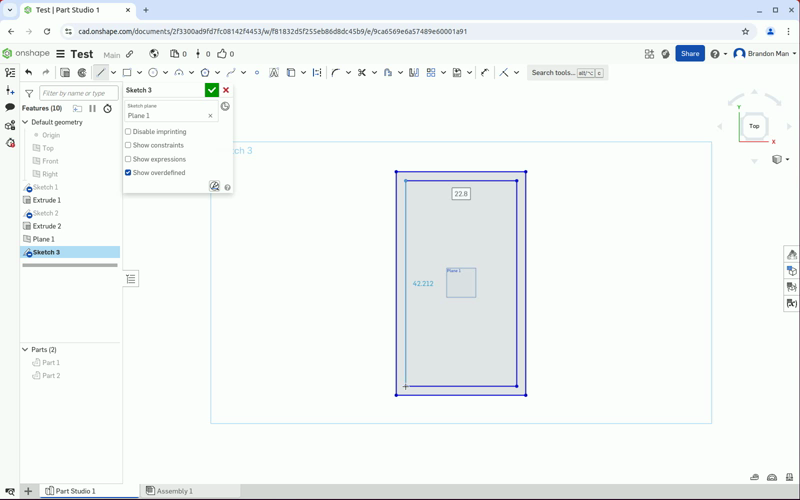
key(esc)
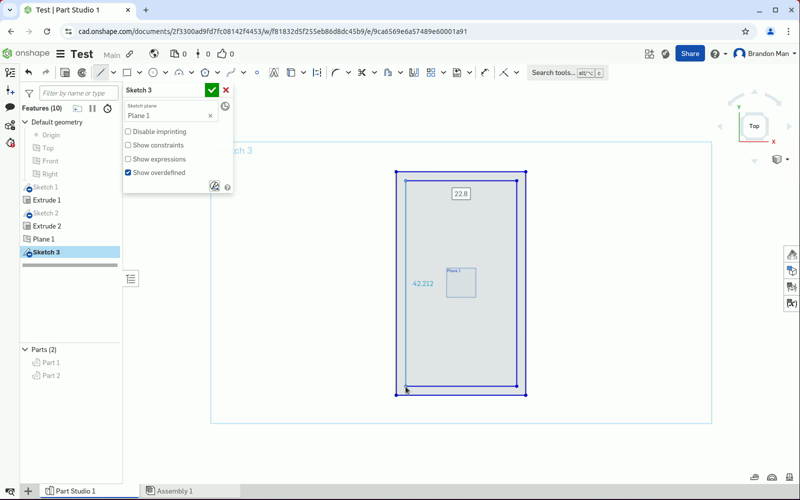
mouse_move(401, 196)
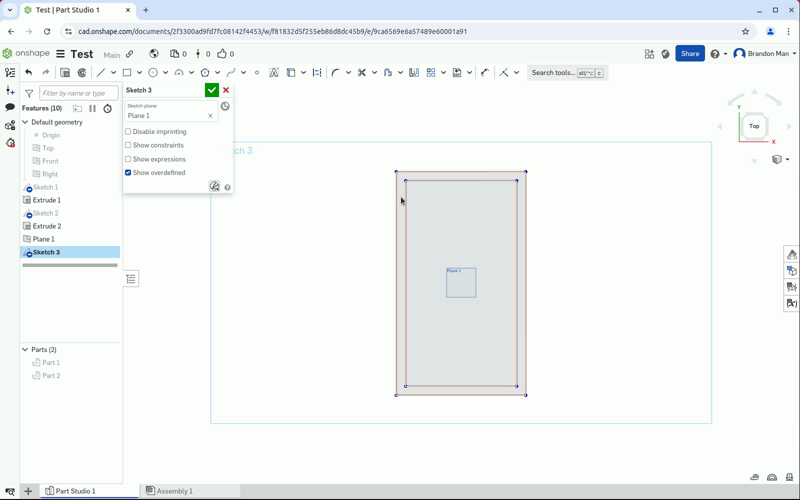
click(401, 196)
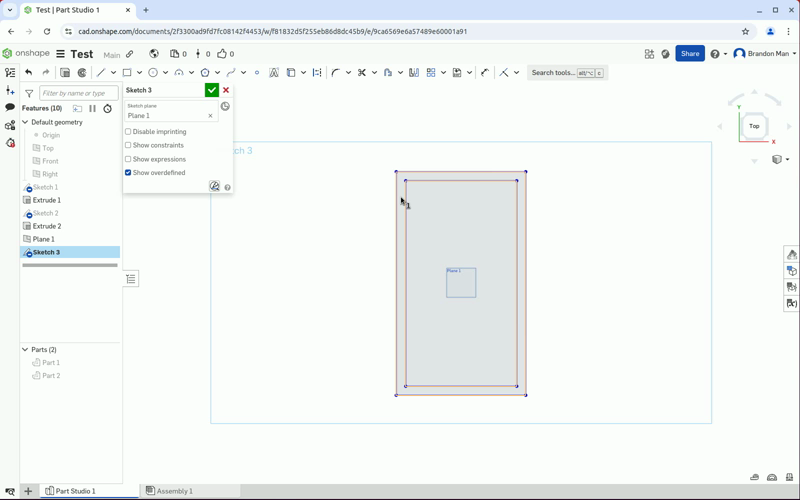
mouse_move(73, 352)
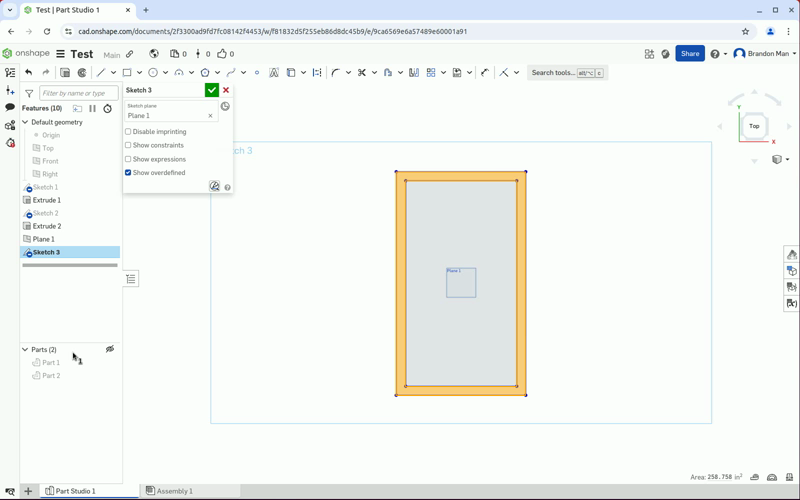
key(shift+y)
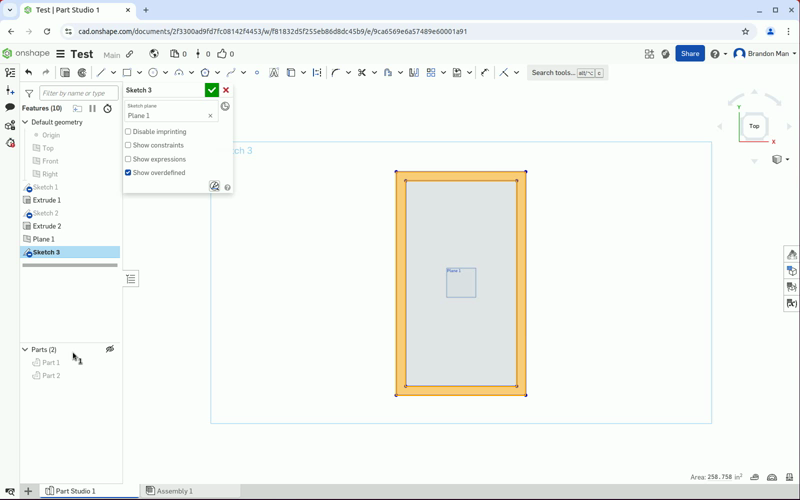
key(shift+e)
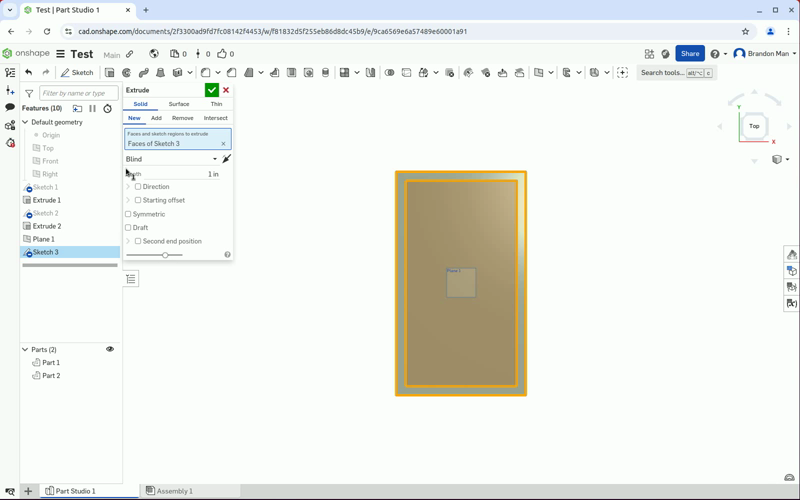
mouse_move(143, 106)
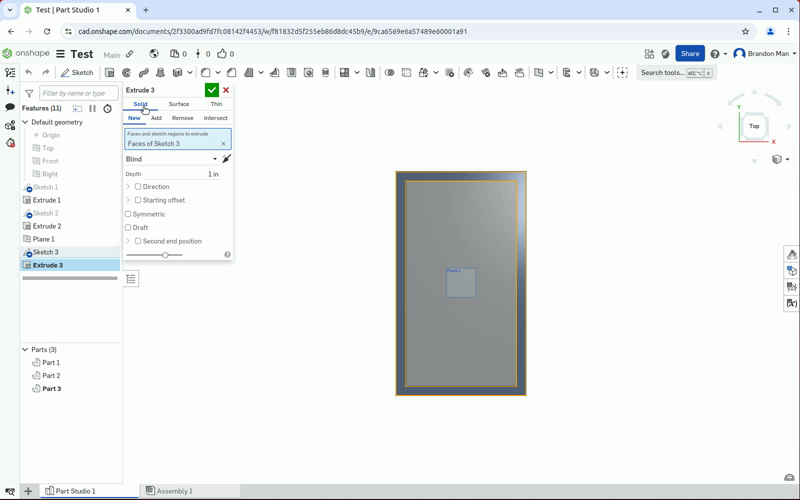
click(143, 106)
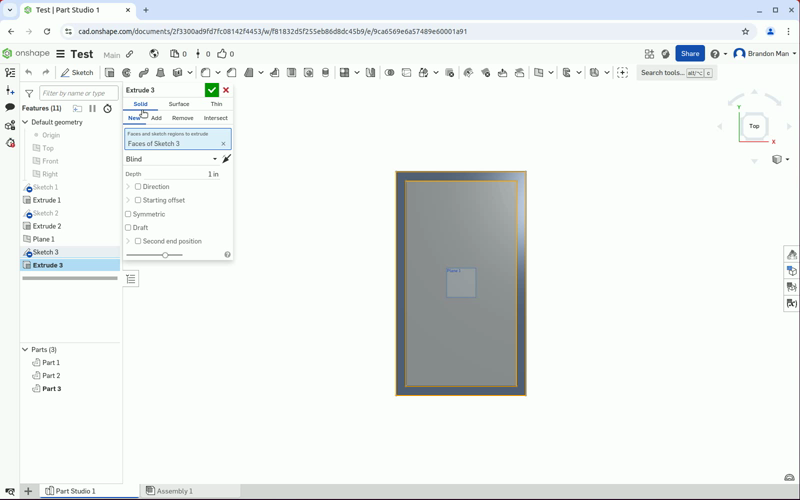
mouse_move(137, 120)
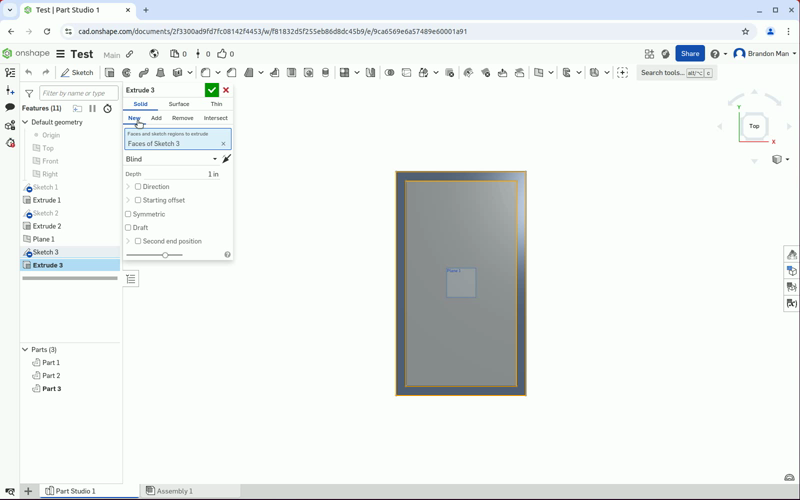
click(137, 120)
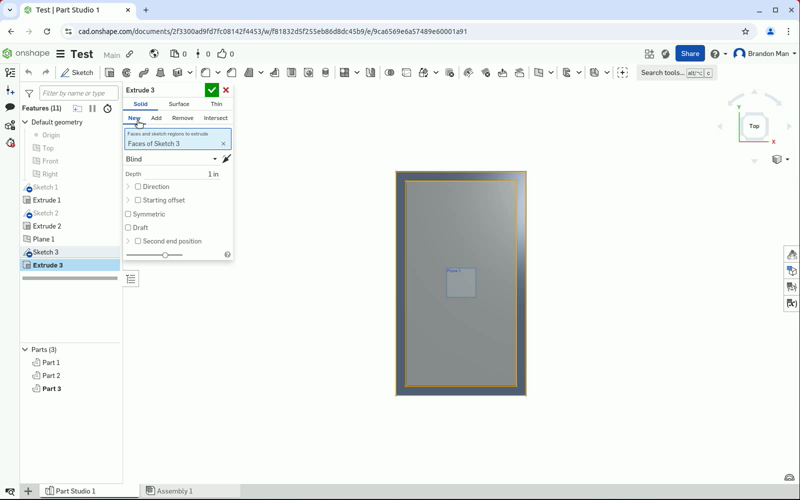
key(tab, 4)
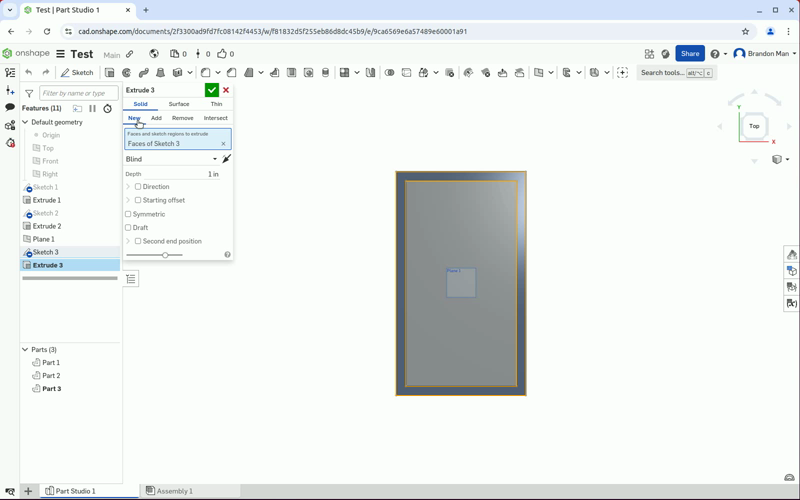
text(1.685)
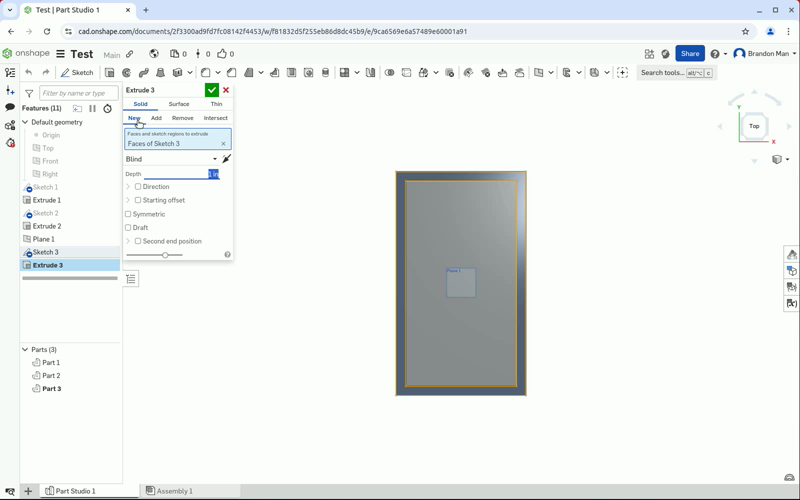
key(enter)
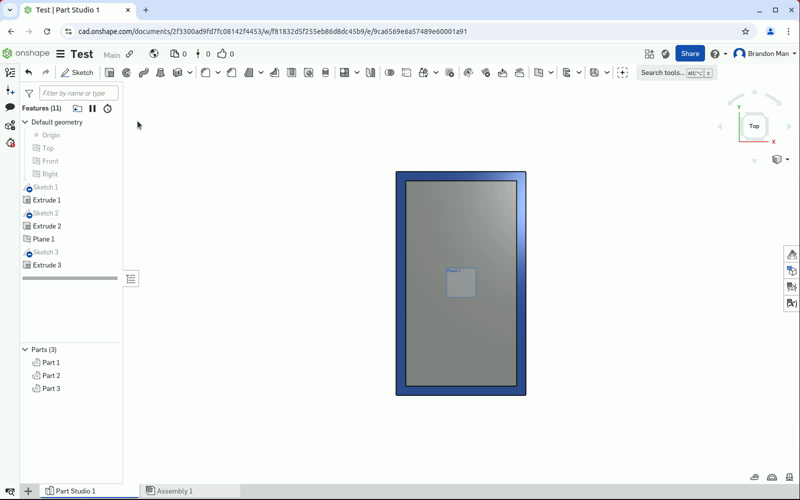
key(shift+h)
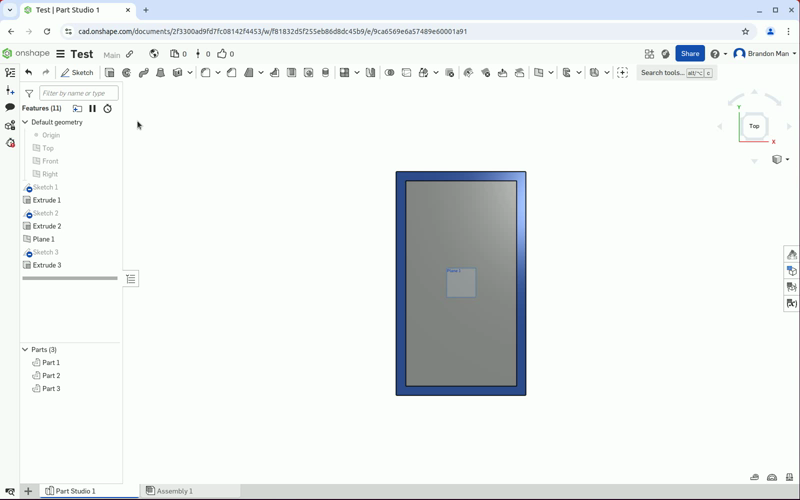
key(shift+h)
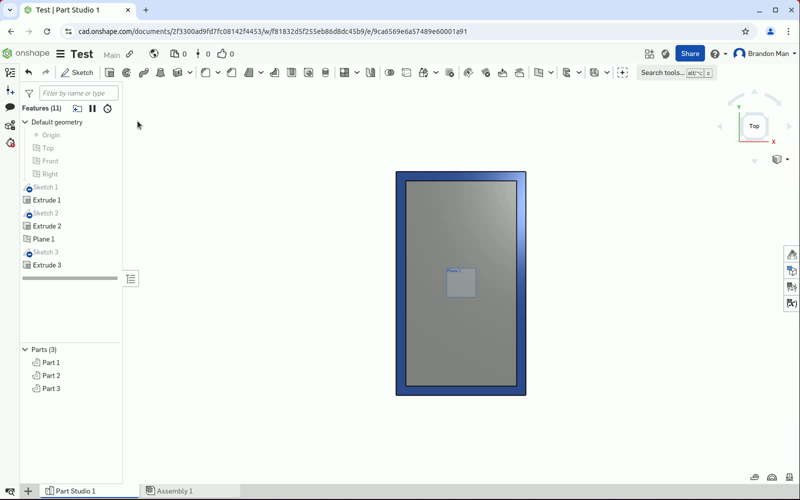
mouse_move(73, 189)
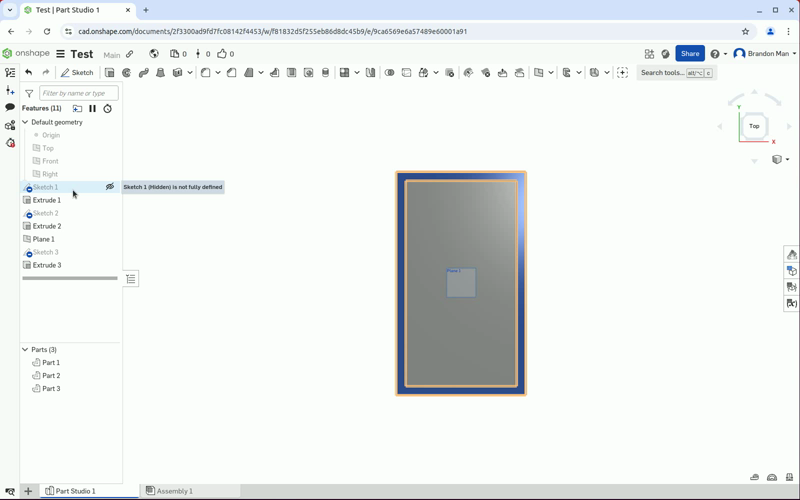
click(73, 189)
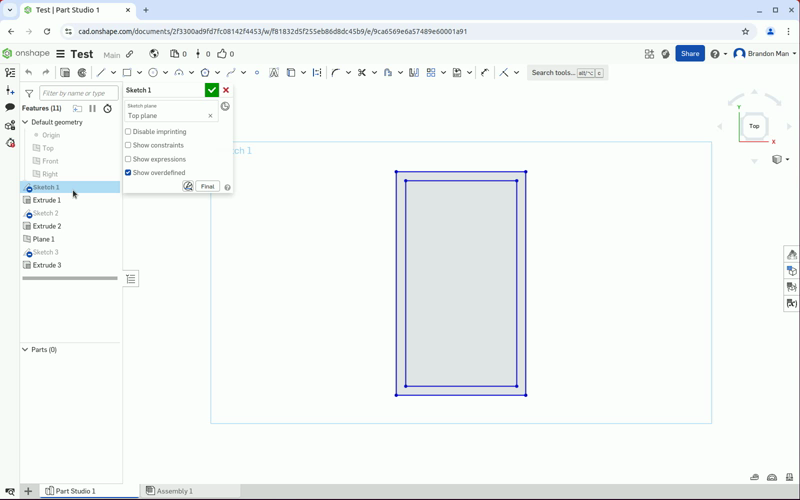
mouse_move(229, 92)
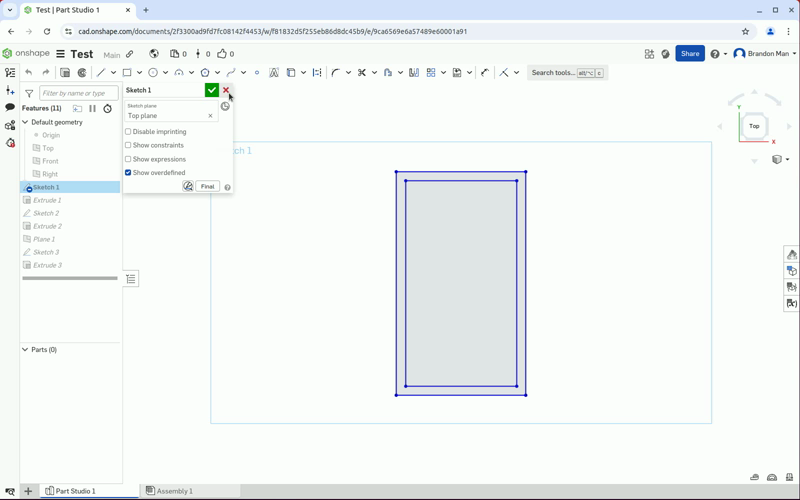
click(229, 92)
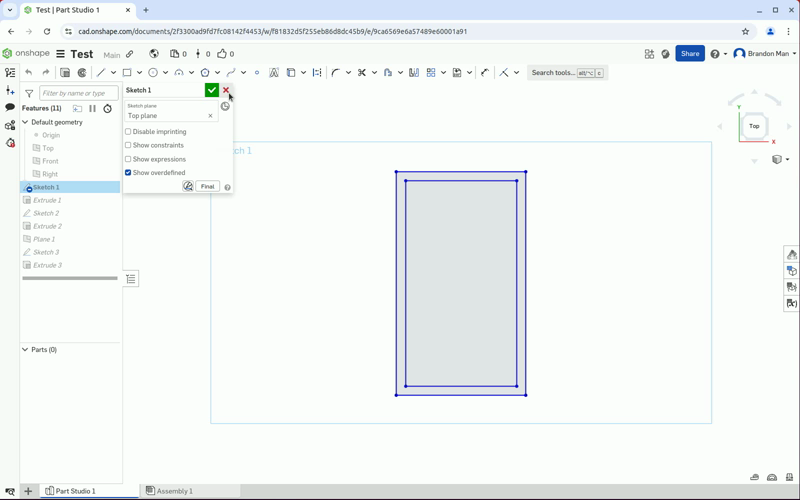
key(shift+s)
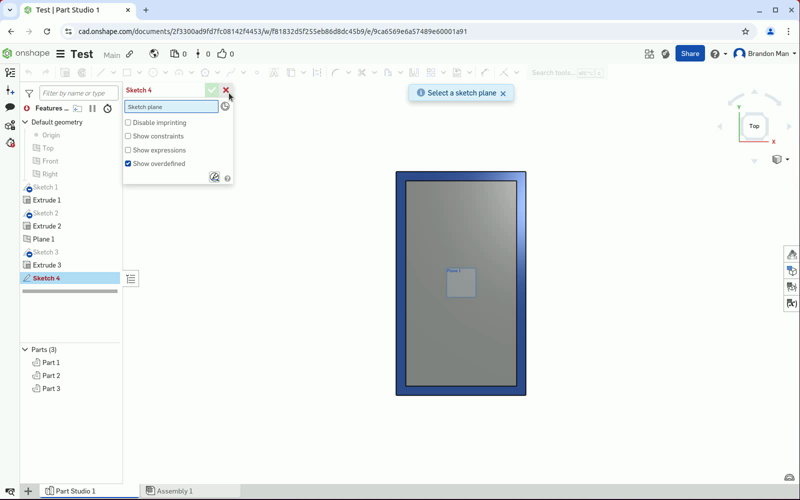
mouse_move(73, 241)
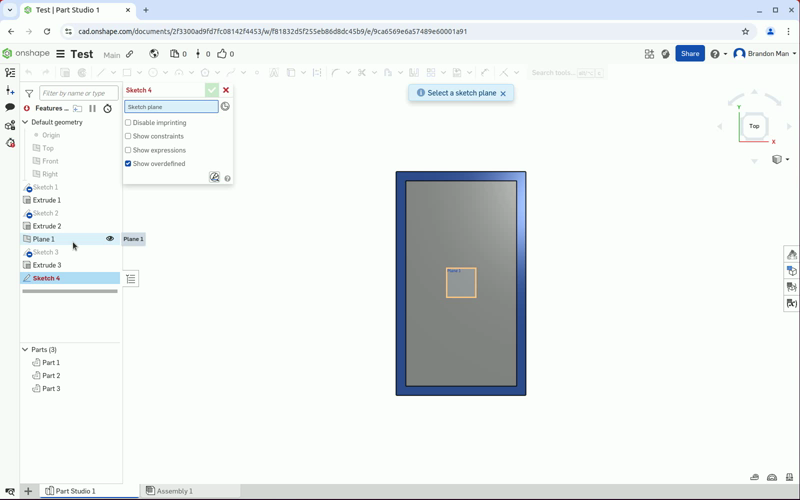
click(73, 241)
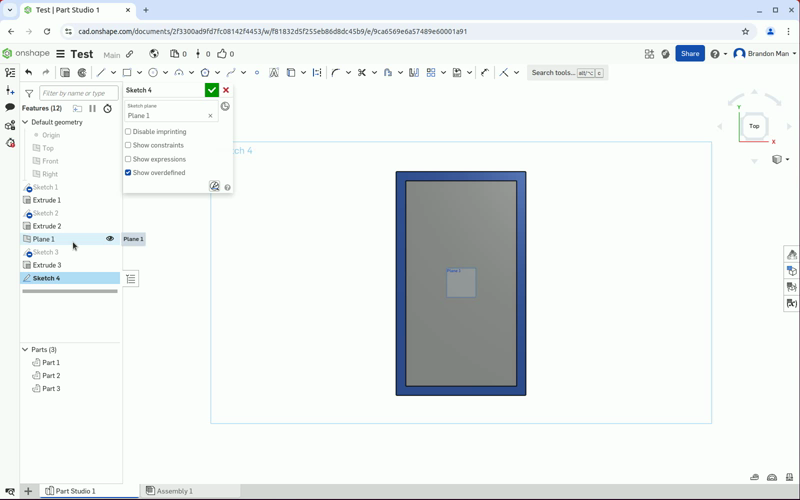
mouse_move(73, 352)
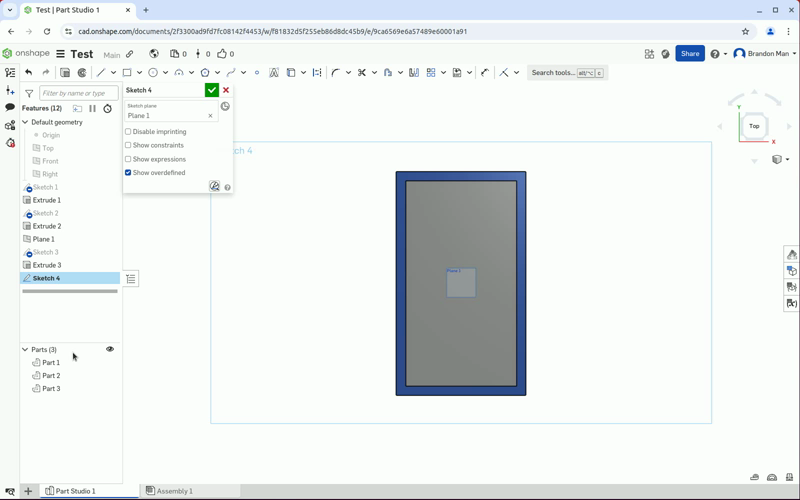
key(y)
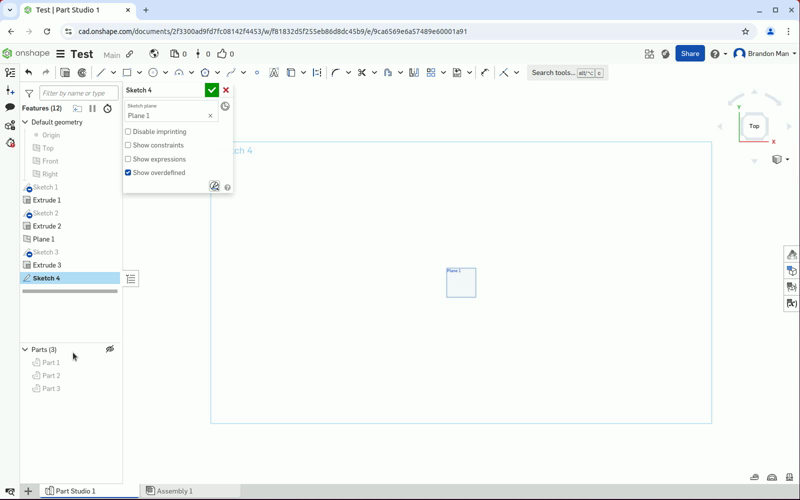
key(l)
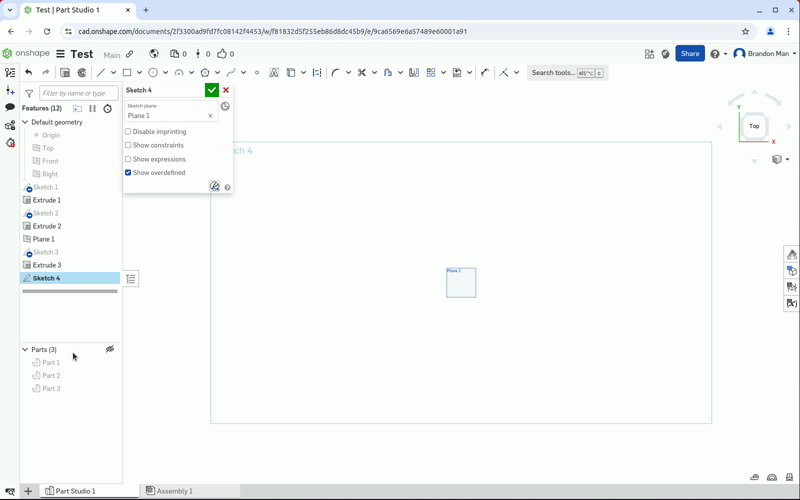
key_down(shift)
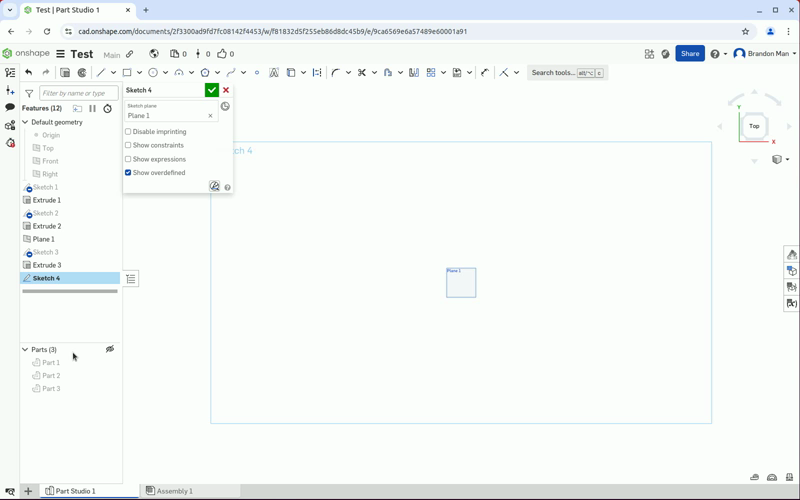
mouse_move(404, 387)
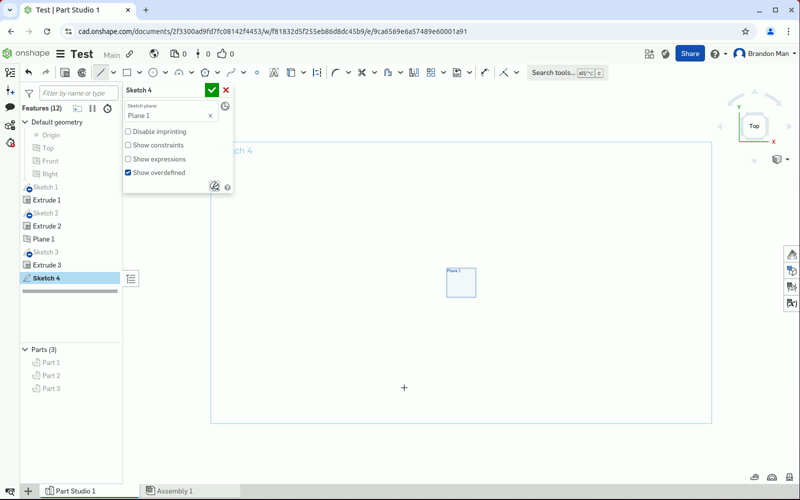
click(404, 387)
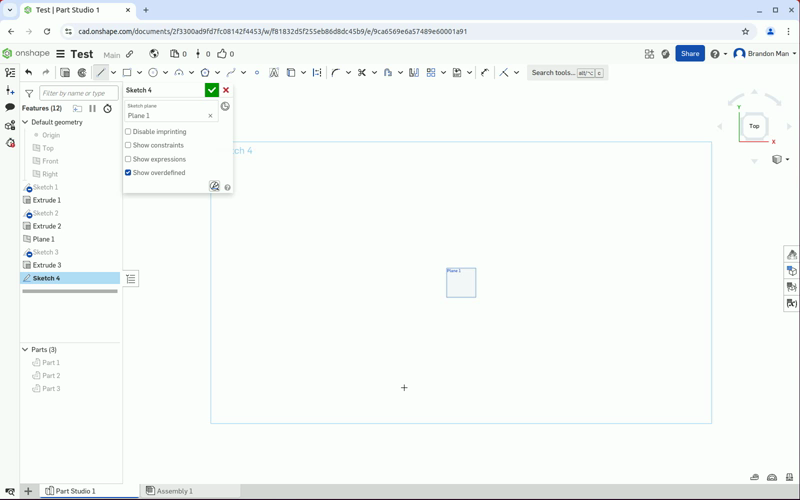
key_up(shift)
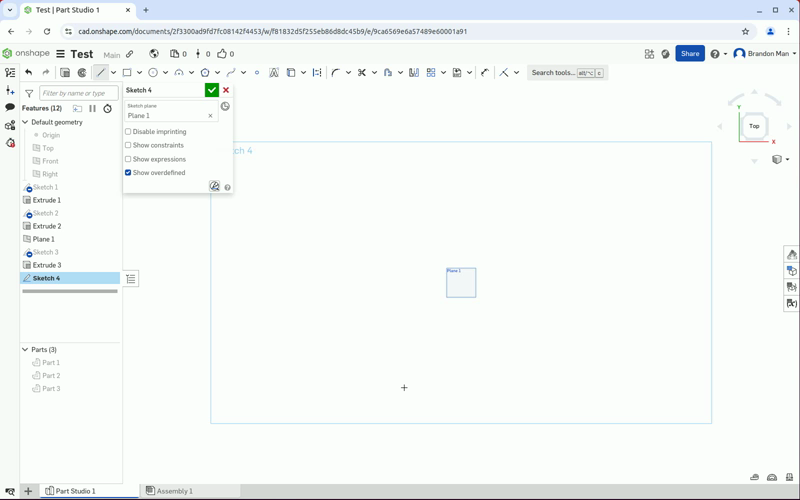
key_down(shift)
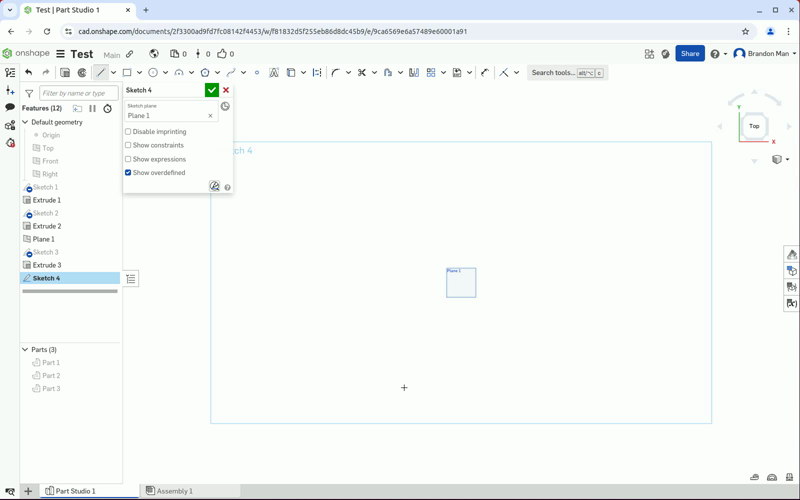
mouse_move(515, 387)
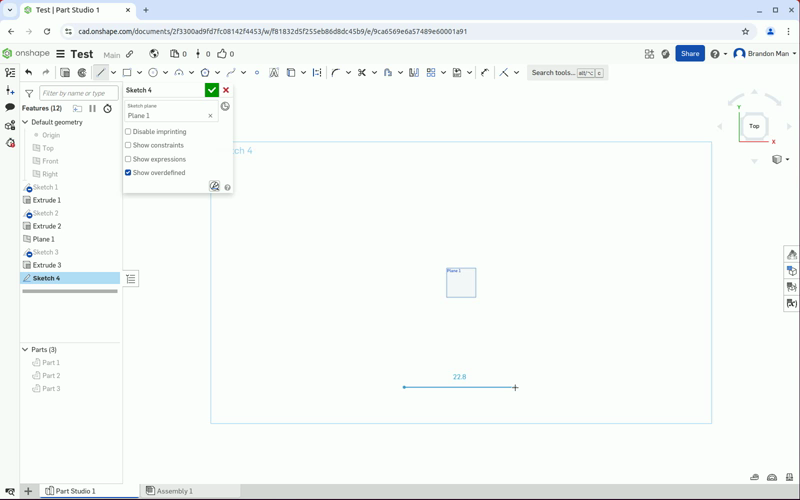
click(515, 387)
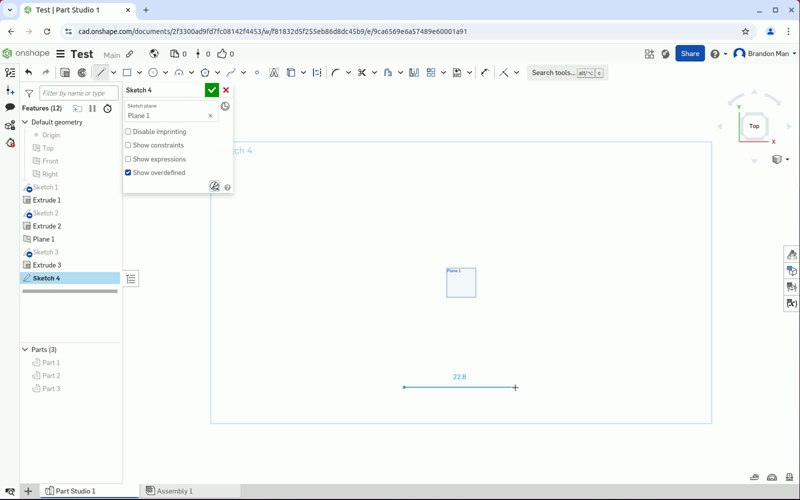
key_up(shift)
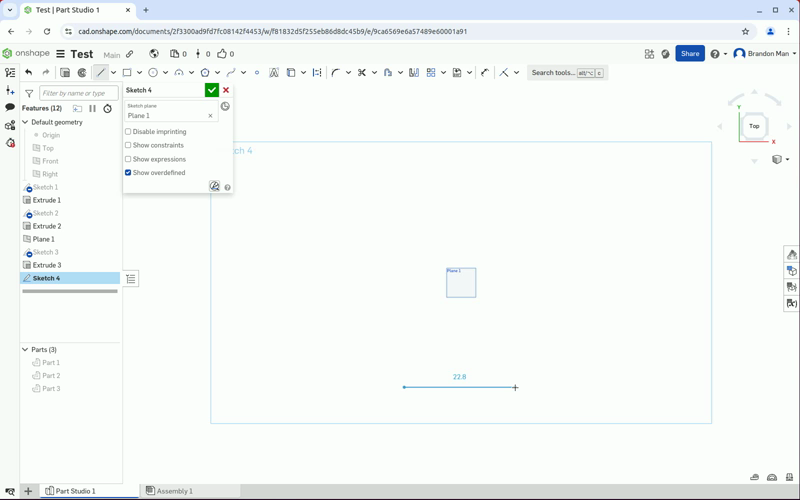
key_down(shift)
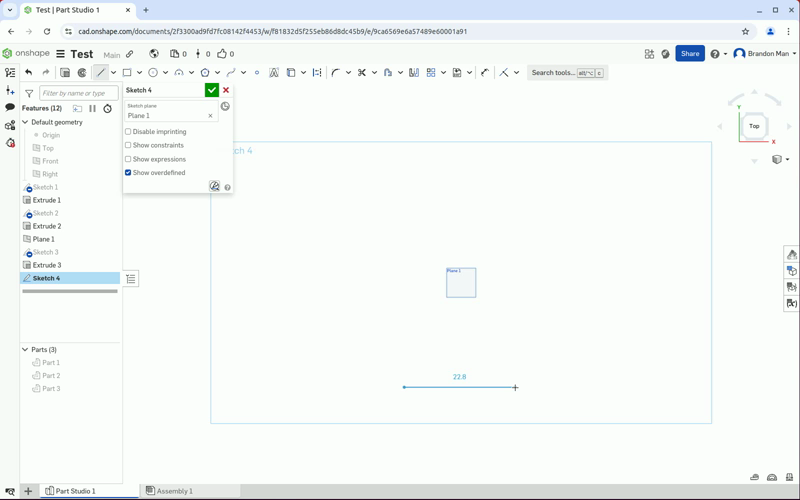
mouse_move(515, 180)
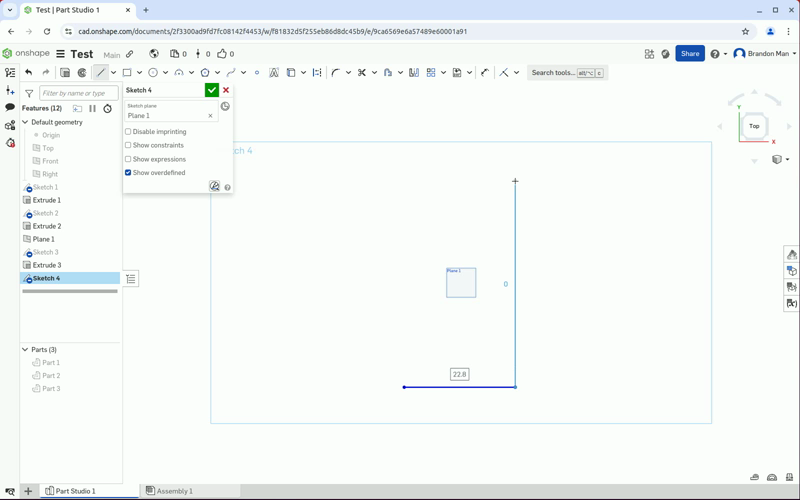
click(515, 180)
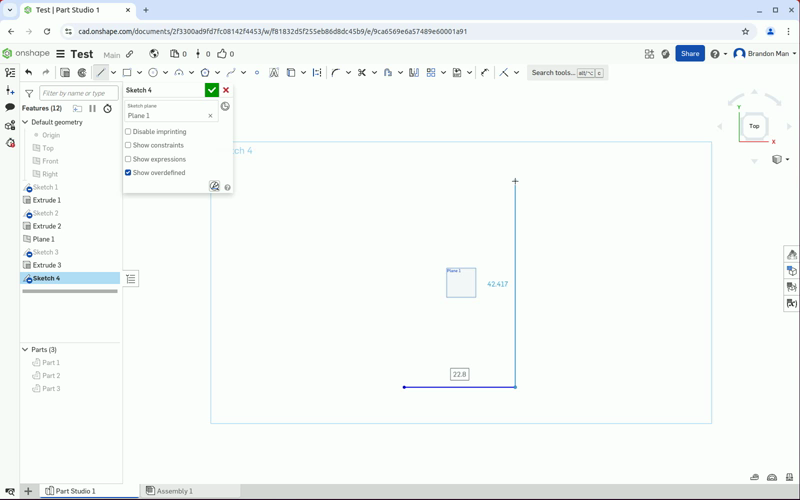
key_up(shift)
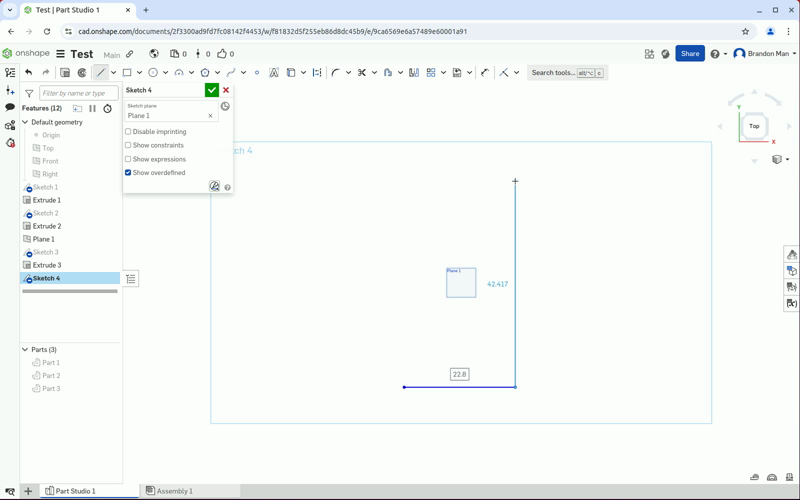
key_down(shift)
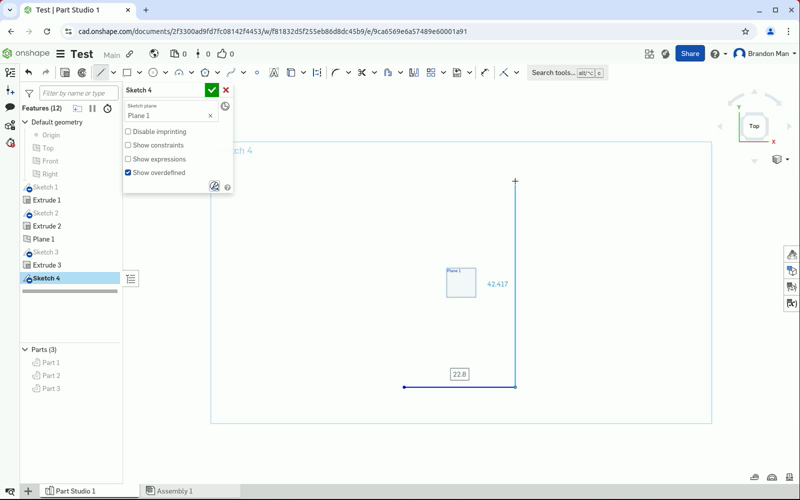
mouse_move(404, 180)
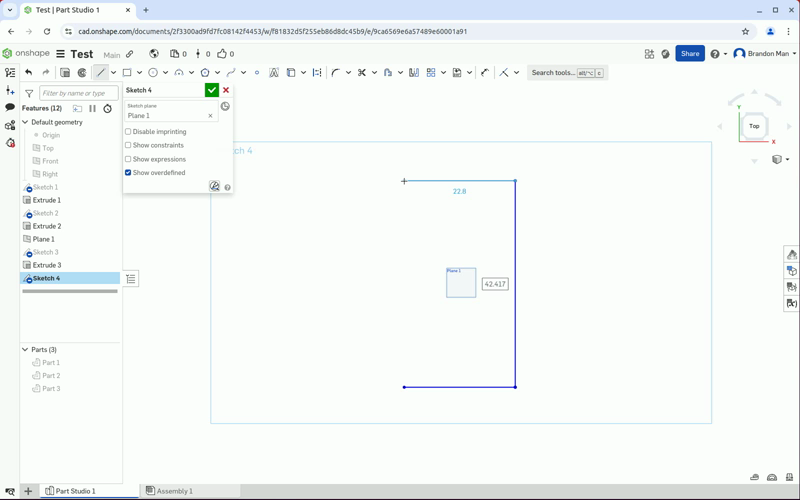
click(404, 180)
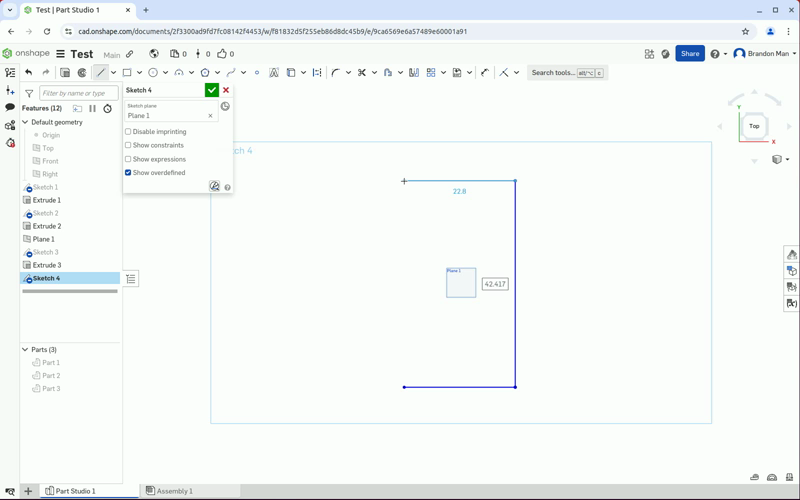
key_up(shift)
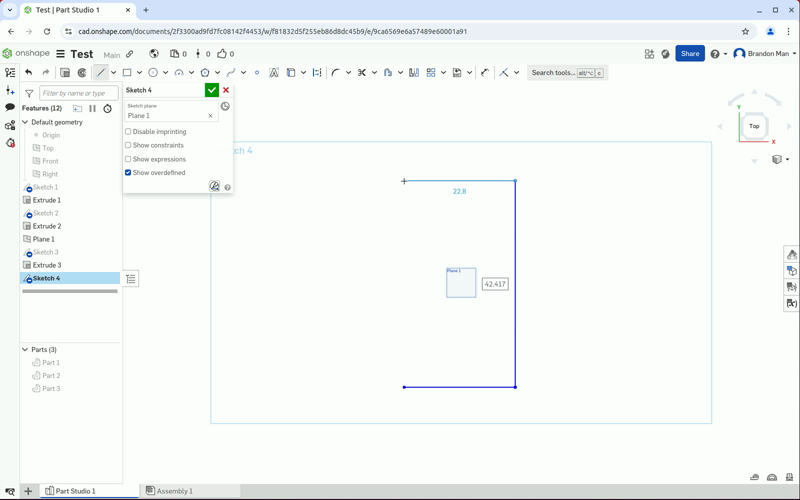
key_down(shift)
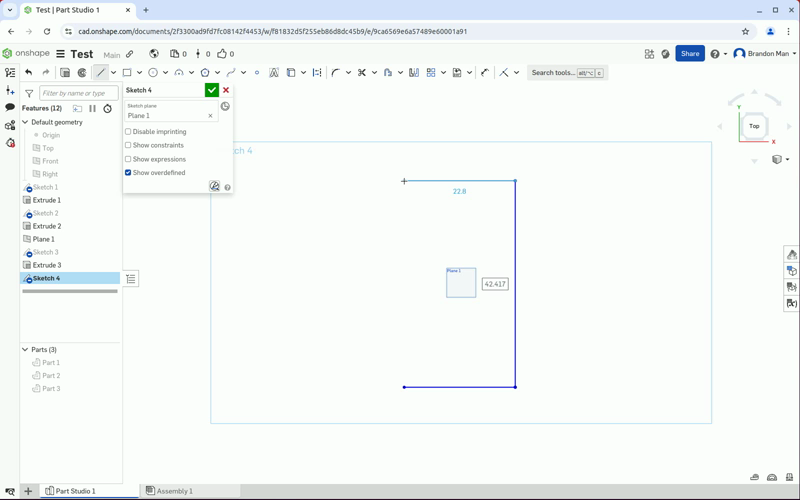
mouse_move(404, 387)
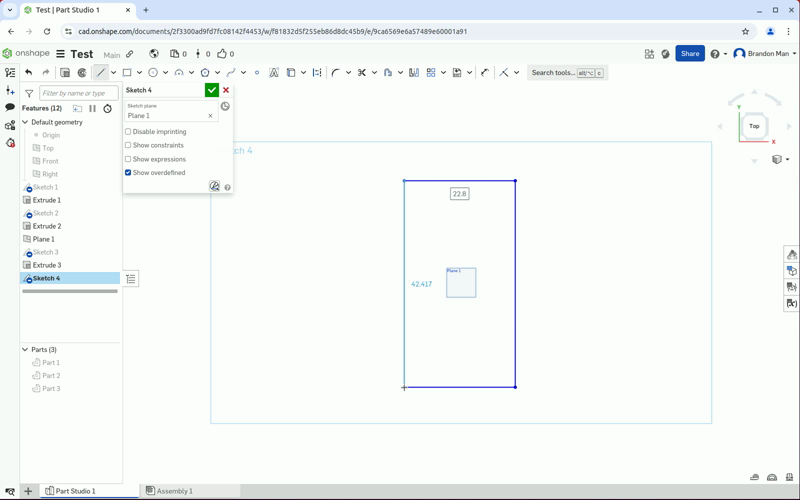
key_up(shift)
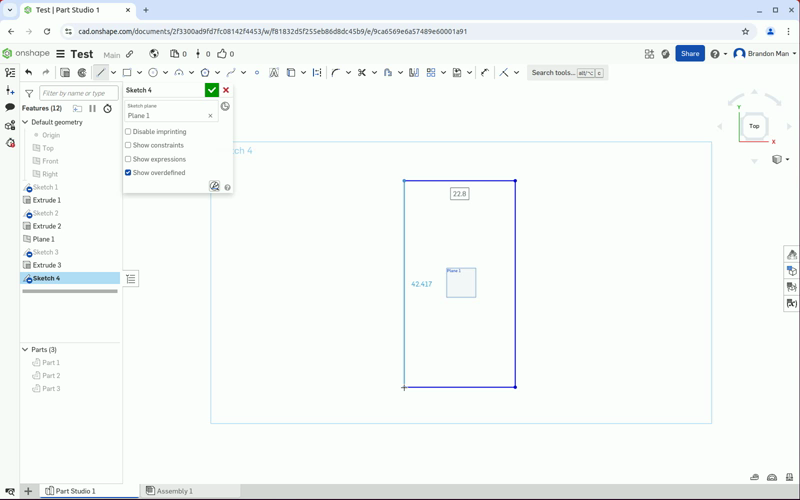
click(404, 387)
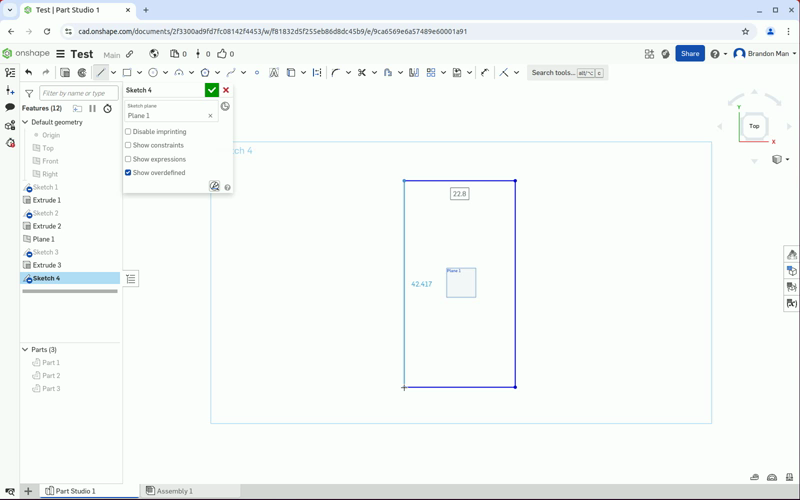
key(esc)
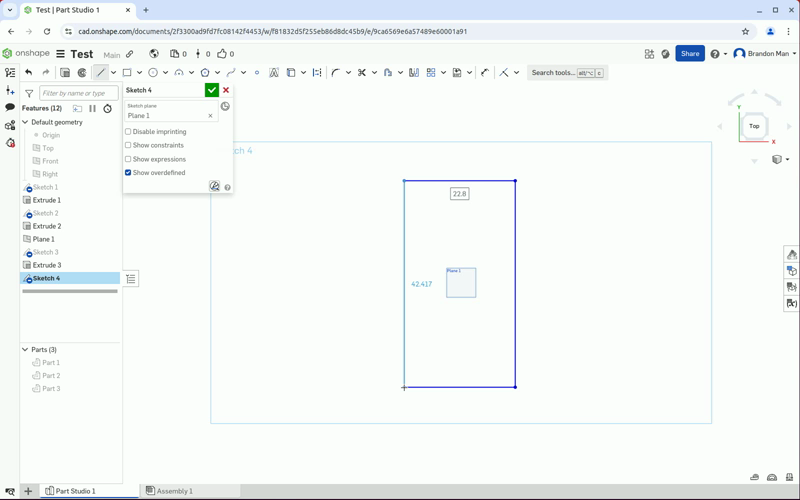
mouse_move(464, 229)
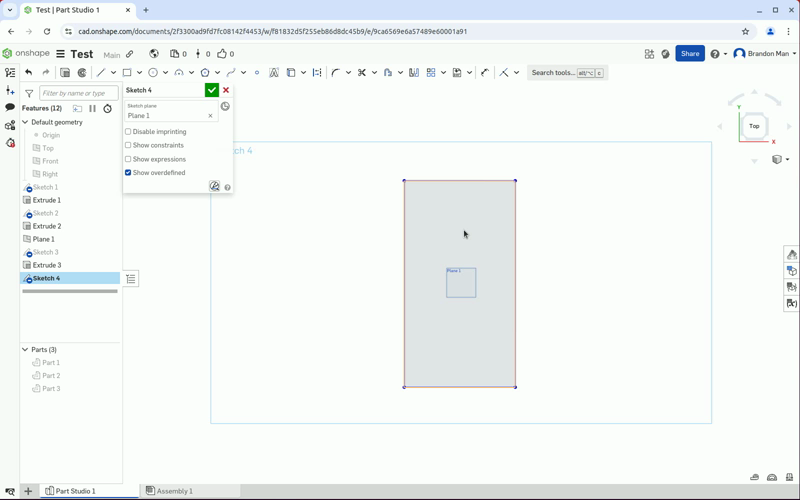
click(464, 229)
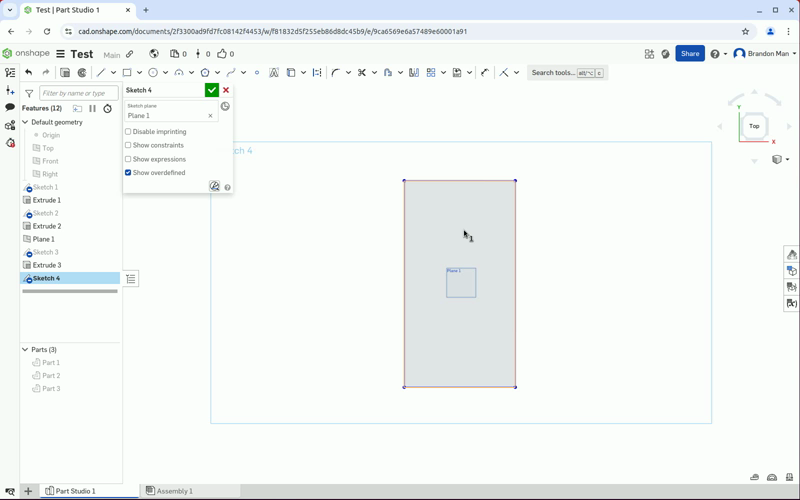
mouse_move(73, 352)
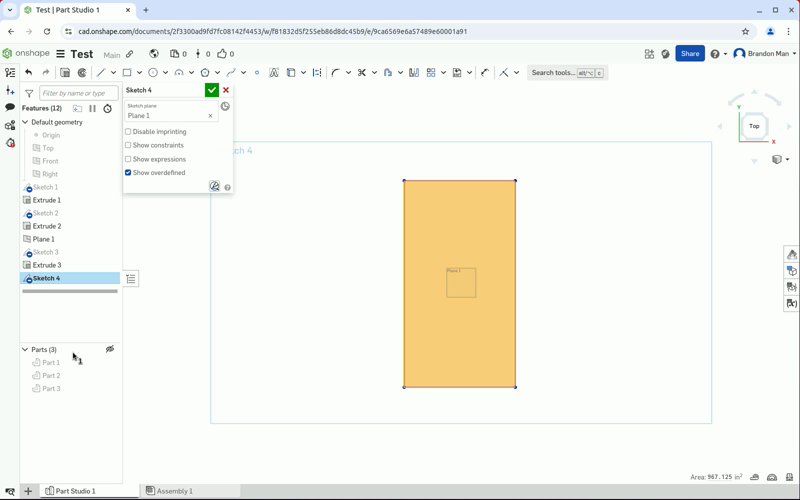
key(shift+y)
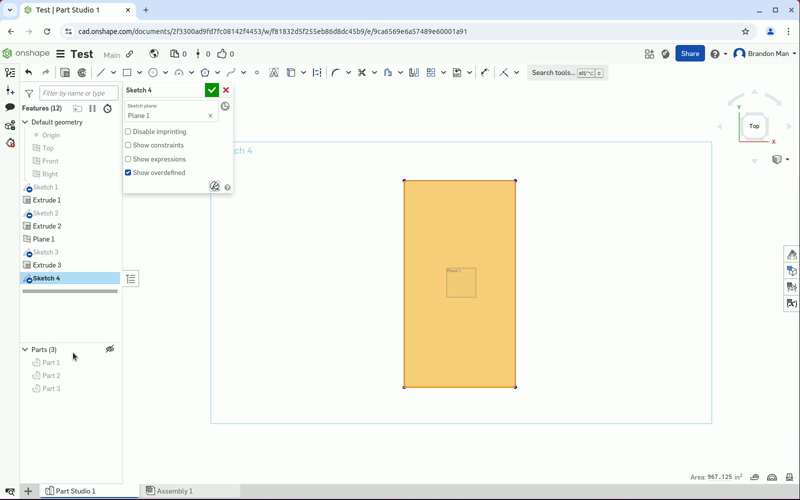
key(shift+e)
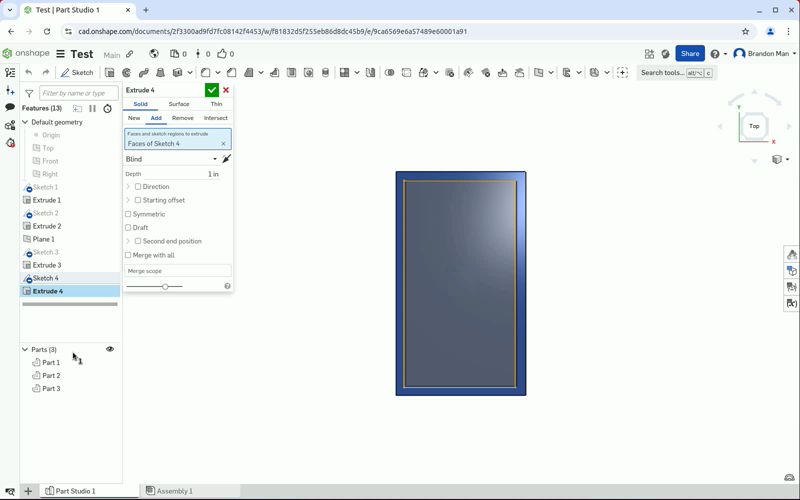
mouse_move(143, 106)
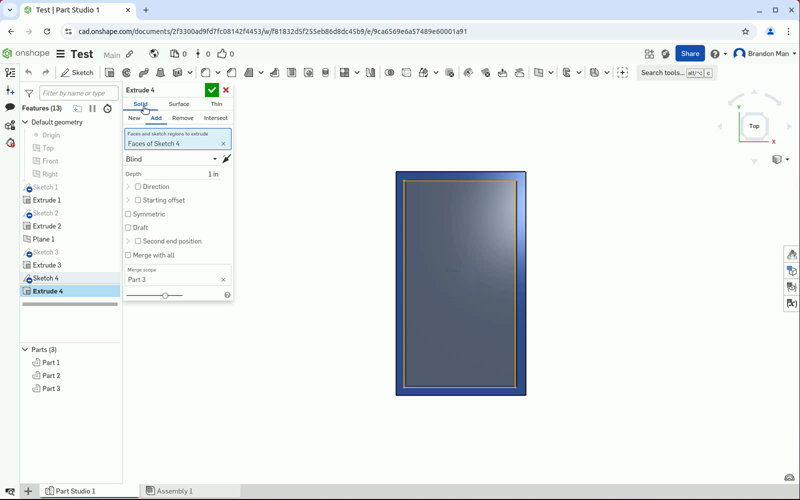
click(143, 106)
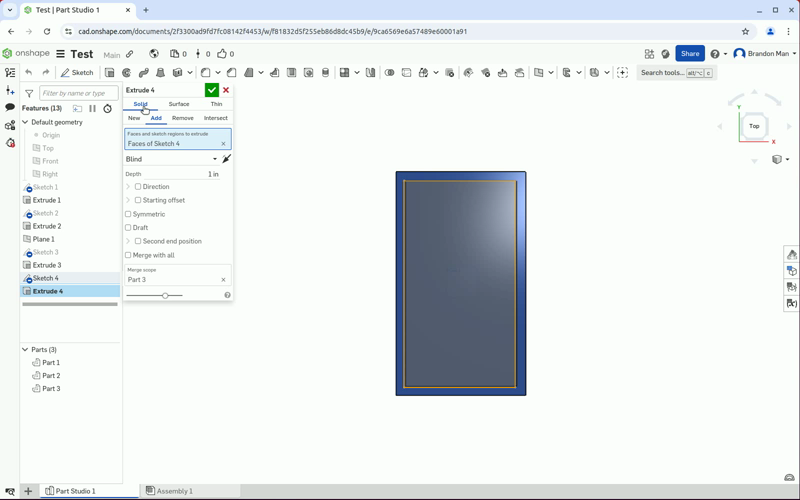
mouse_move(137, 120)
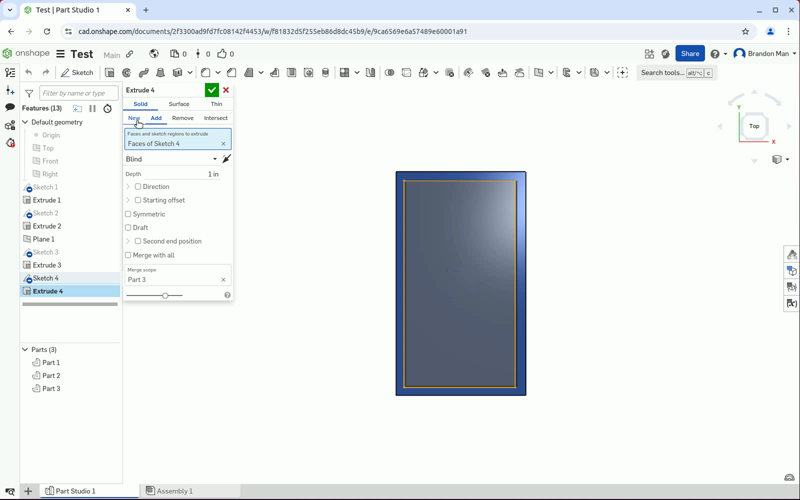
click(137, 120)
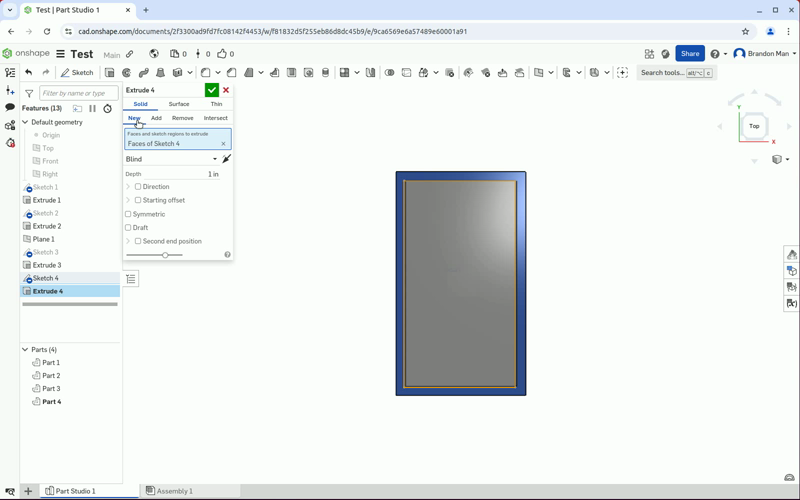
key(tab, 4)
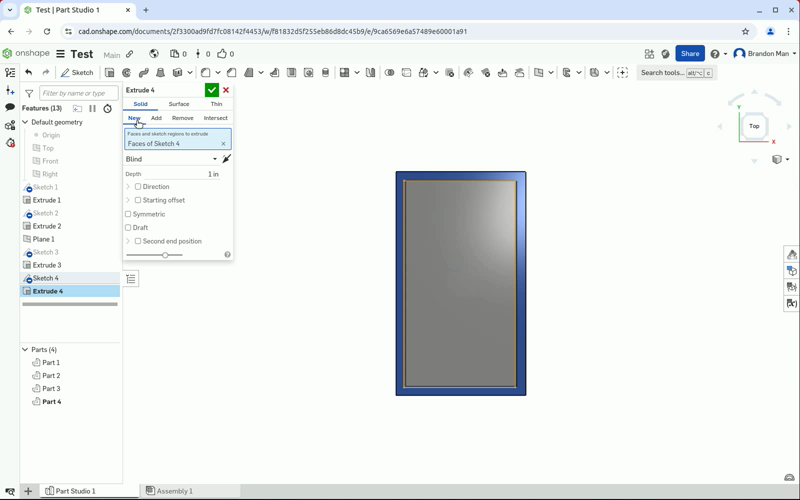
text(1.685)
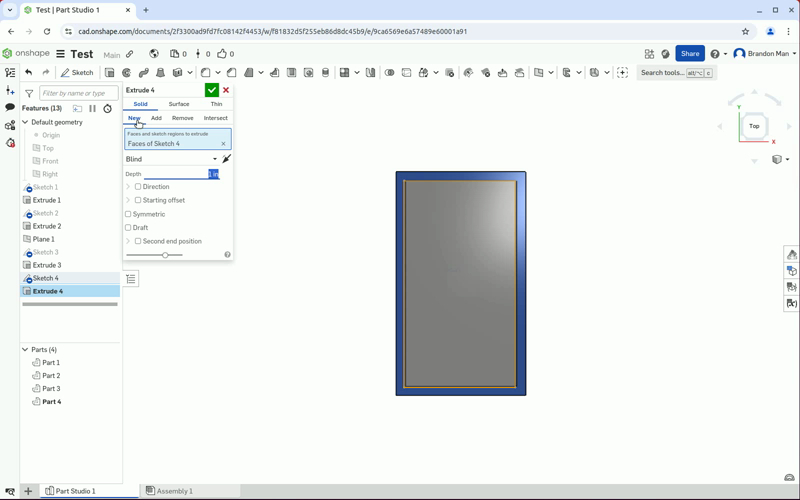
key(enter)
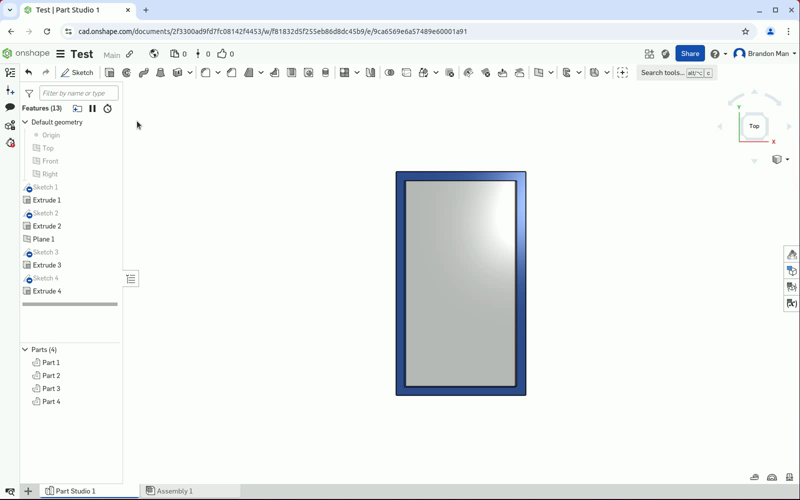
key(shift+h)
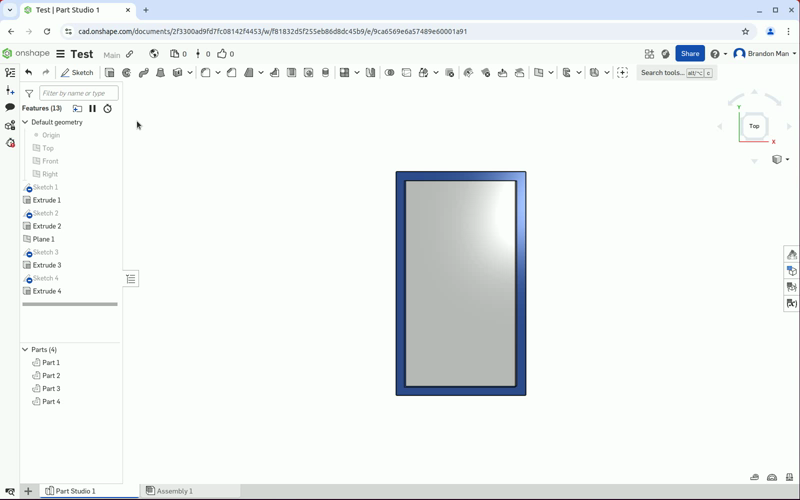
key(shift+h)
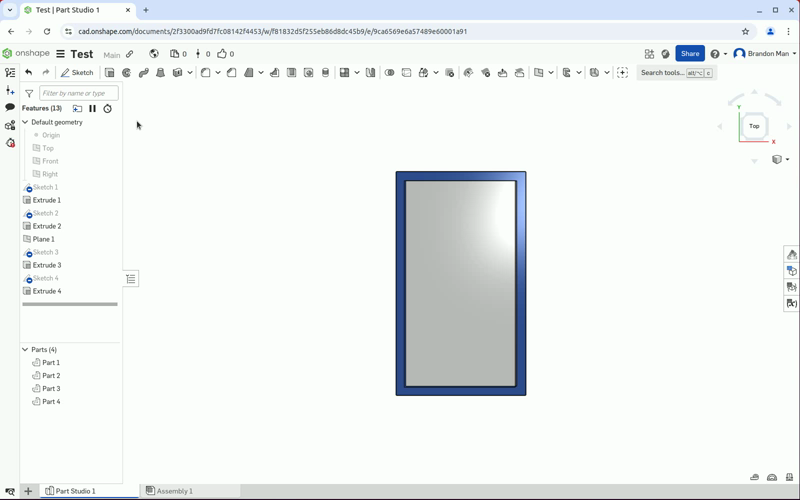
key(shift+7)
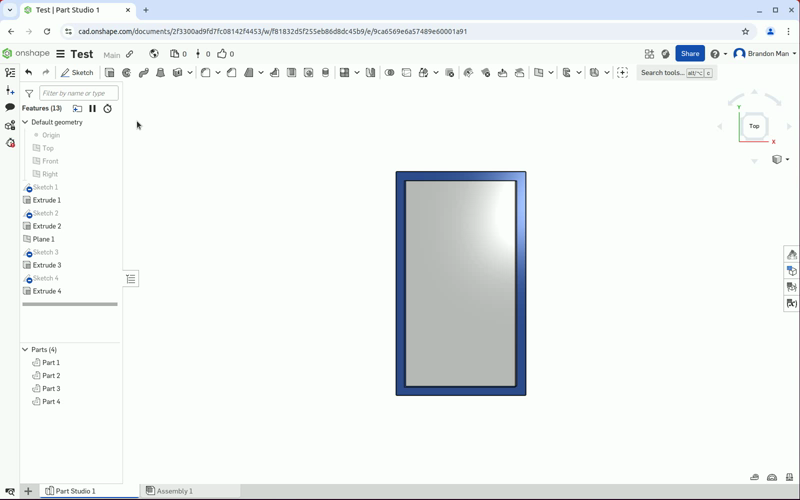
key(up, 3)
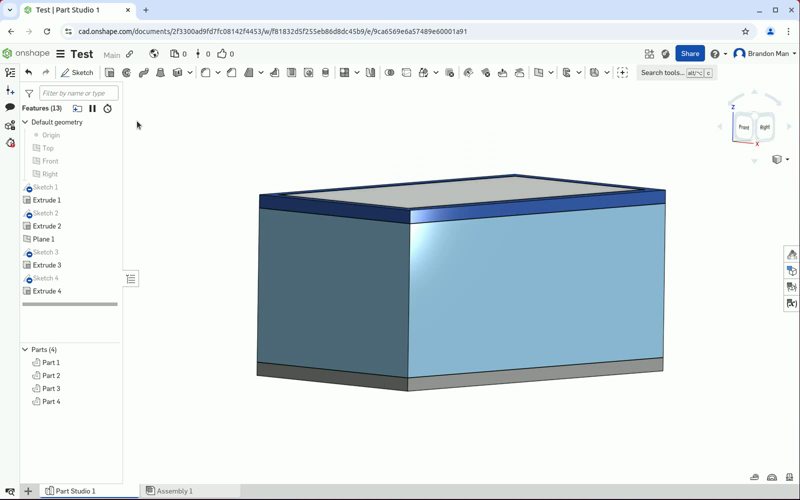
key(left, 3)
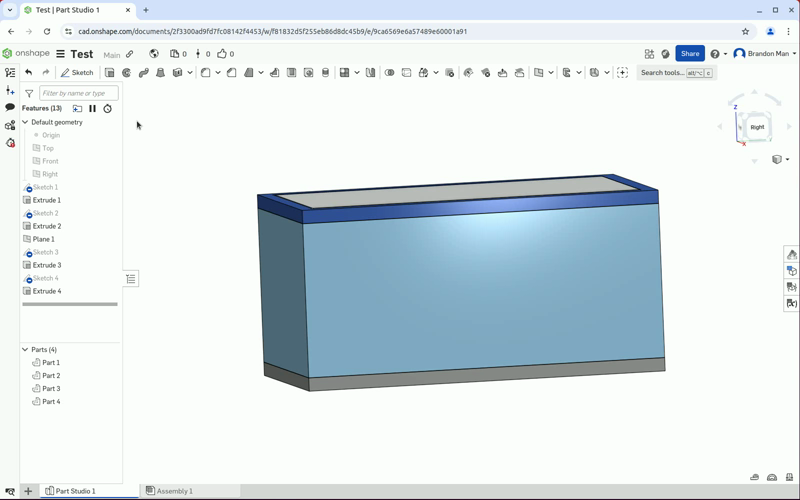
key(right, 3)
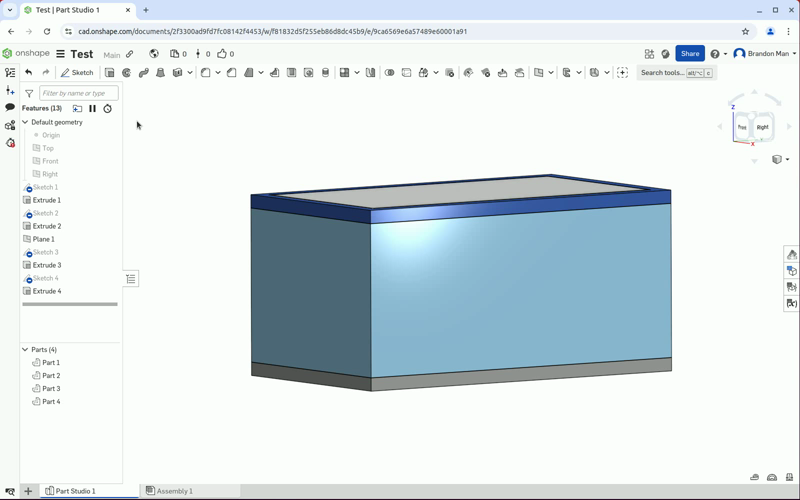
key(down, 3)
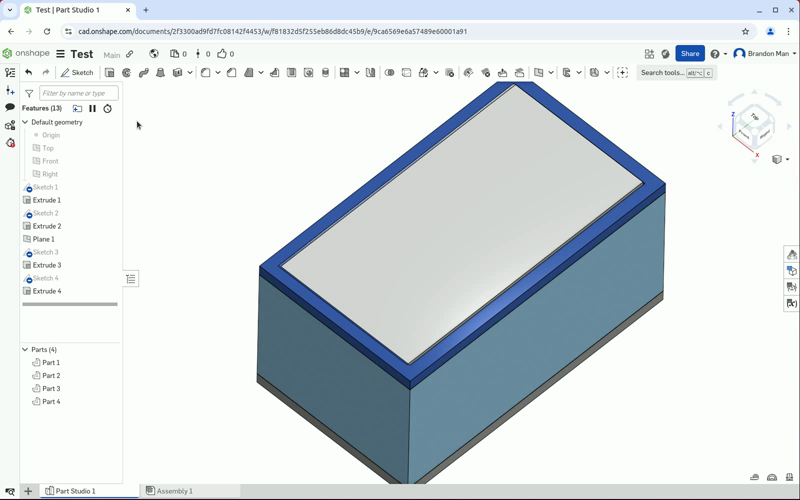
mouse_move(73, 189)
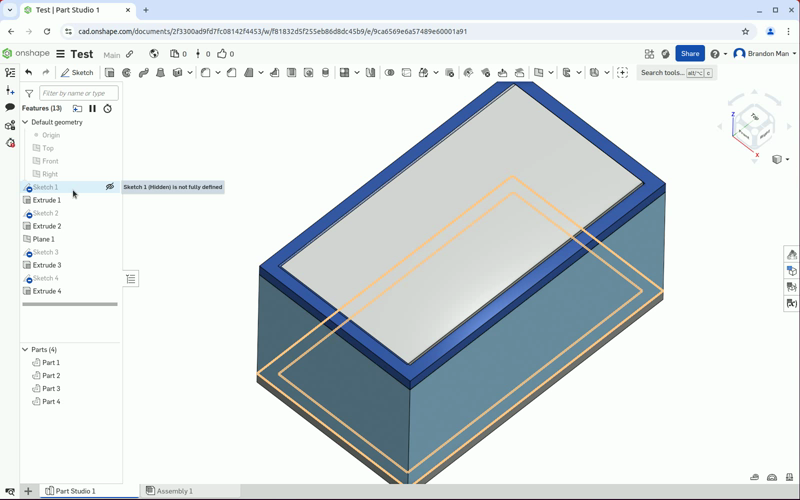
click(73, 189)